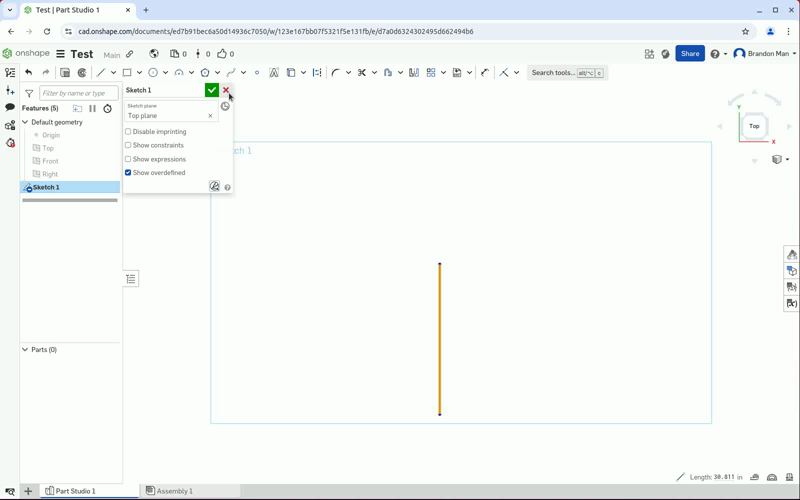
key(shift+h)
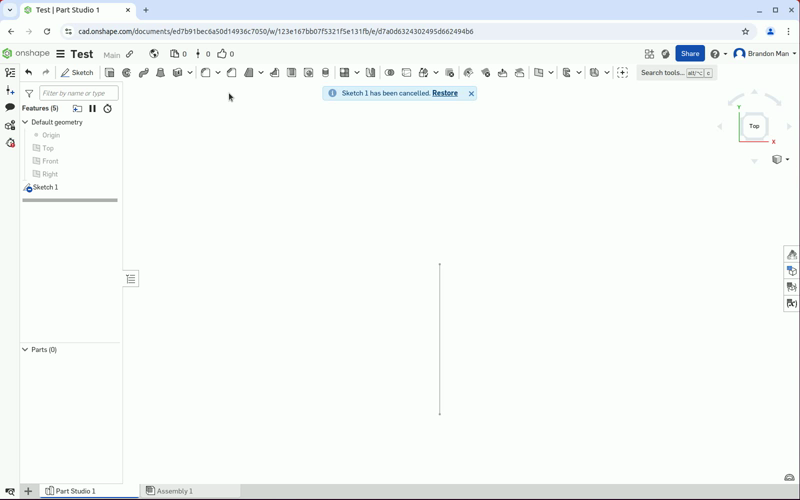
mouse_move(73, 352)
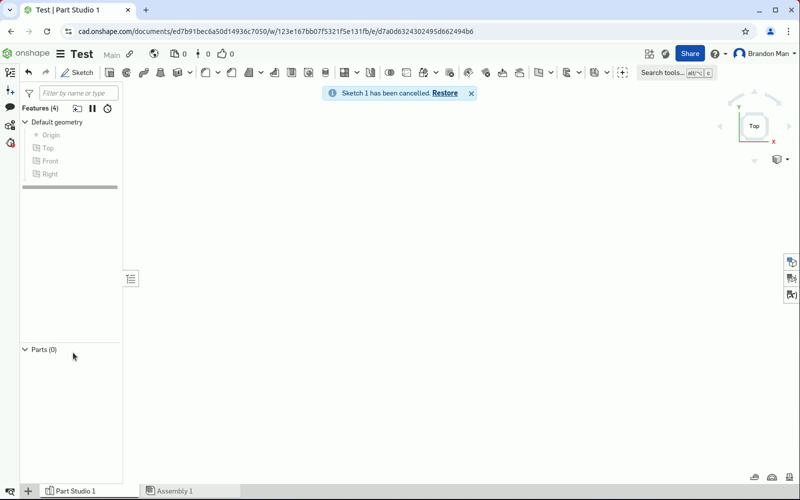
key(y)
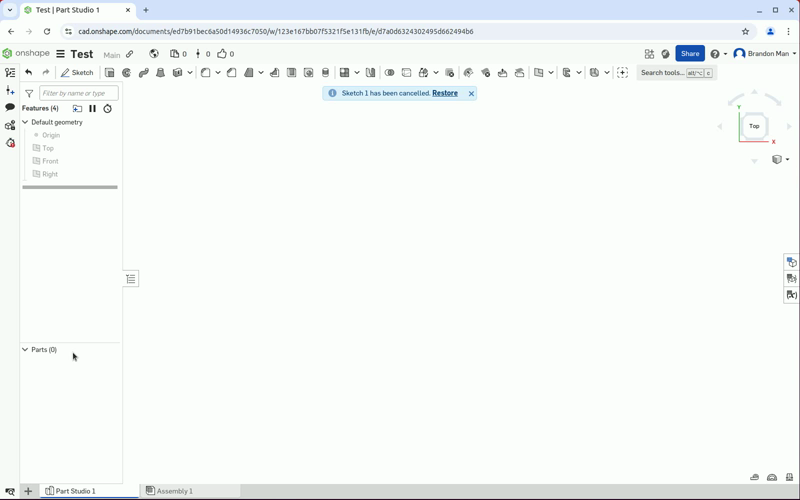
key(shift+p)
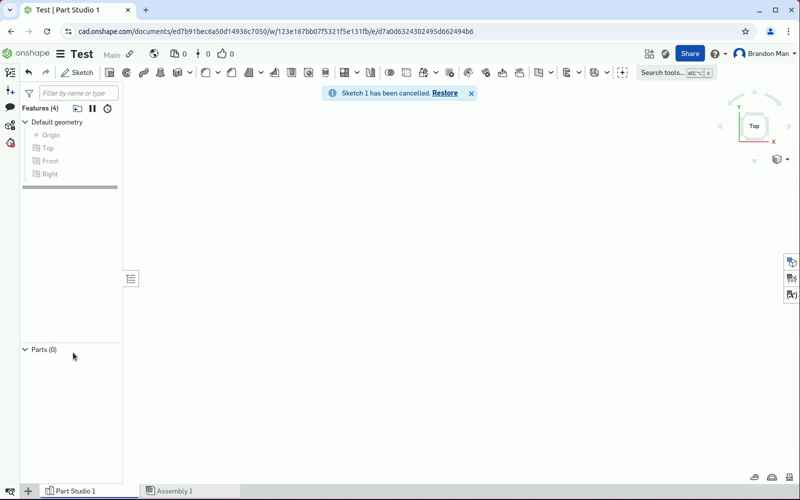
key(space)
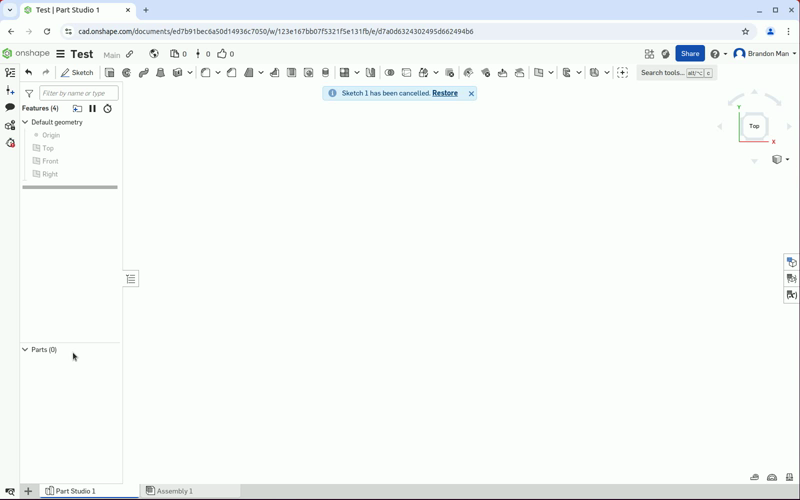
key_down(shift)
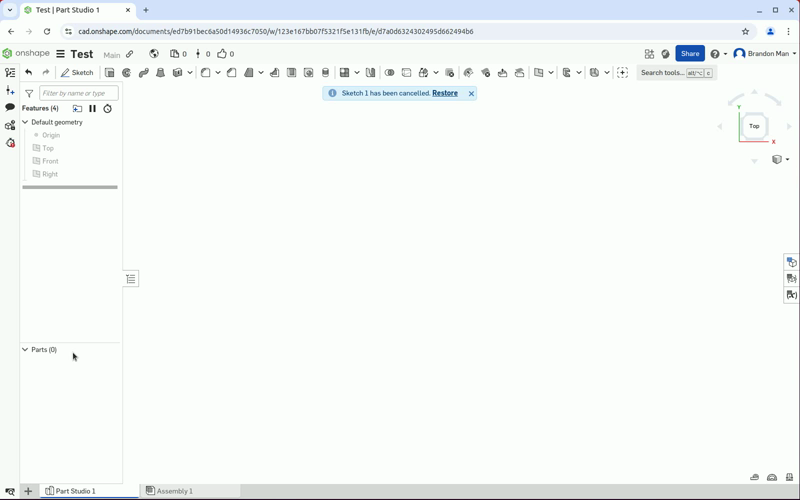
key(up)
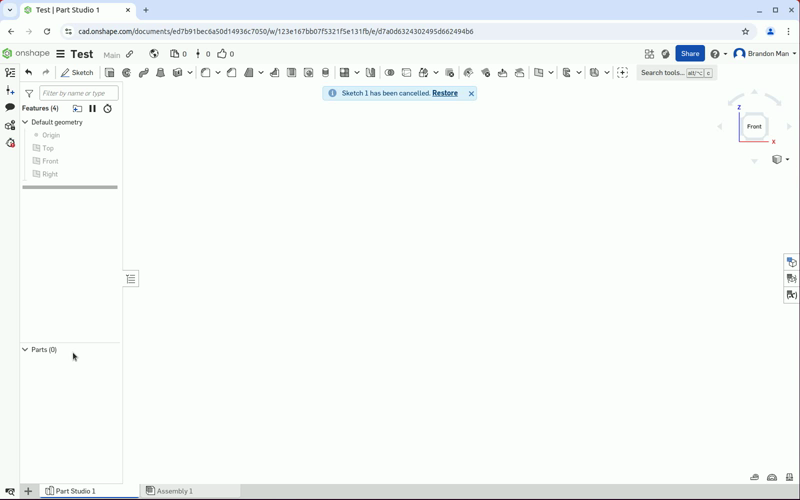
key_up(shift)
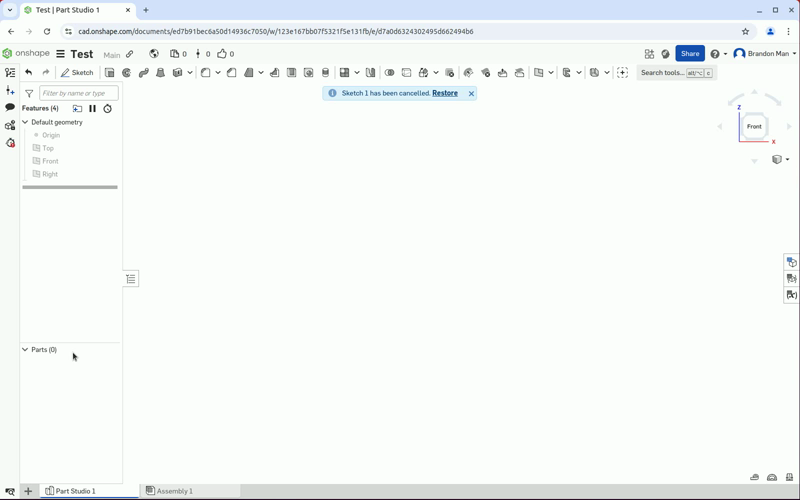
key(space)
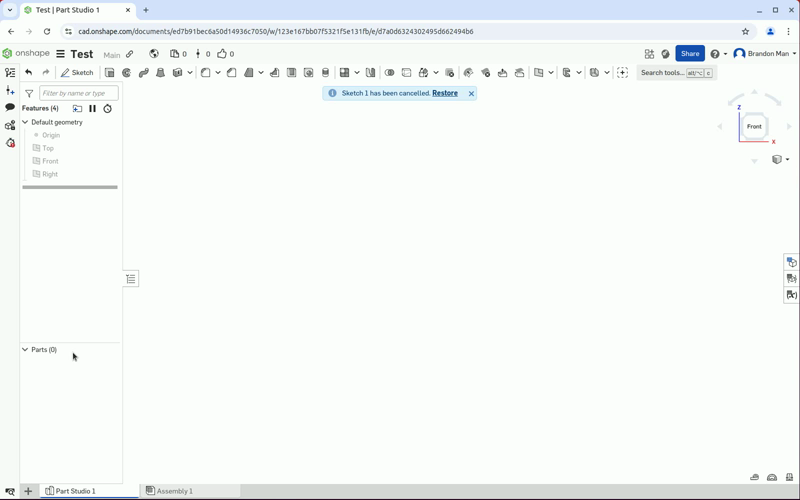
key_down(shift)
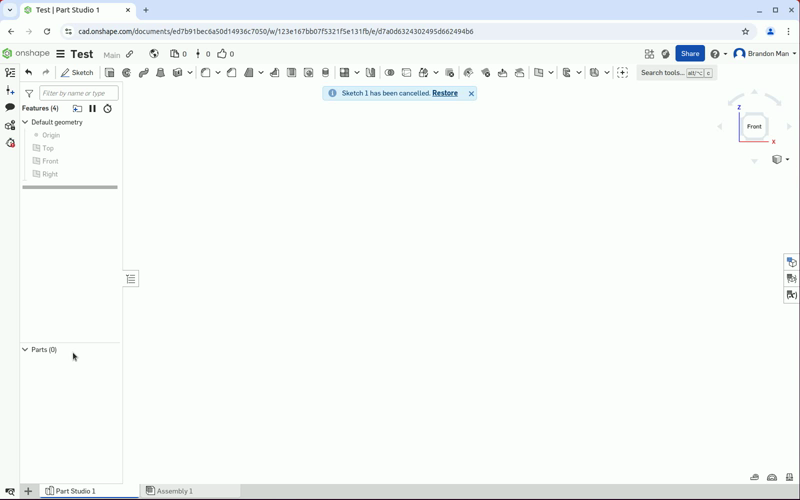
key(left)
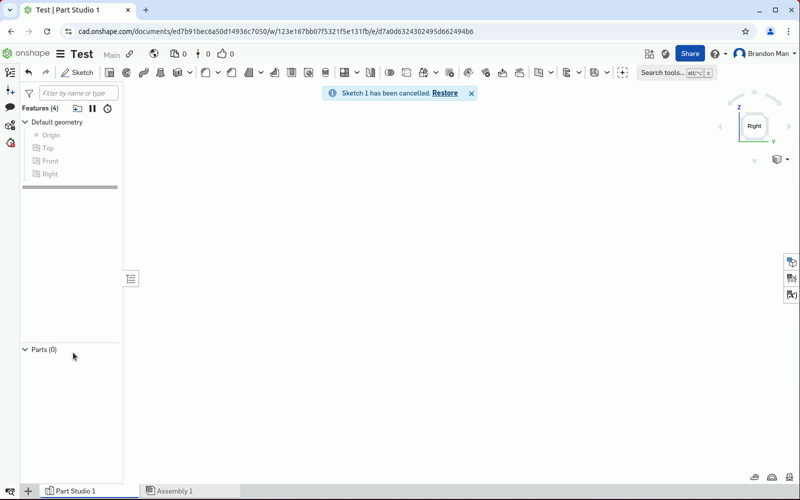
key_up(shift)
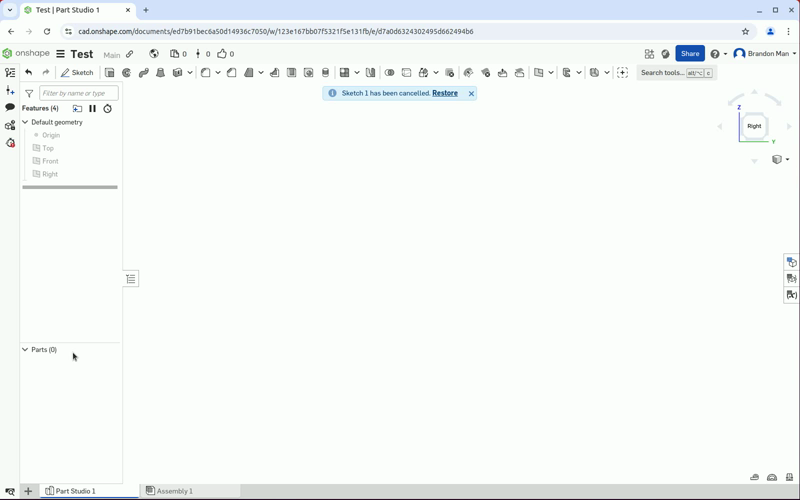
mouse_move(73, 352)
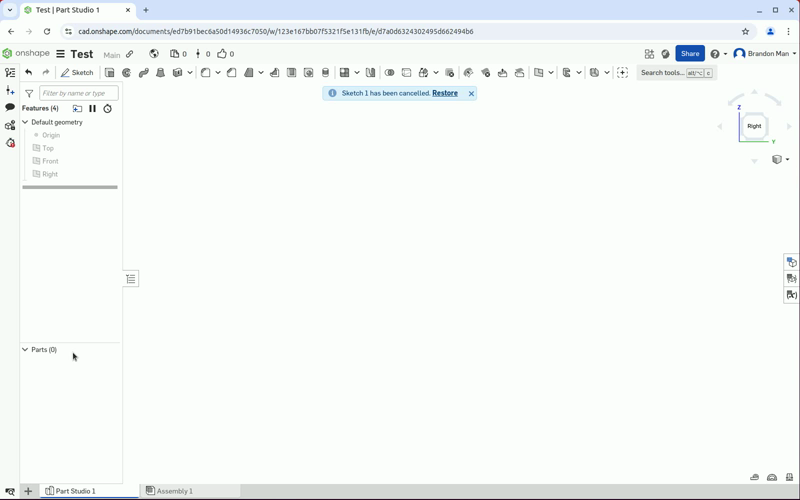
key(shift+y)
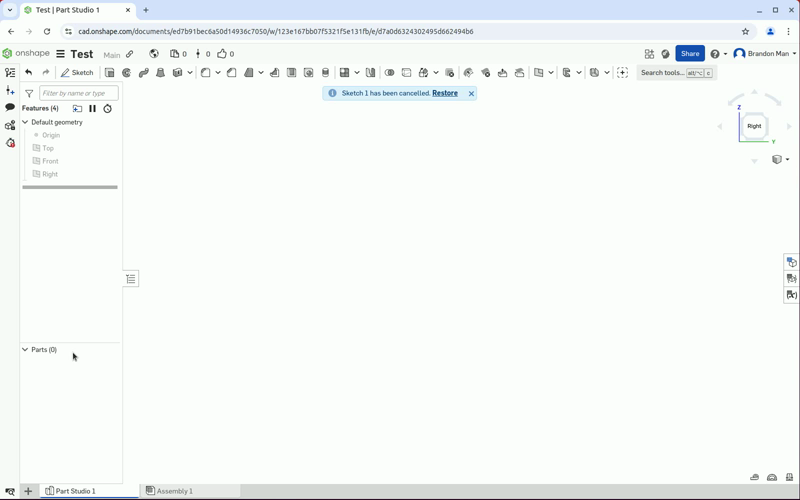
key(shift+s)
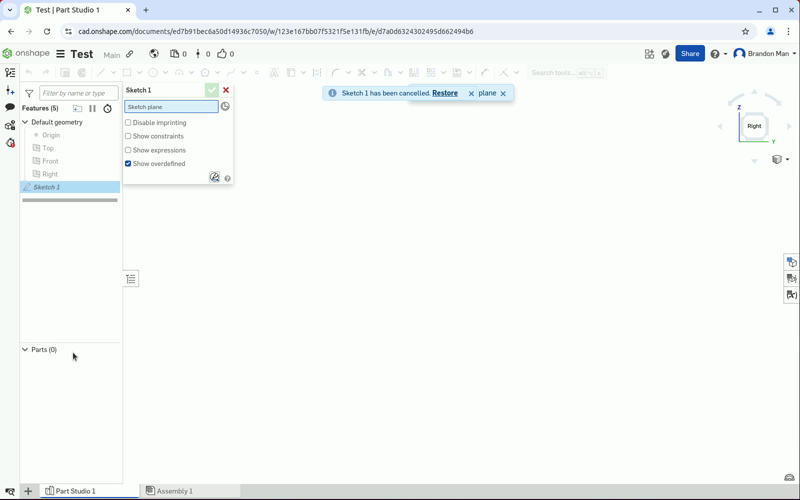
mouse_move(73, 176)
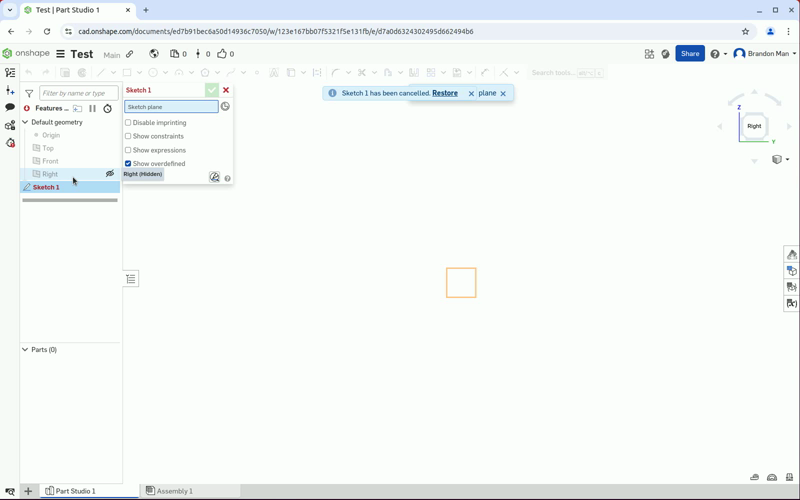
click(73, 176)
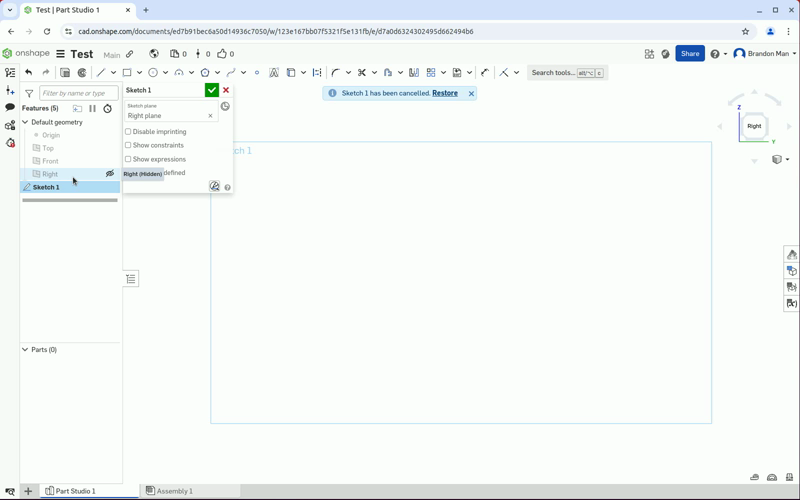
mouse_move(73, 352)
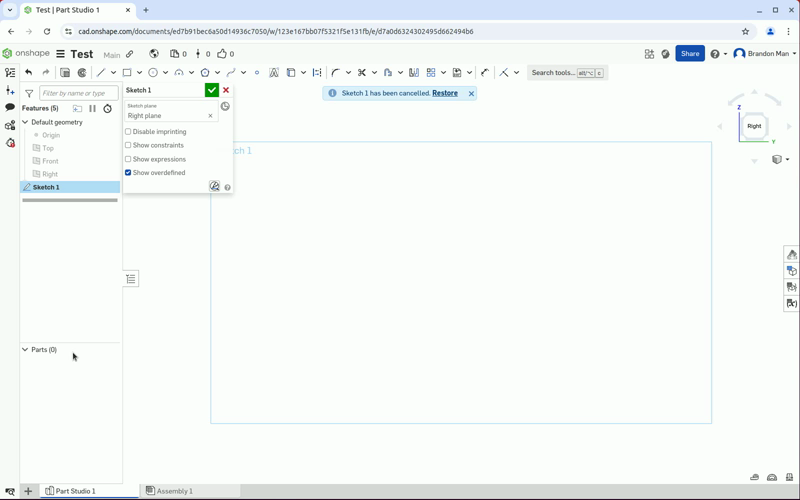
key(y)
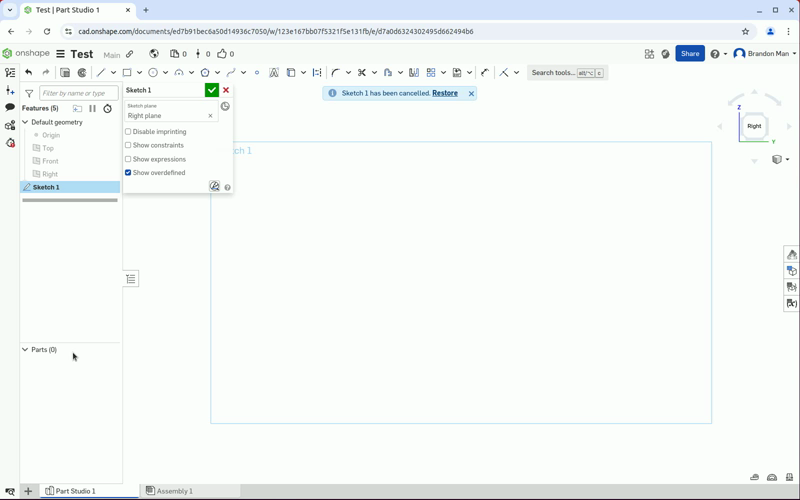
key(l)
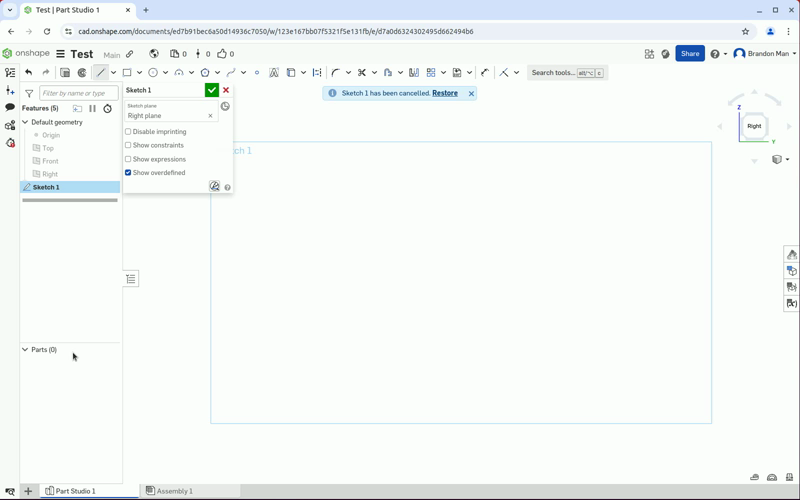
key_down(shift)
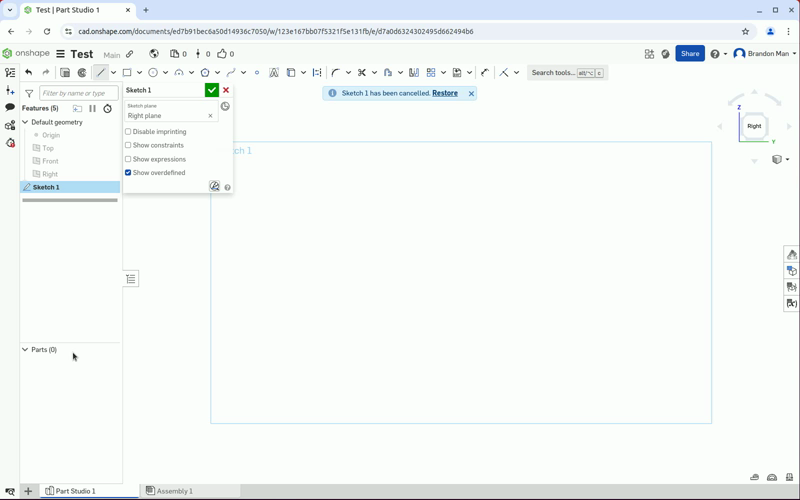
mouse_move(430, 226)
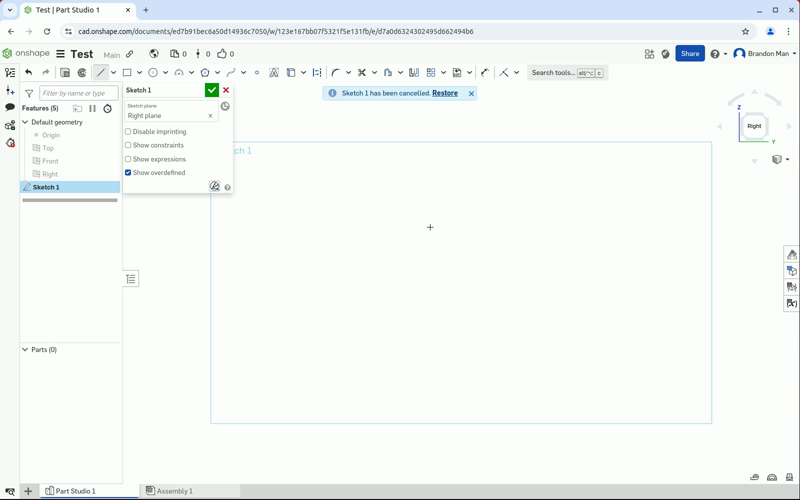
click(430, 226)
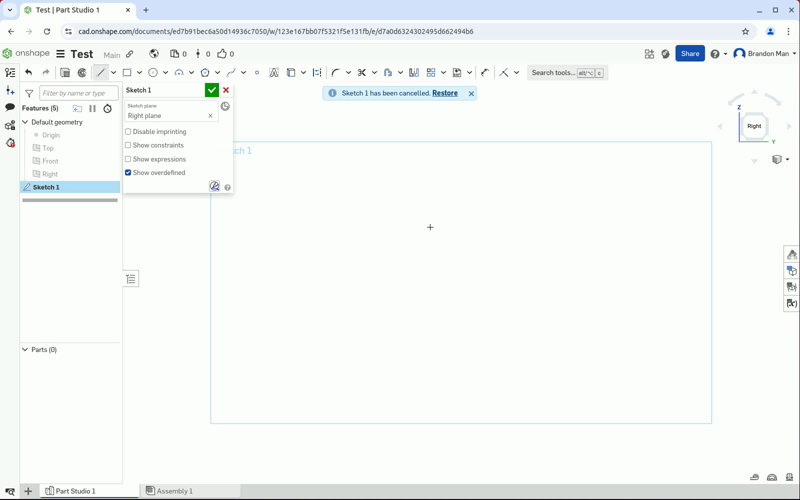
key_up(shift)
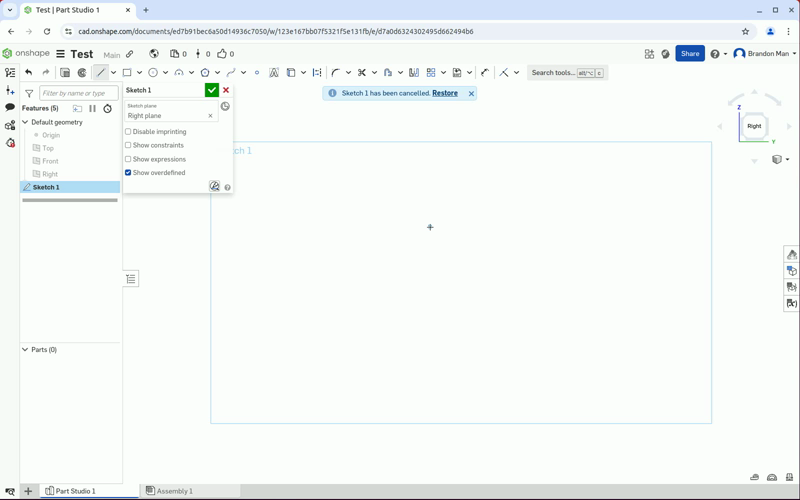
key_down(shift)
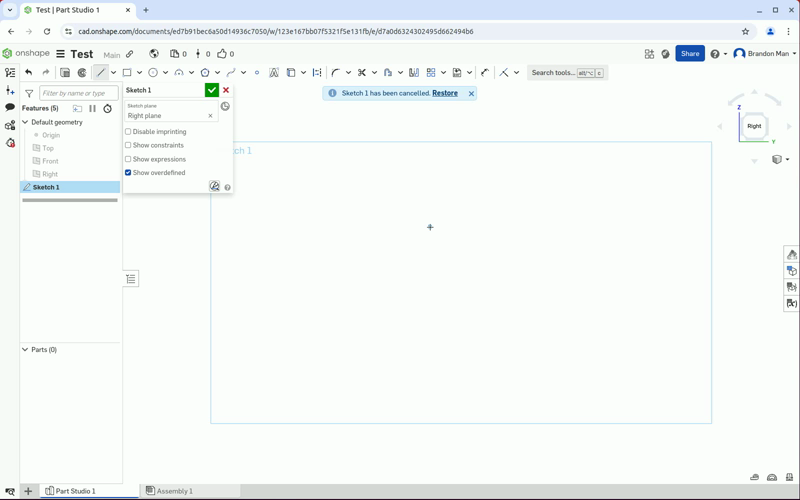
mouse_move(460, 226)
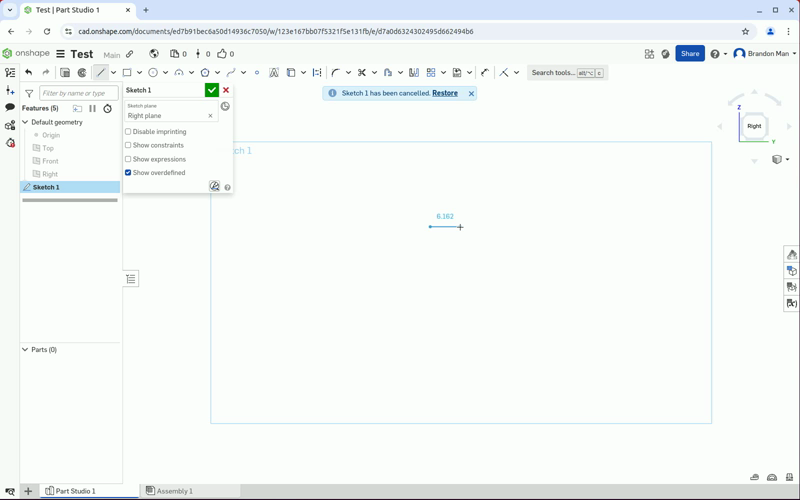
mouse_move(434, 230)
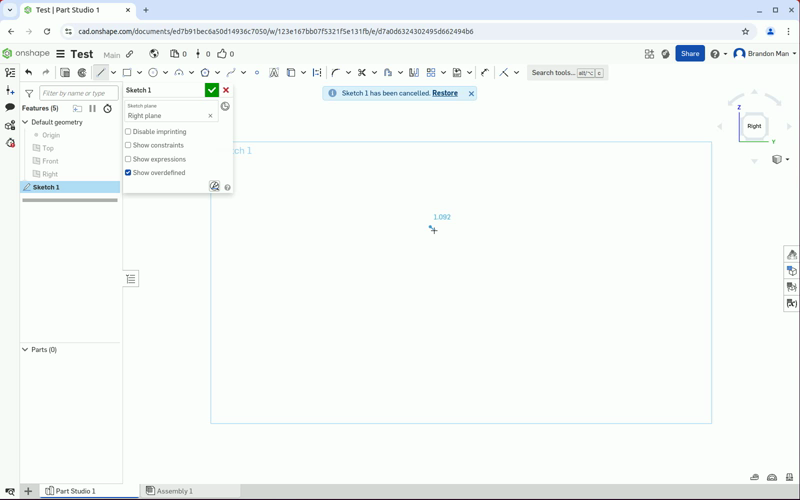
scroll(6)
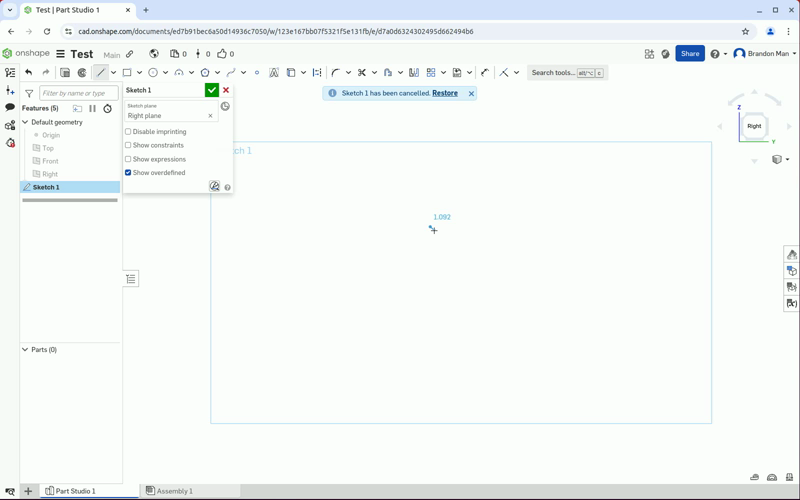
scroll(6)
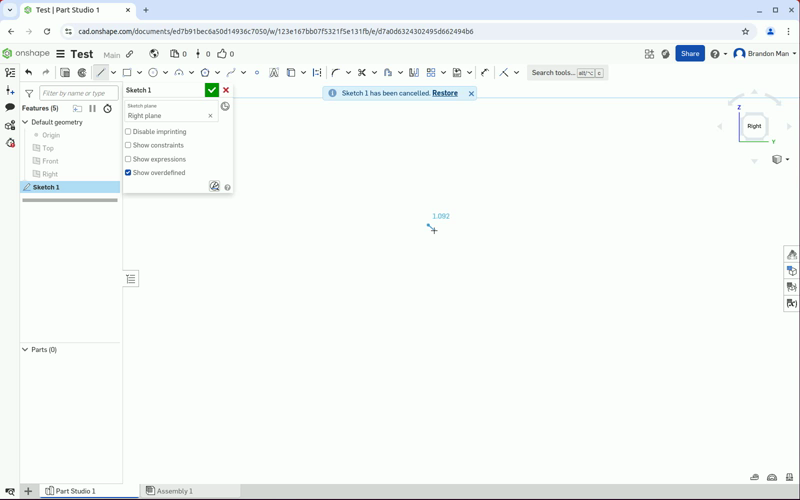
scroll(6)
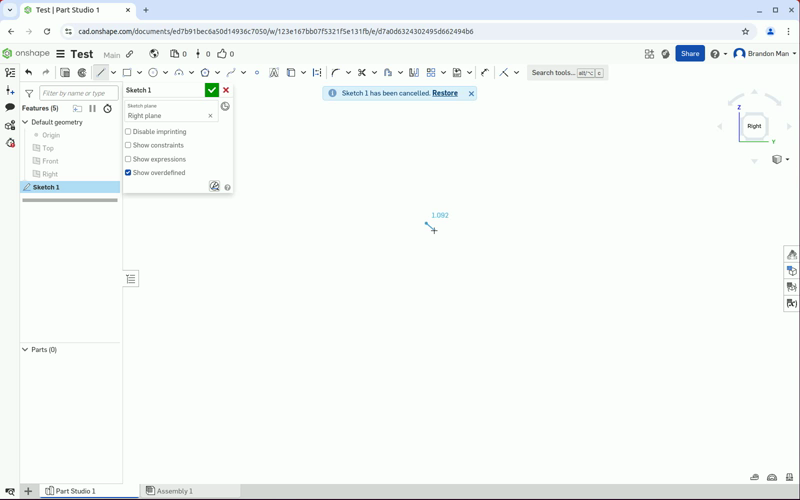
scroll(6)
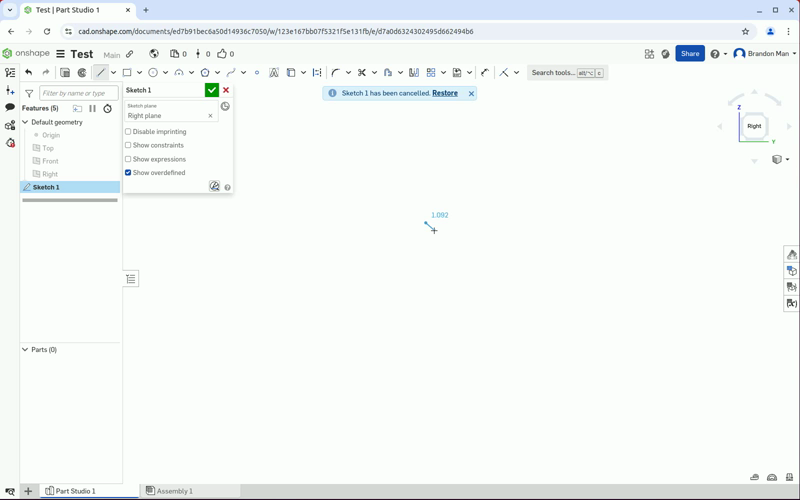
scroll(6)
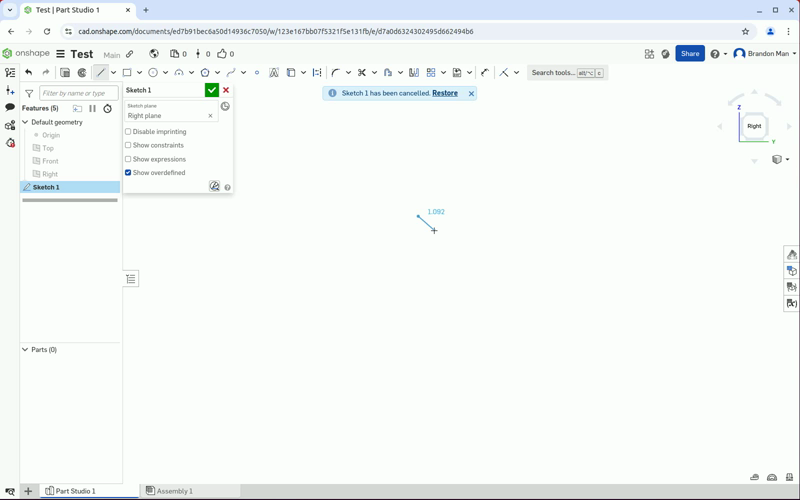
scroll(6)
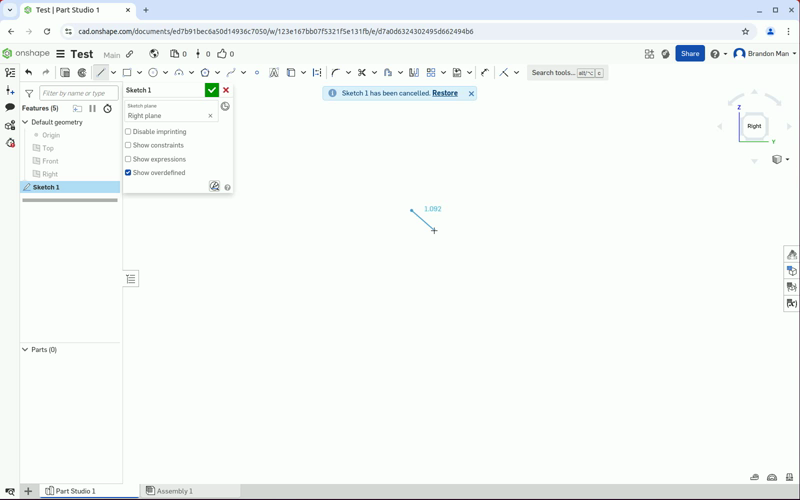
scroll(6)
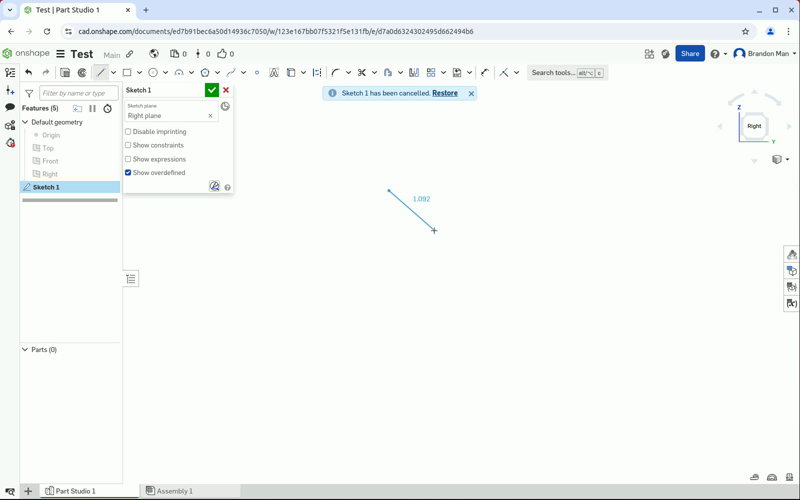
click(434, 230)
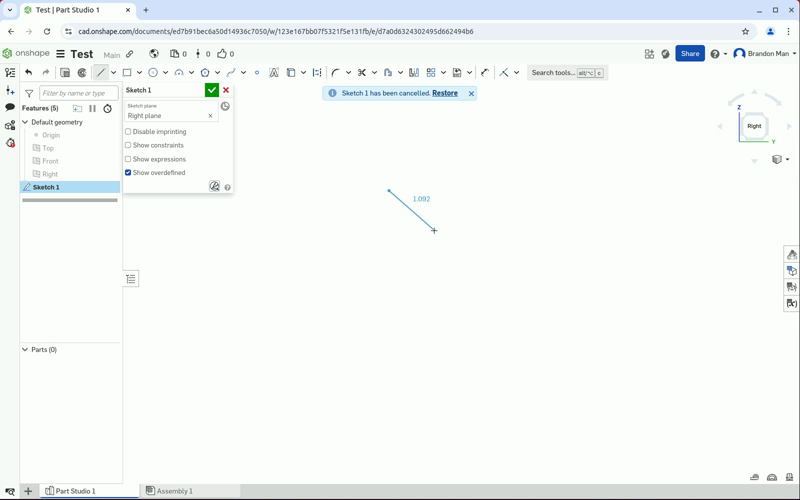
scroll(-6)
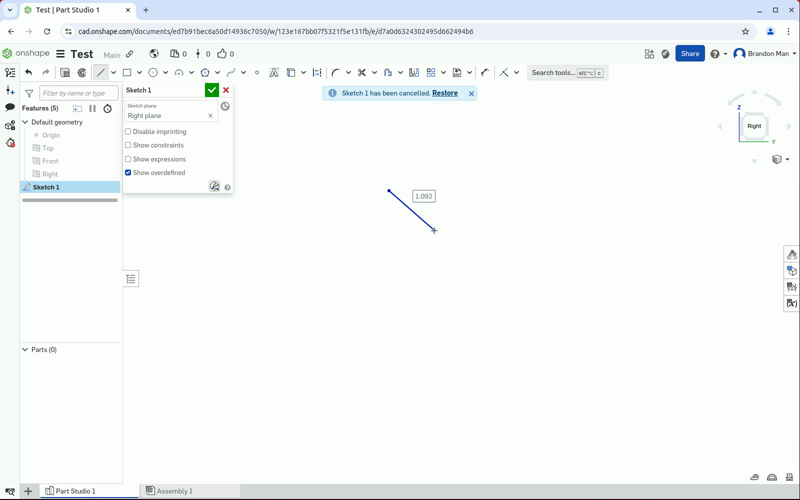
scroll(-6)
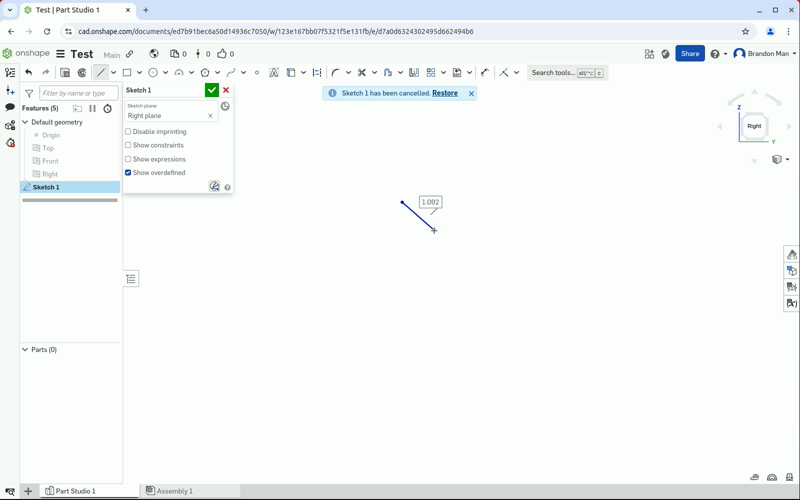
scroll(-6)
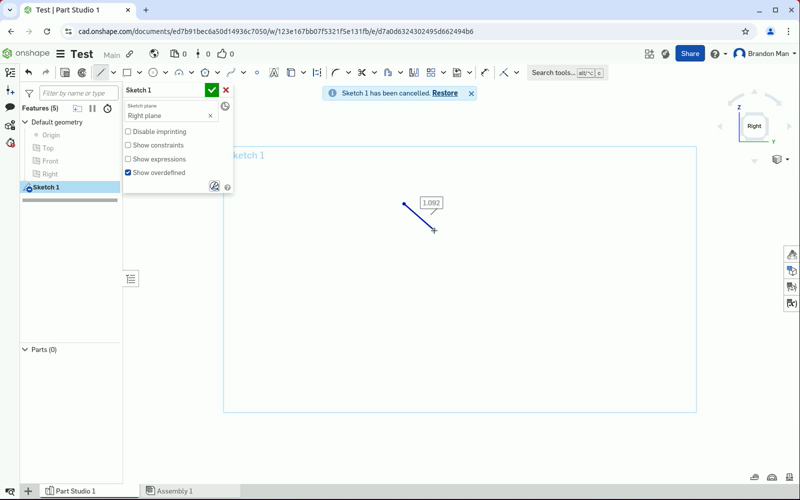
scroll(-6)
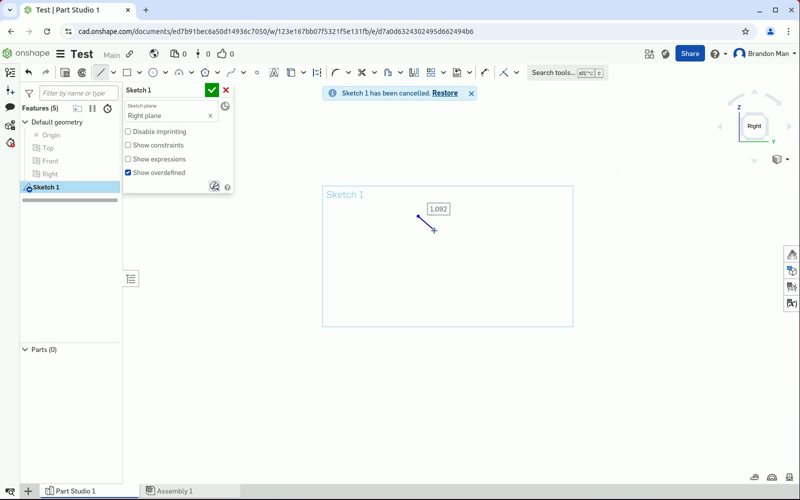
scroll(-6)
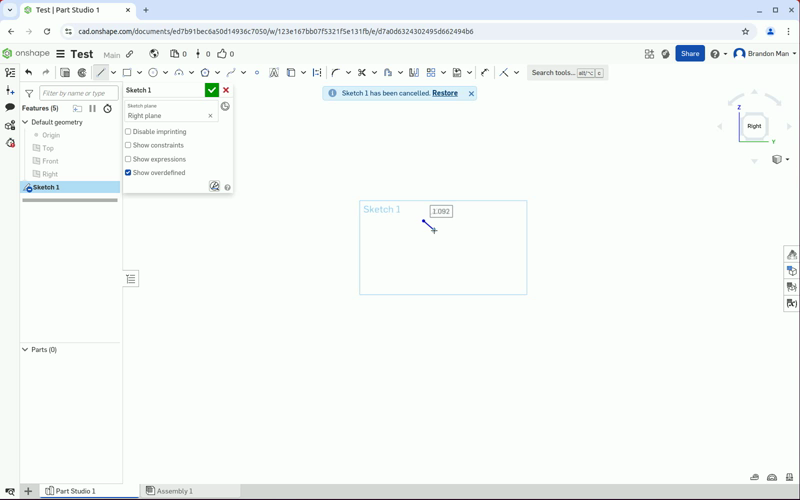
scroll(-6)
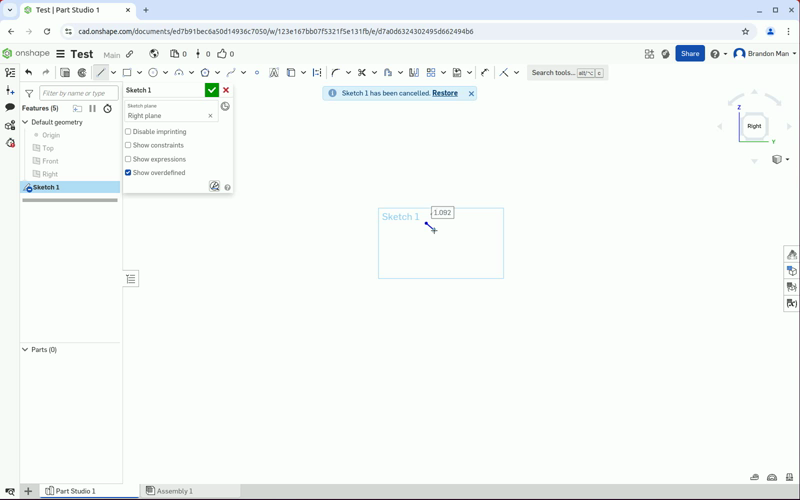
scroll(-6)
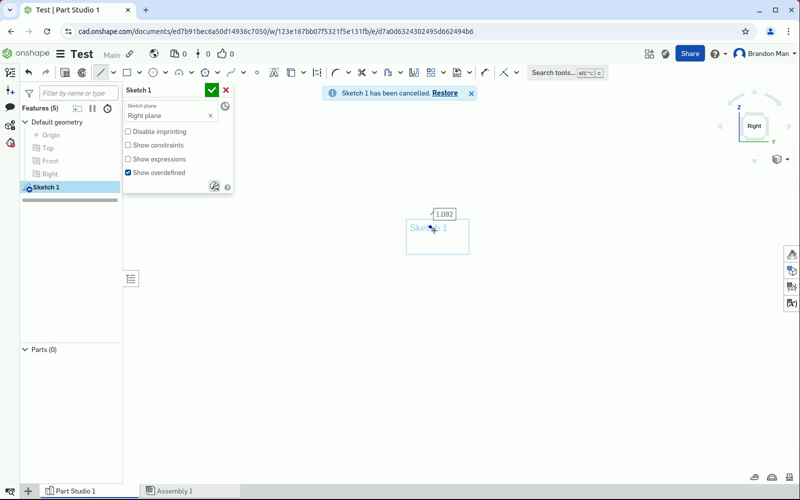
key_up(shift)
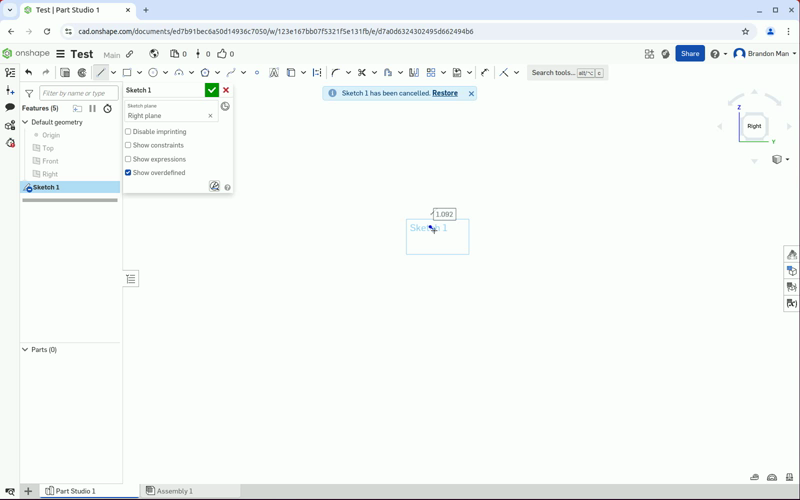
key_down(shift)
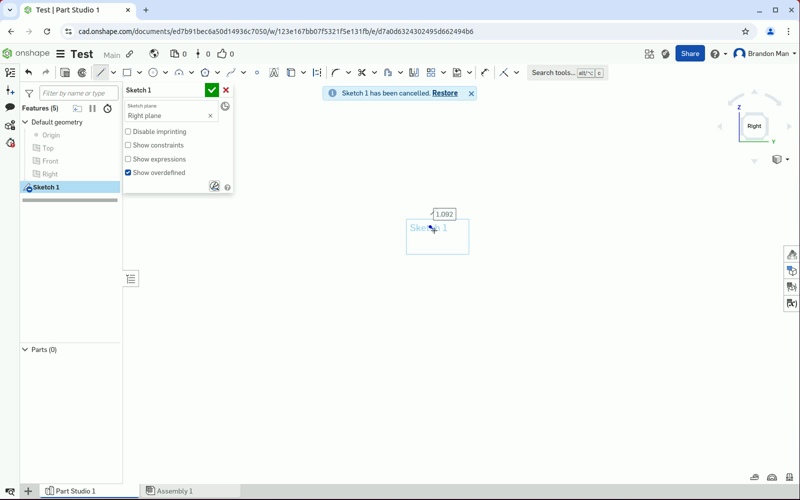
mouse_move(464, 230)
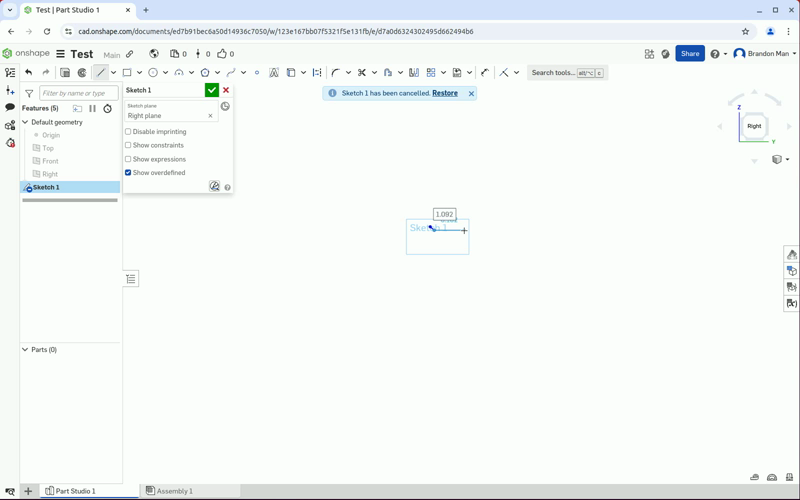
mouse_move(461, 230)
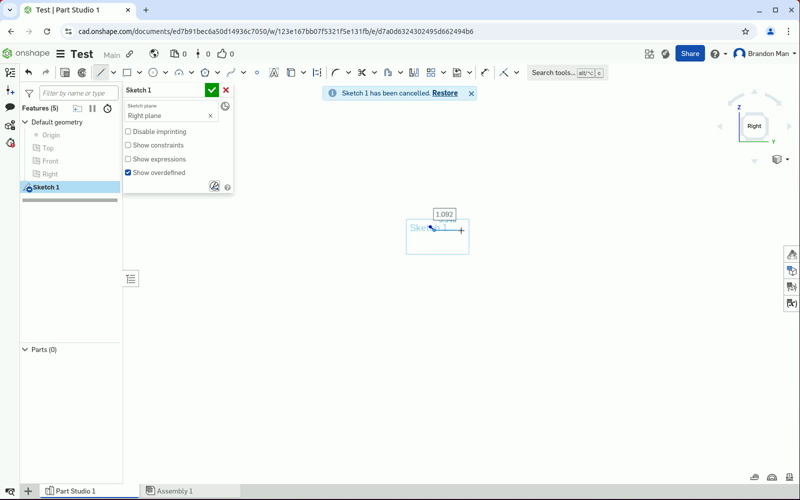
click(461, 230)
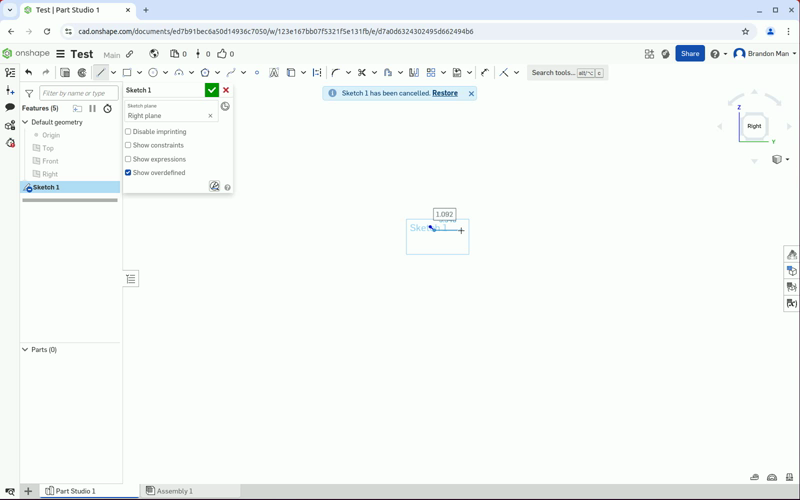
key_up(shift)
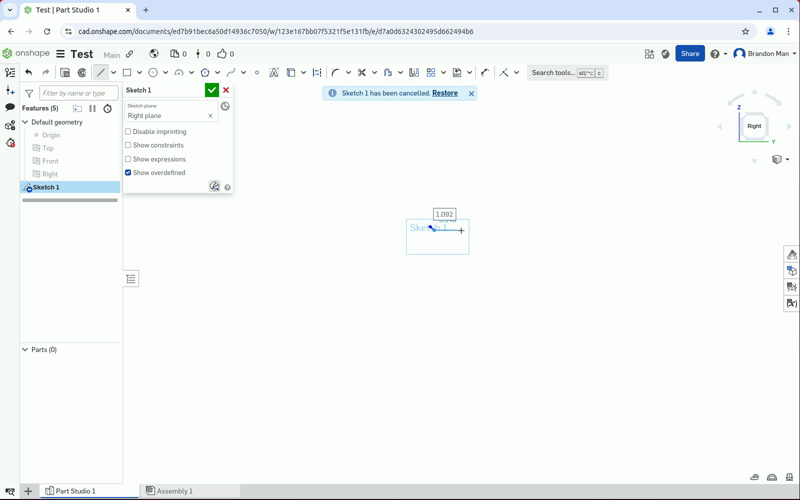
key_down(shift)
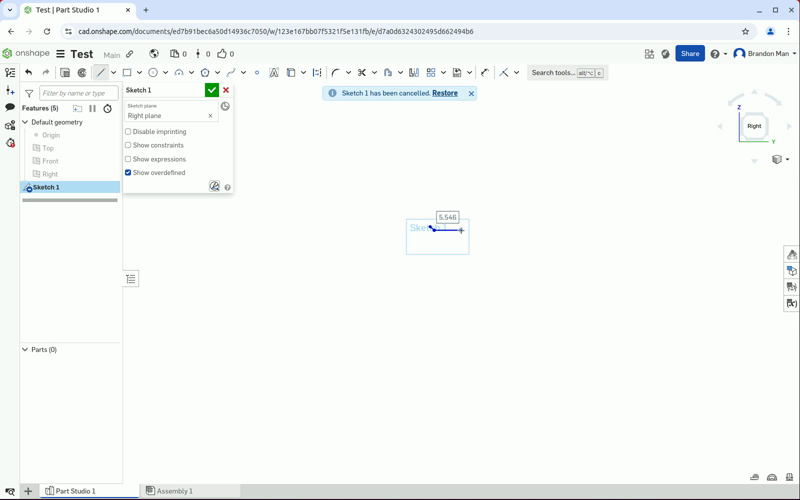
mouse_move(491, 230)
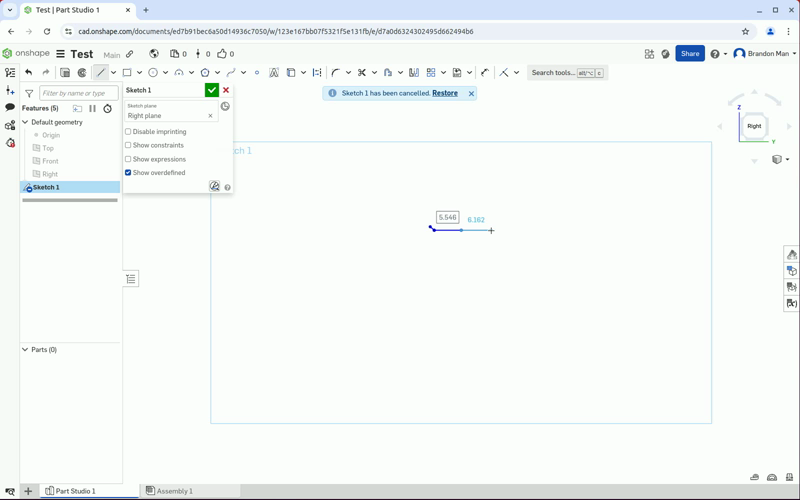
mouse_move(461, 283)
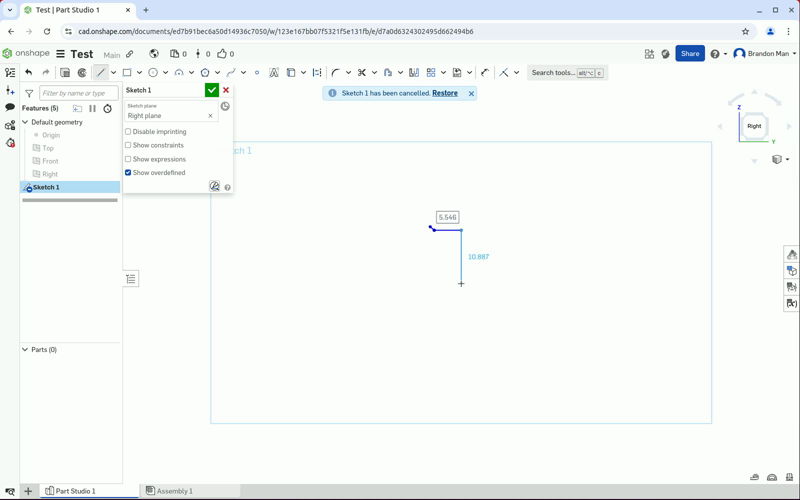
click(461, 283)
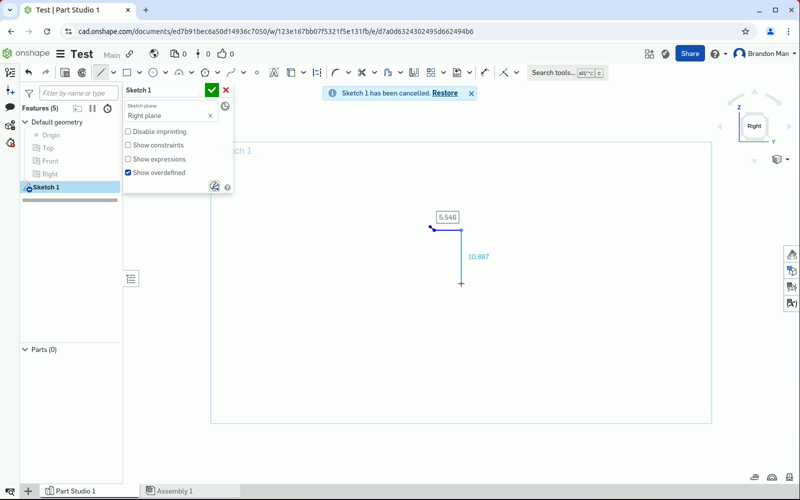
key_up(shift)
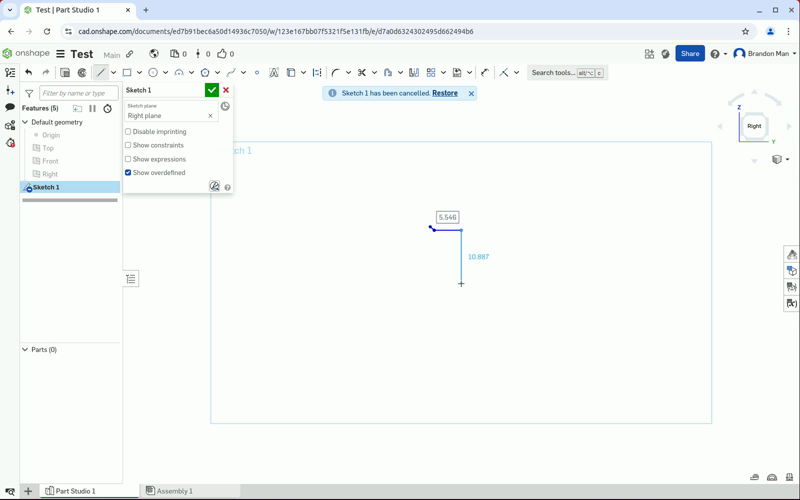
key_down(shift)
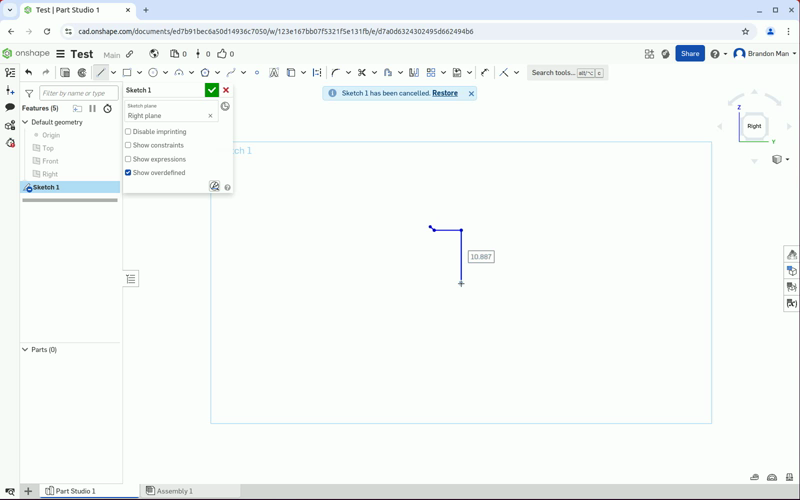
mouse_move(491, 283)
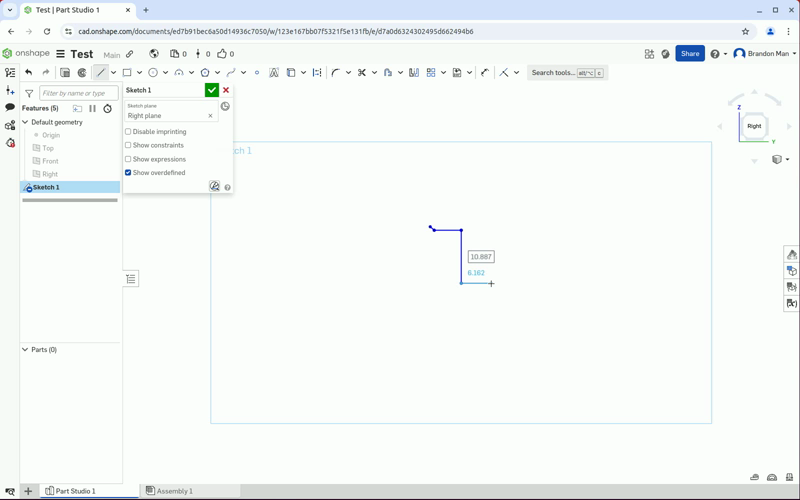
mouse_move(518, 283)
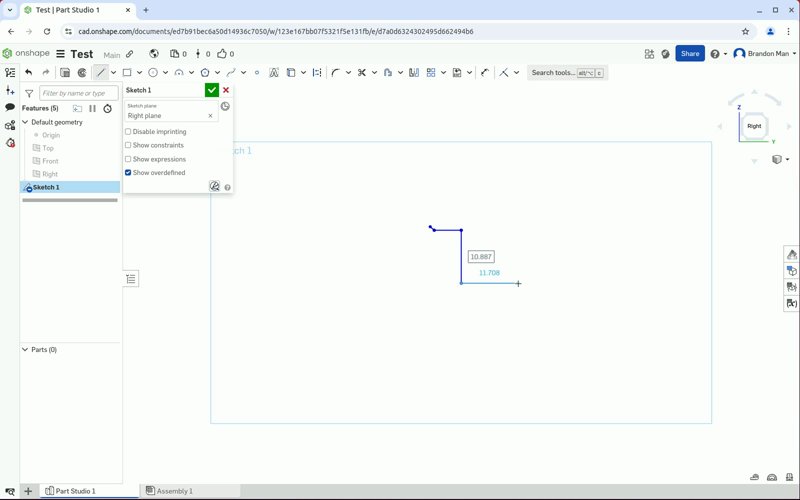
click(518, 283)
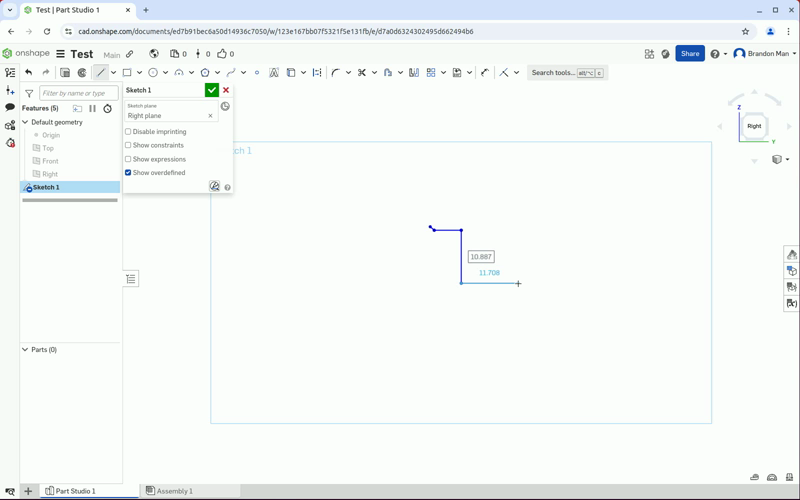
key_up(shift)
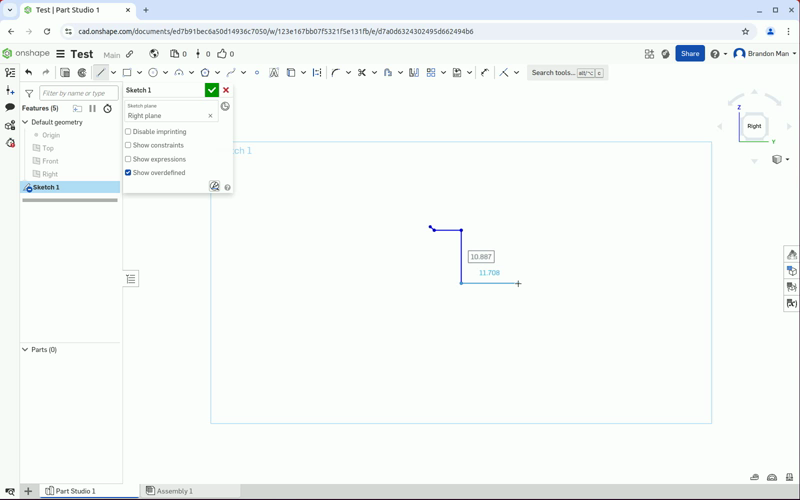
key_down(shift)
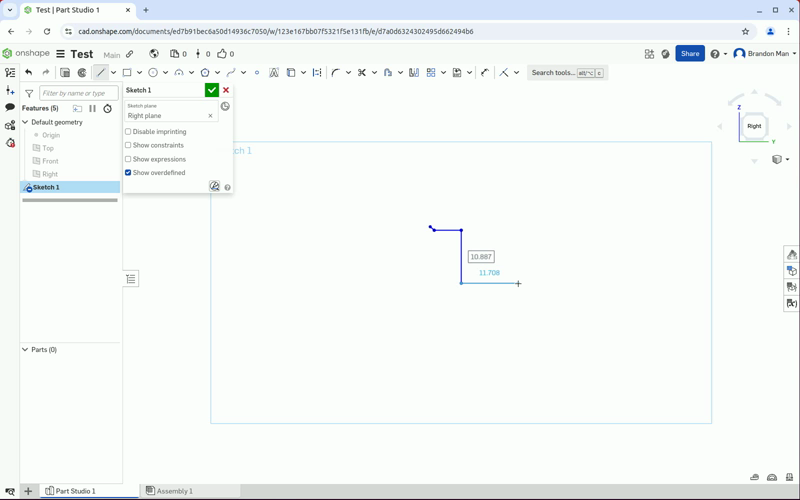
mouse_move(518, 170)
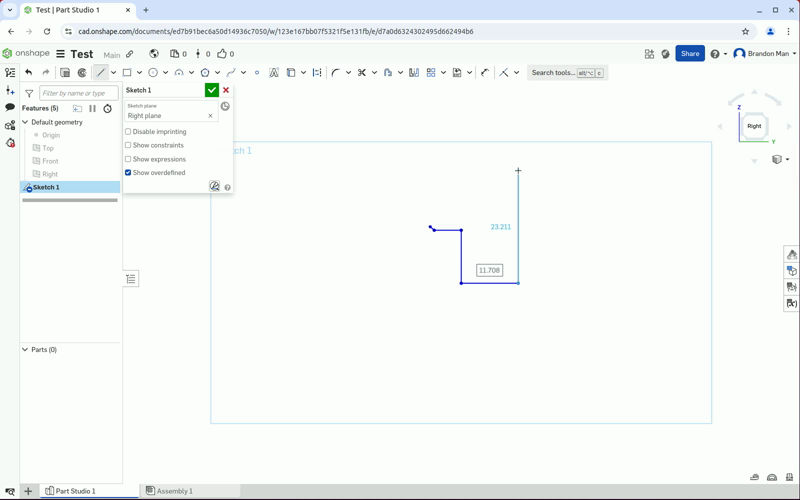
click(518, 170)
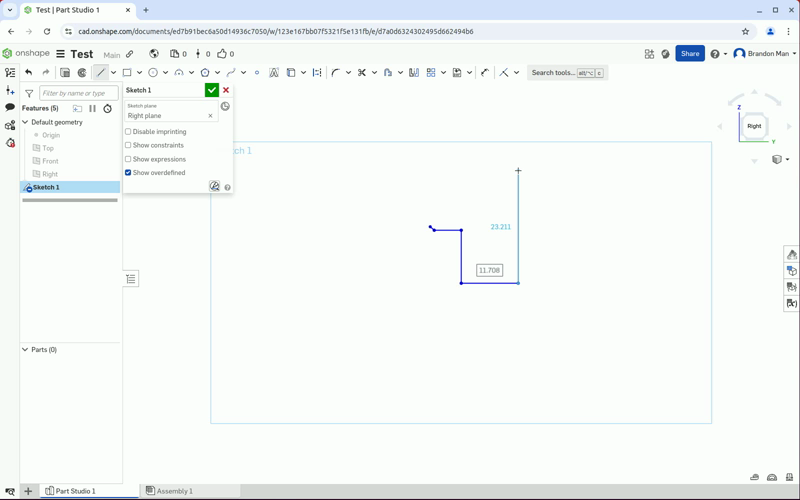
key_up(shift)
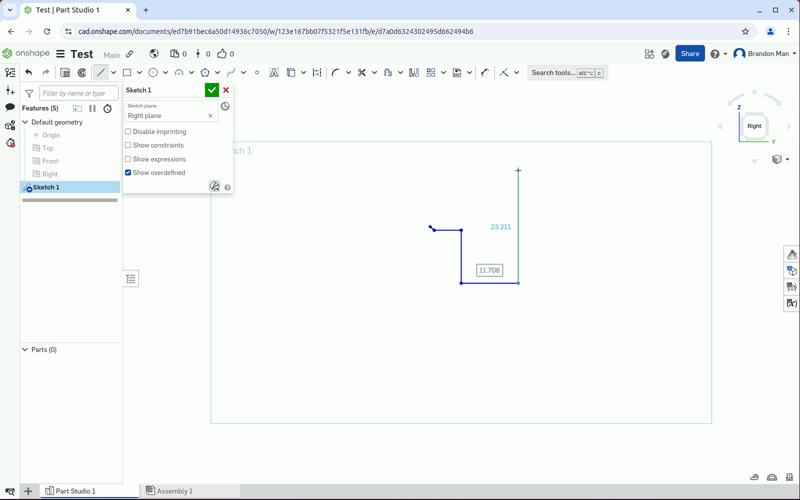
key_down(shift)
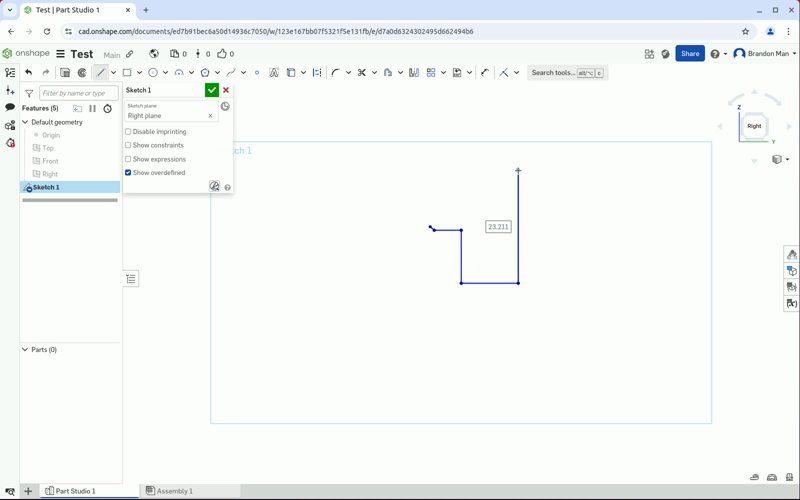
mouse_move(430, 170)
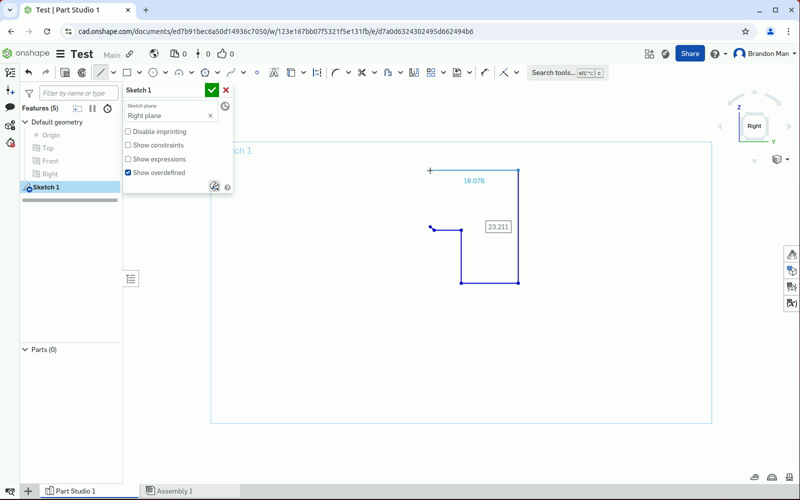
click(430, 170)
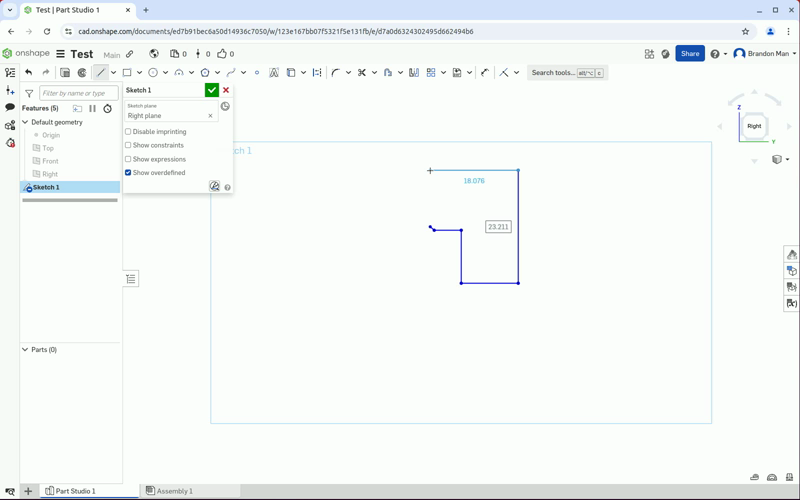
key_up(shift)
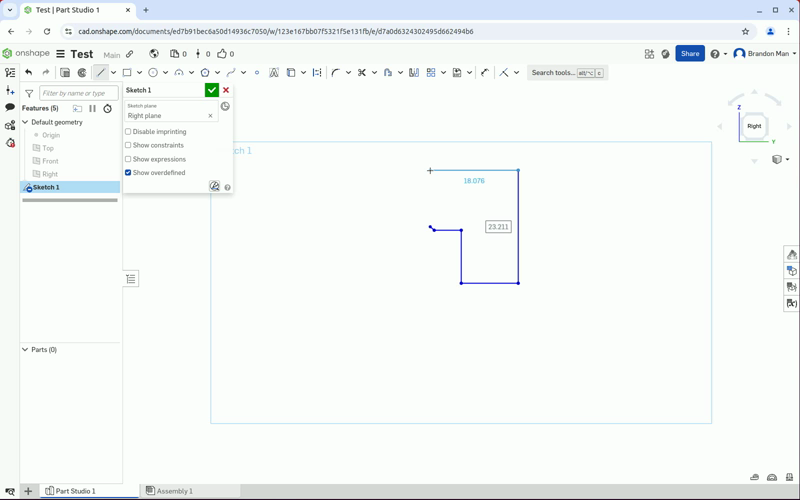
mouse_move(460, 170)
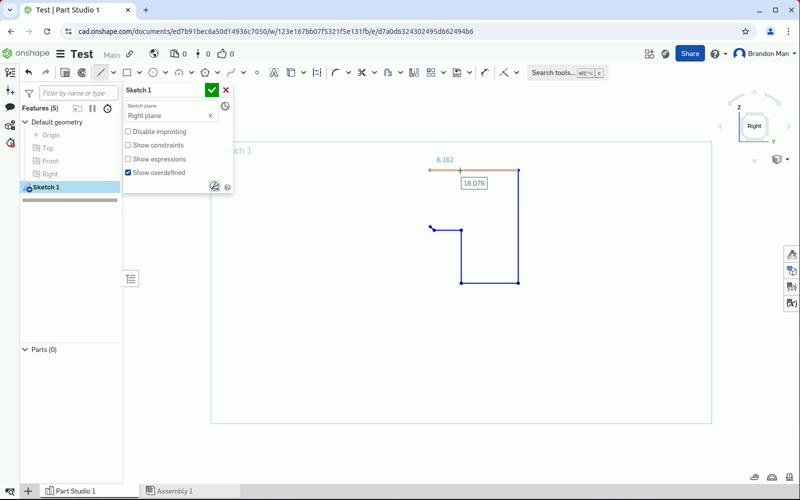
key_down(shift)
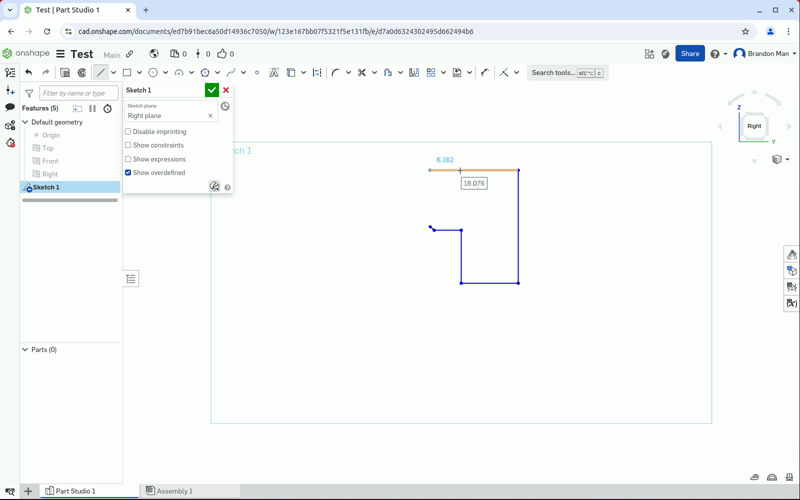
mouse_move(430, 226)
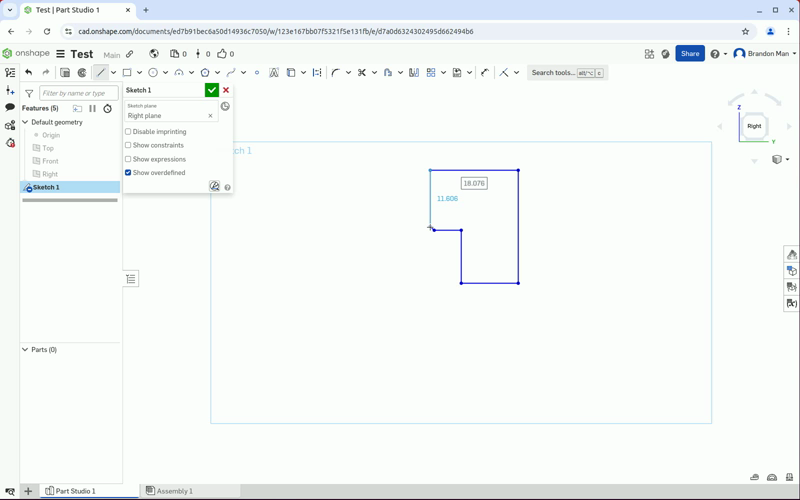
key_up(shift)
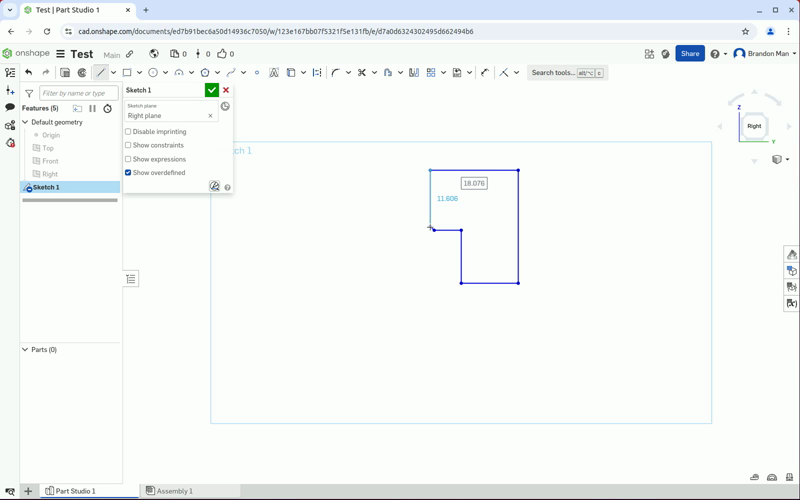
click(430, 226)
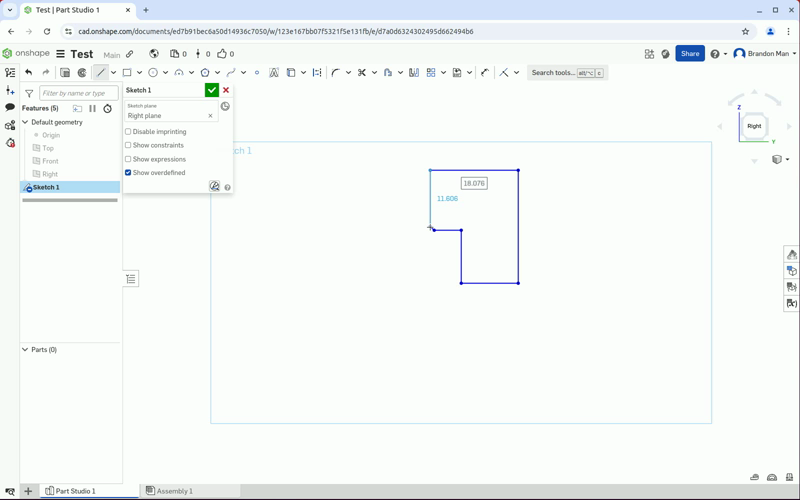
key(esc)
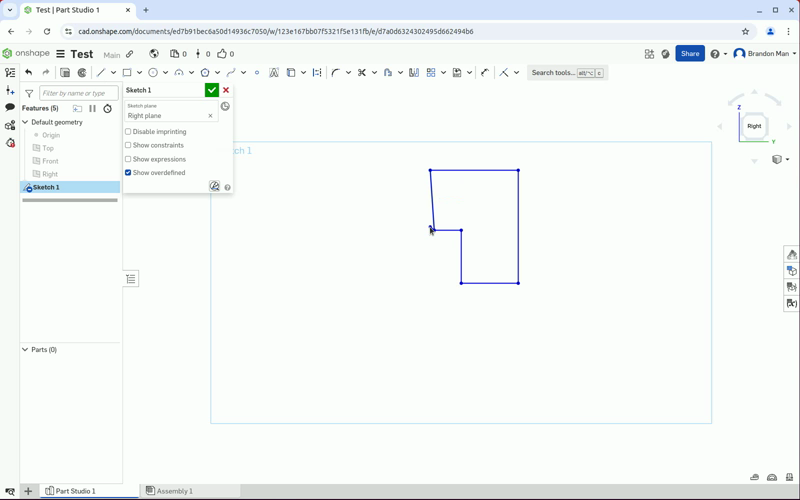
mouse_move(506, 178)
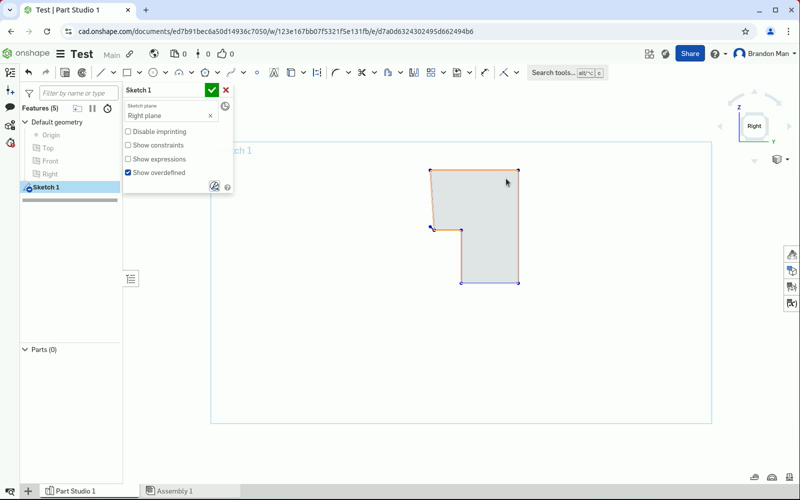
click(506, 178)
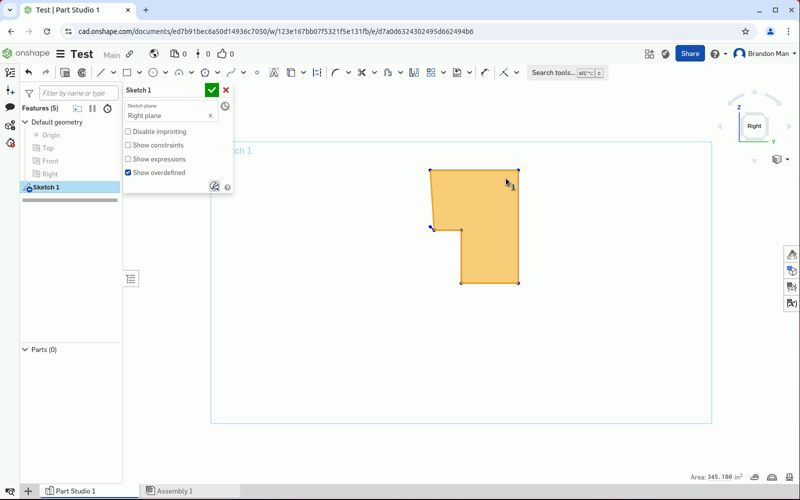
mouse_move(73, 352)
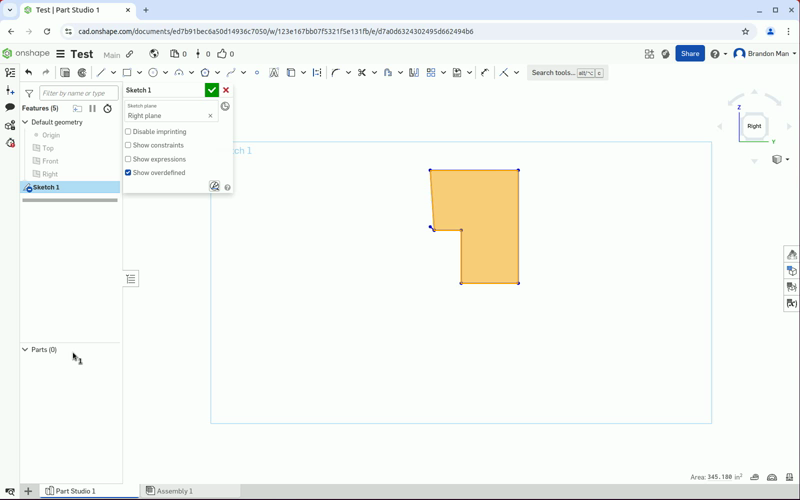
key(shift+y)
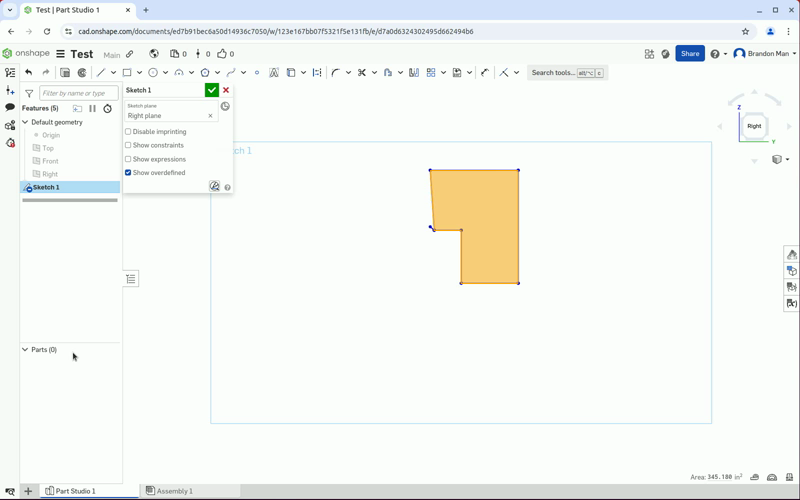
key(shift+e)
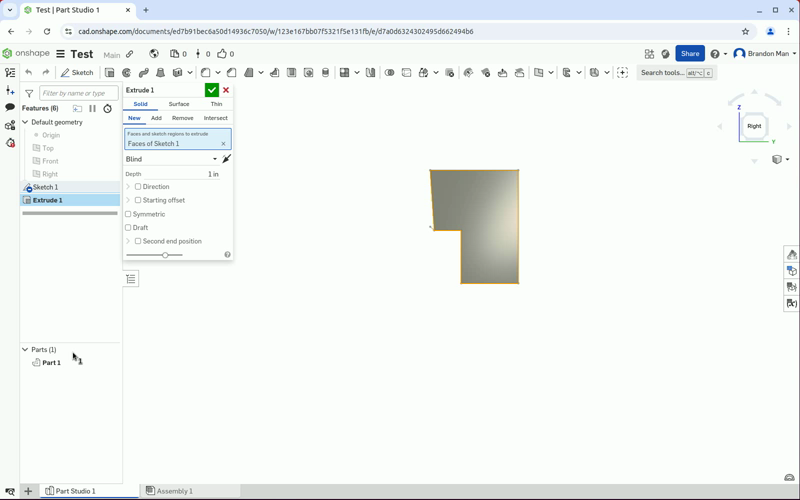
mouse_move(143, 106)
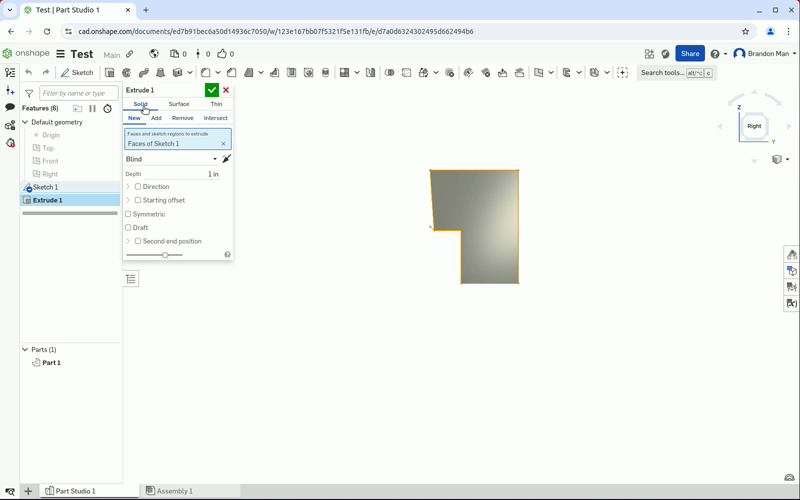
click(143, 106)
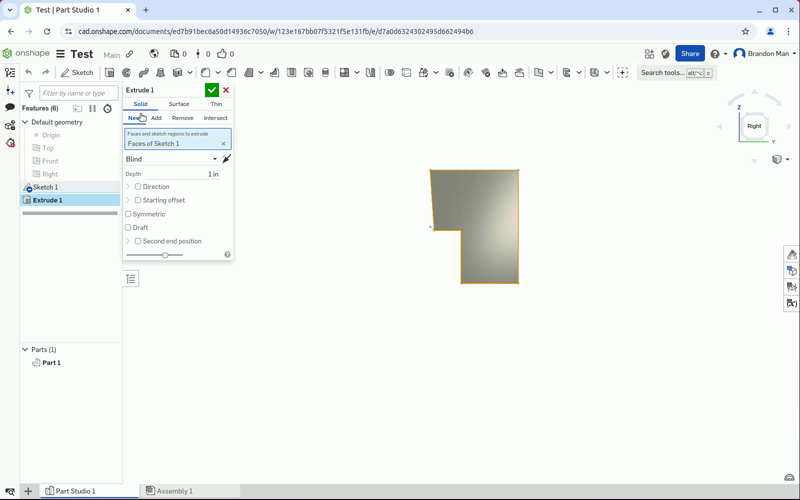
mouse_move(137, 120)
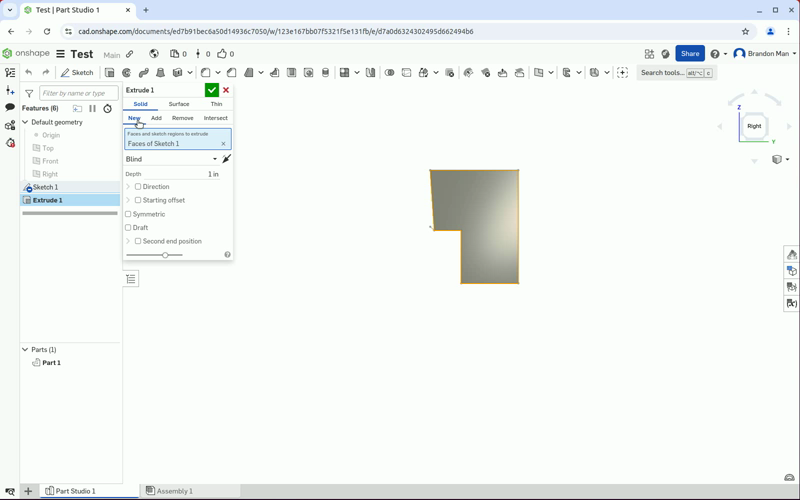
click(137, 120)
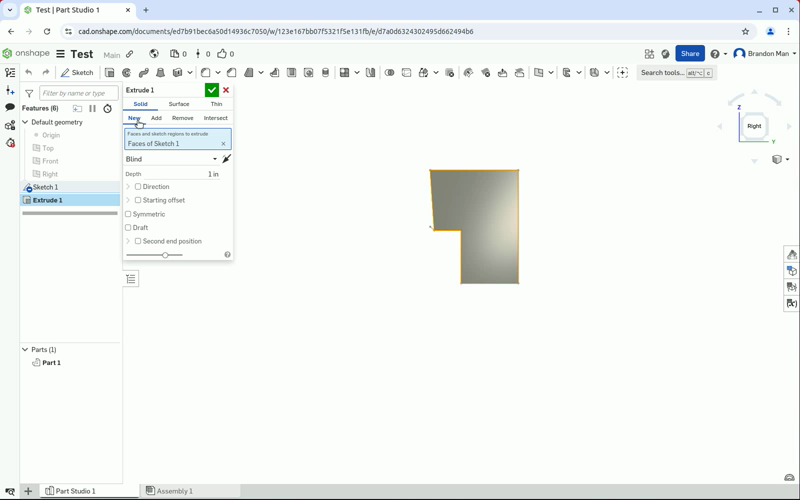
key(tab, 4)
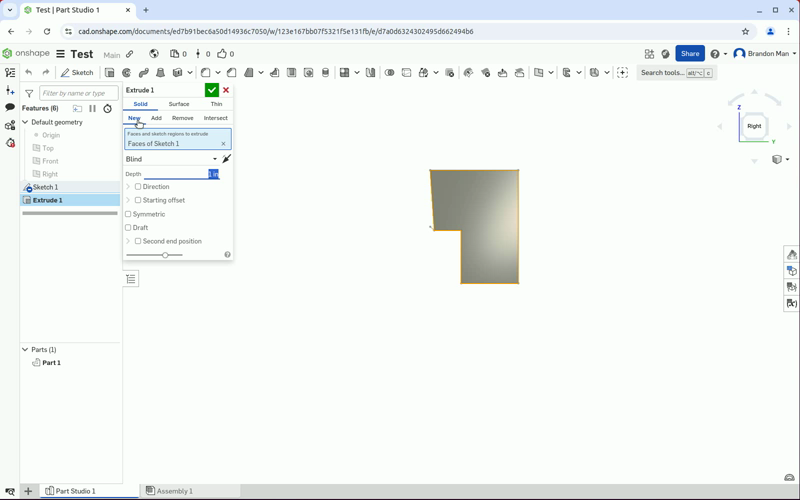
text(0.241)
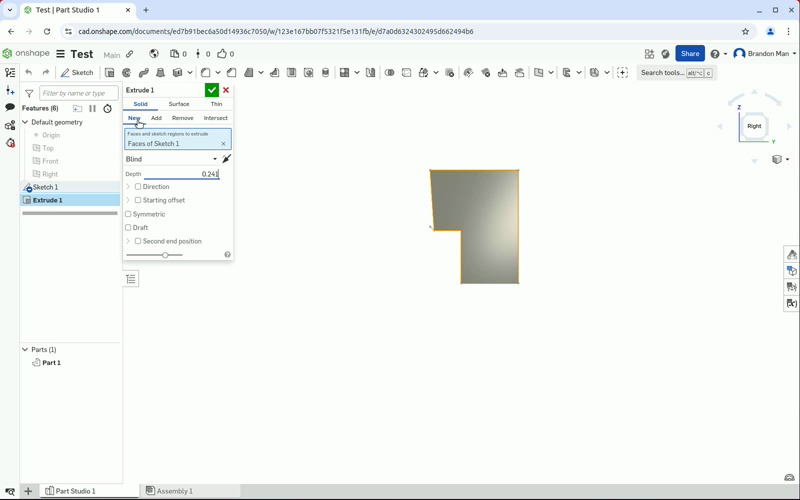
key(enter)
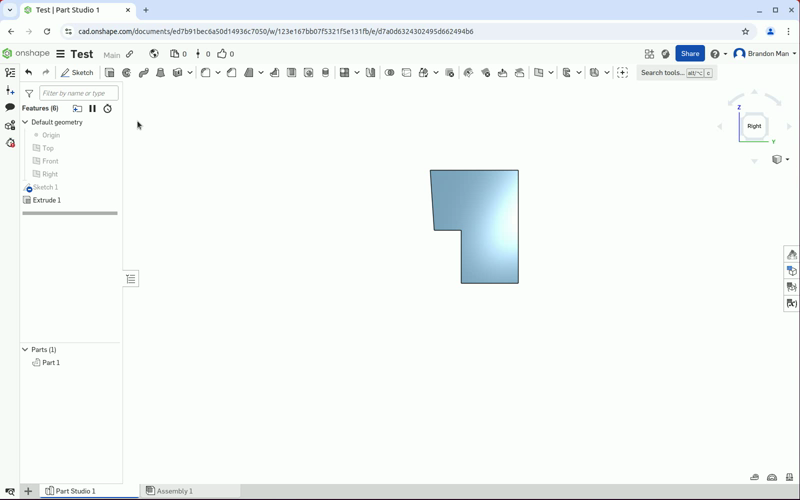
key(shift+h)
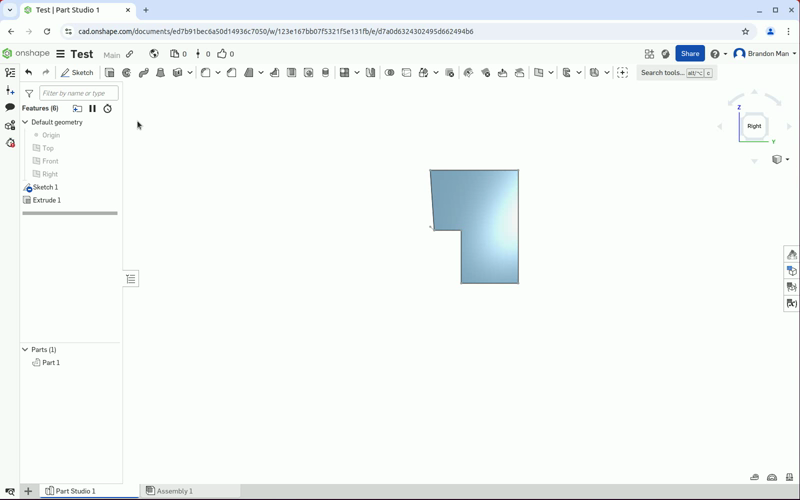
key(shift+h)
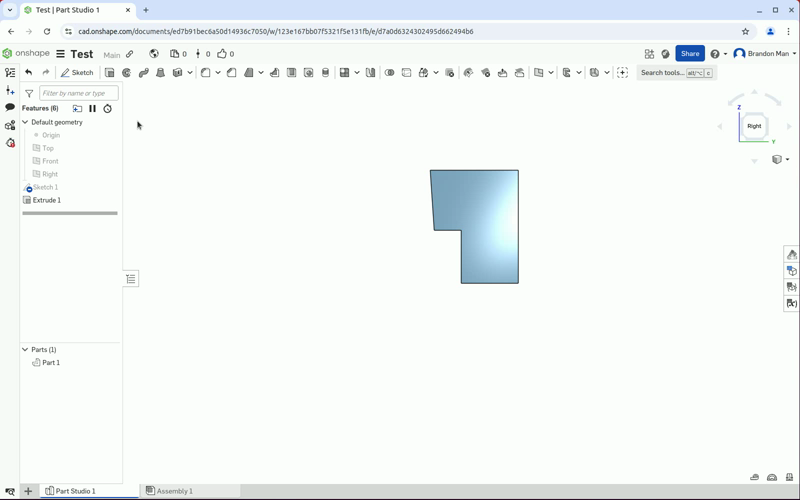
mouse_move(73, 189)
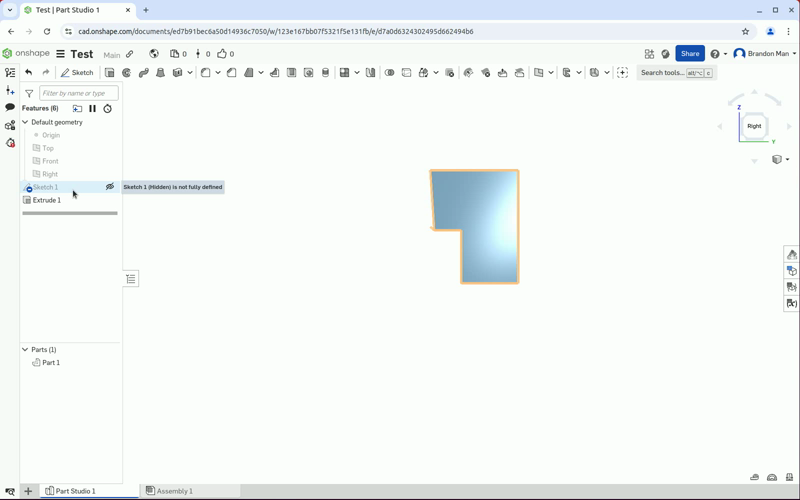
click(73, 189)
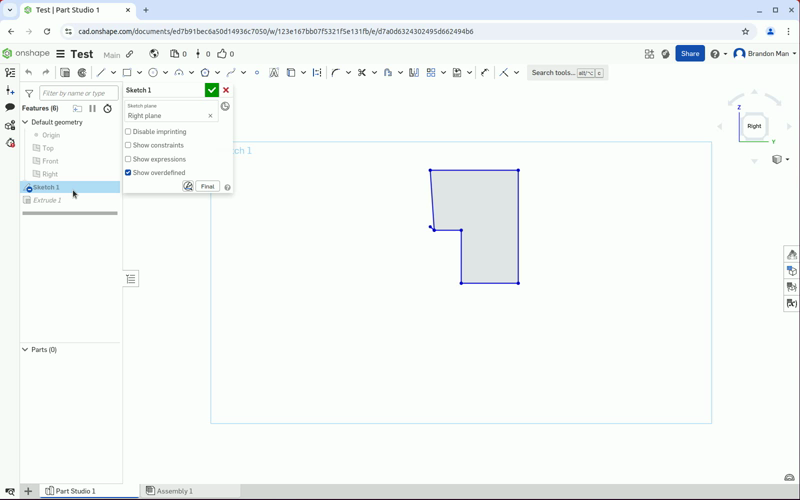
mouse_move(229, 92)
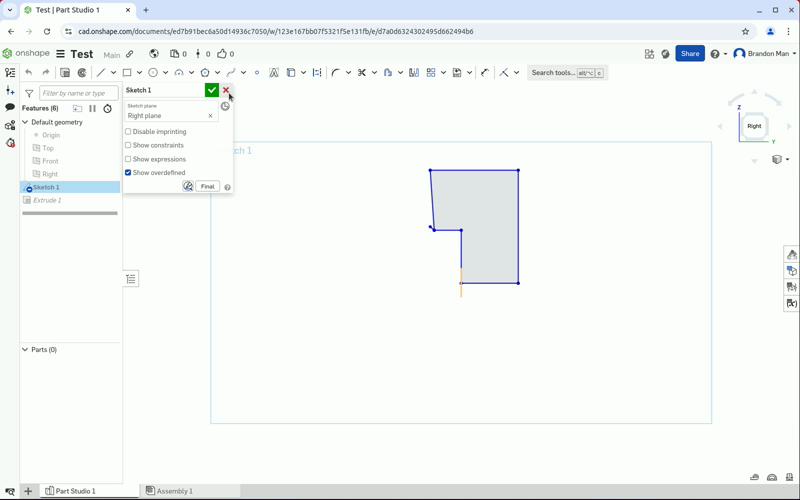
click(229, 92)
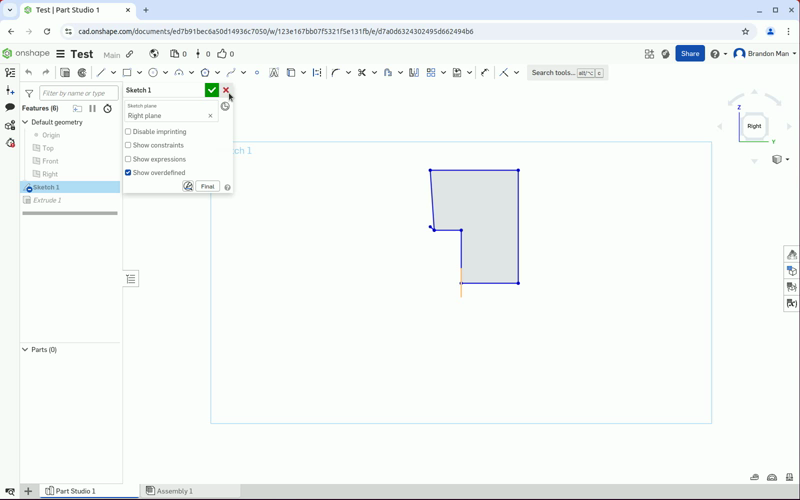
key(shift+s)
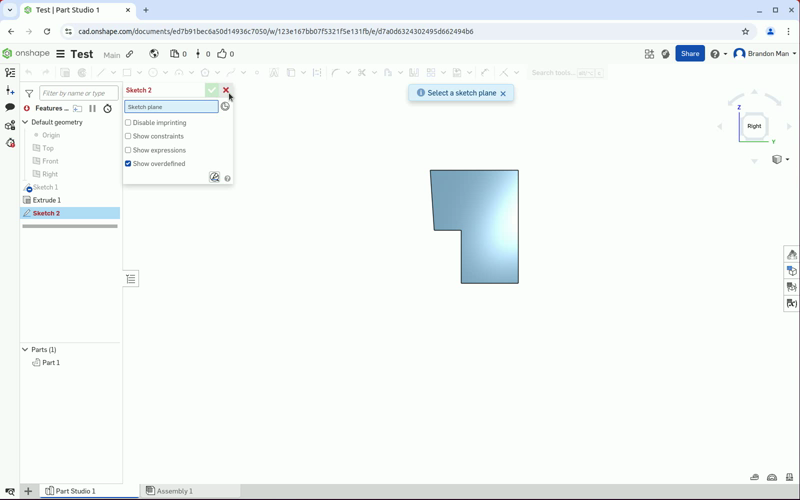
mouse_move(73, 176)
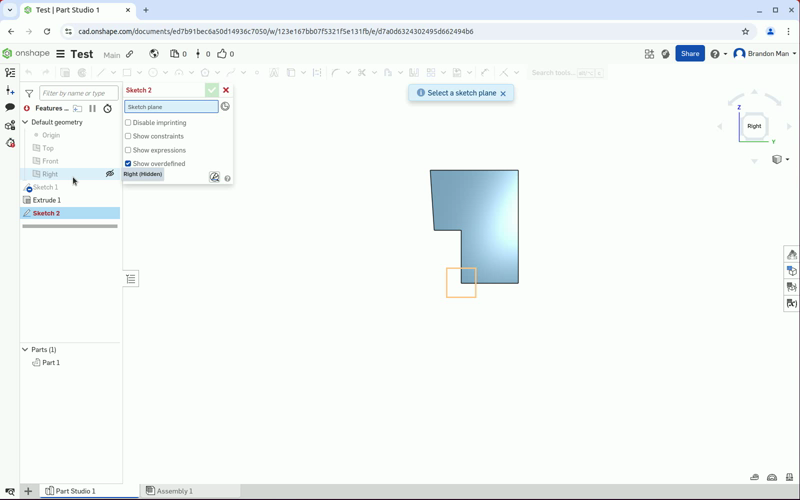
click(73, 176)
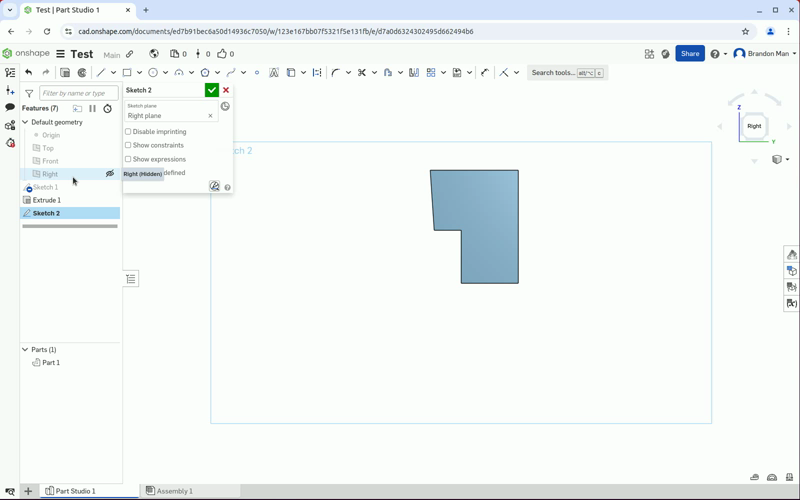
mouse_move(73, 352)
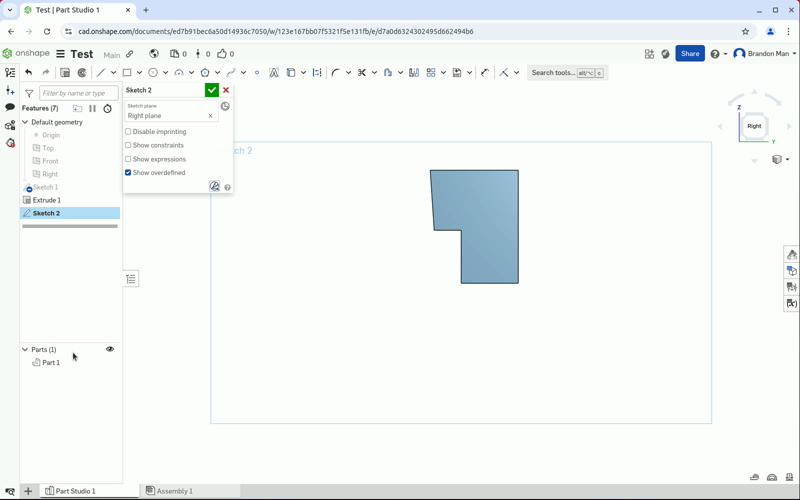
key(y)
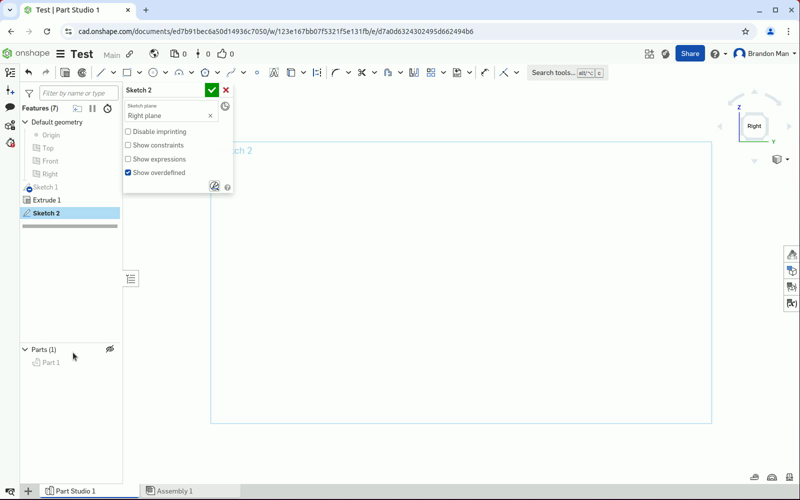
key(l)
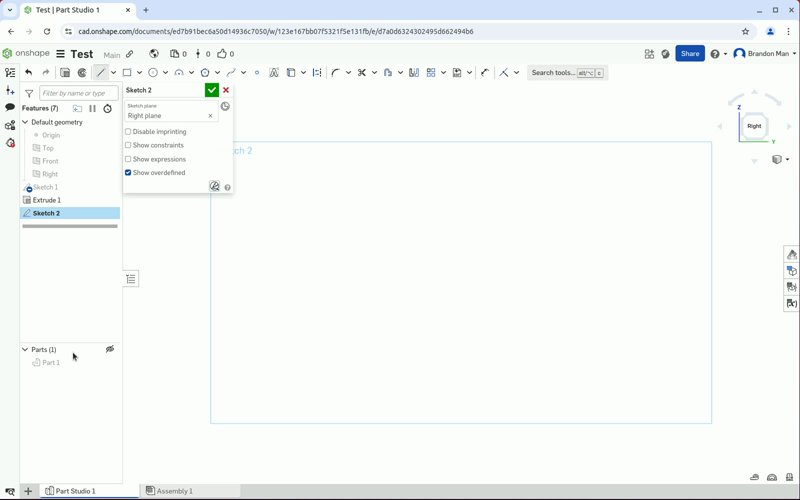
key_down(shift)
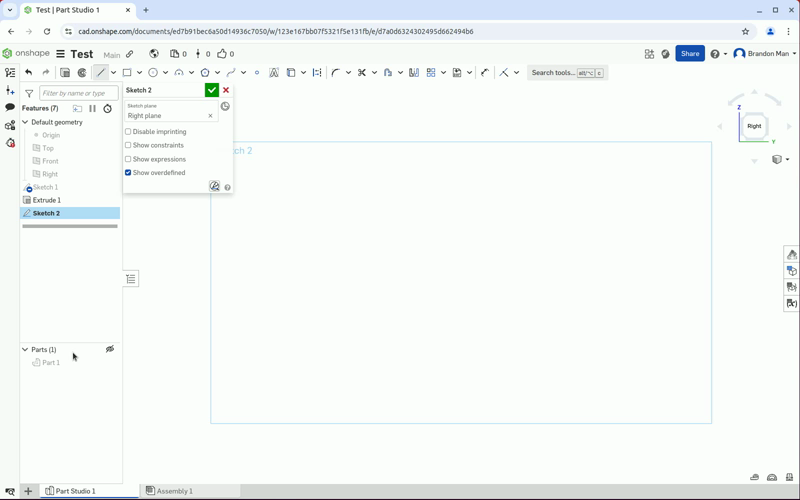
mouse_move(436, 227)
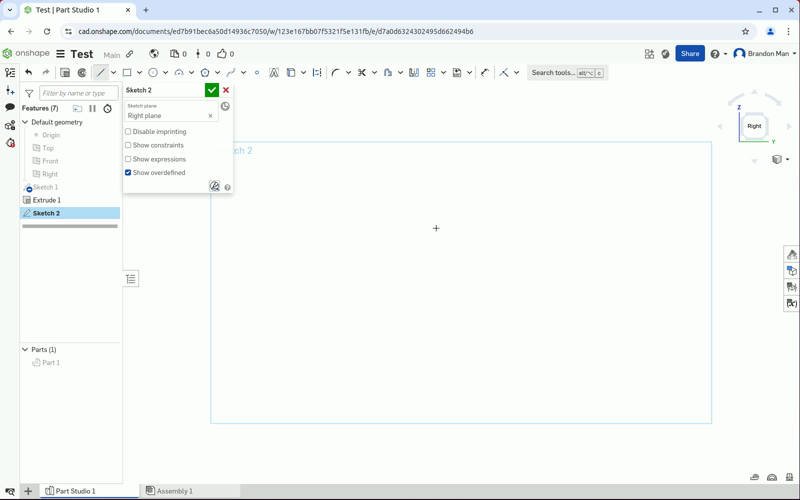
click(436, 227)
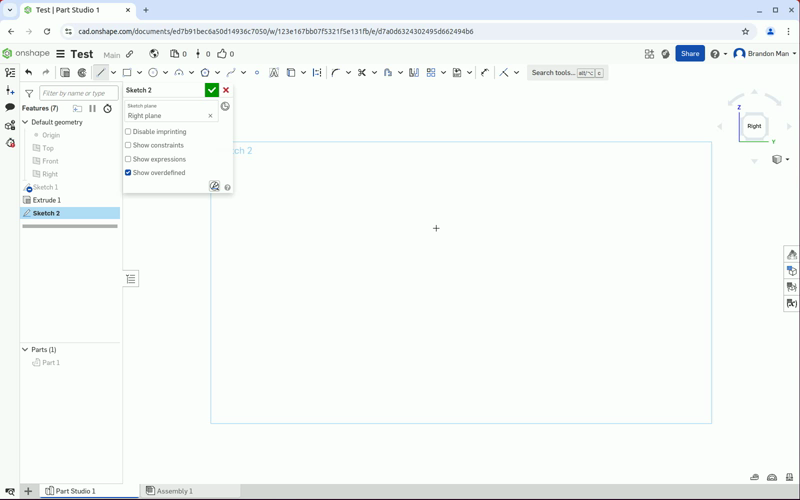
key_up(shift)
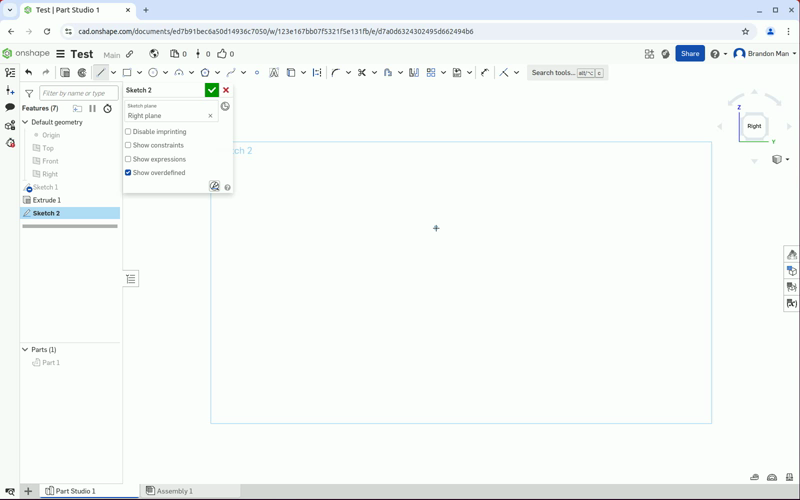
key_down(shift)
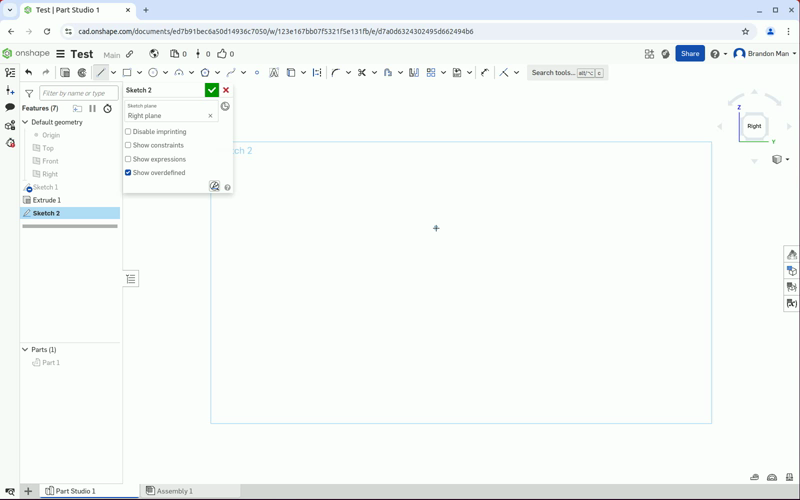
mouse_move(466, 227)
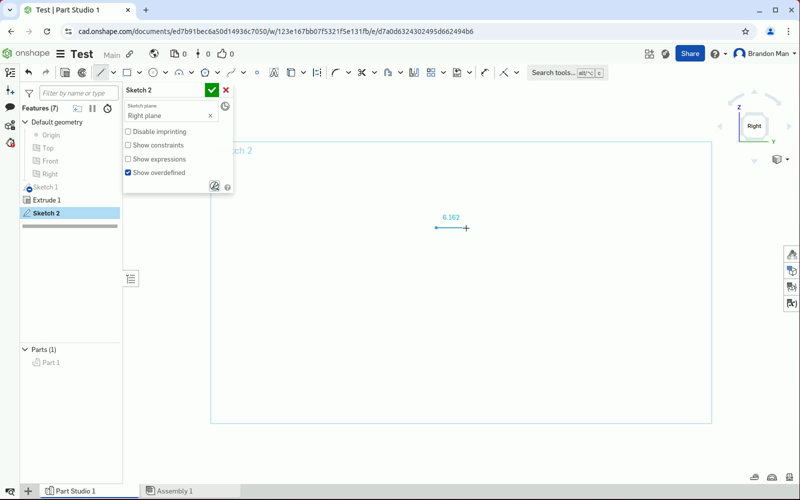
mouse_move(468, 227)
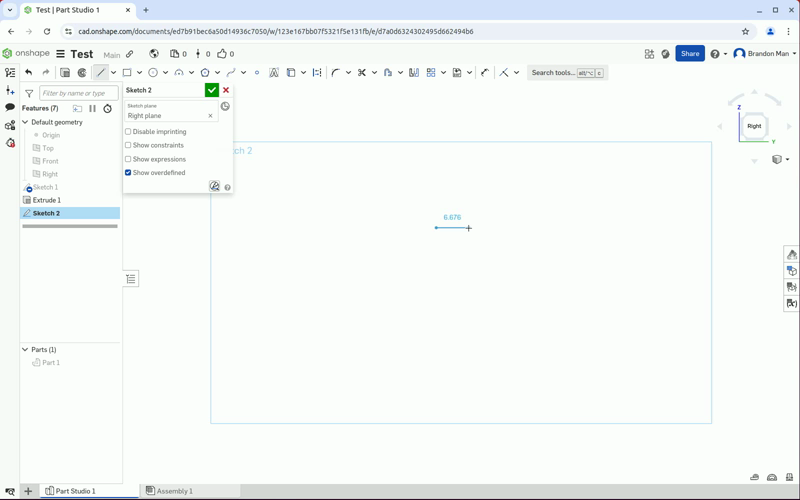
click(468, 227)
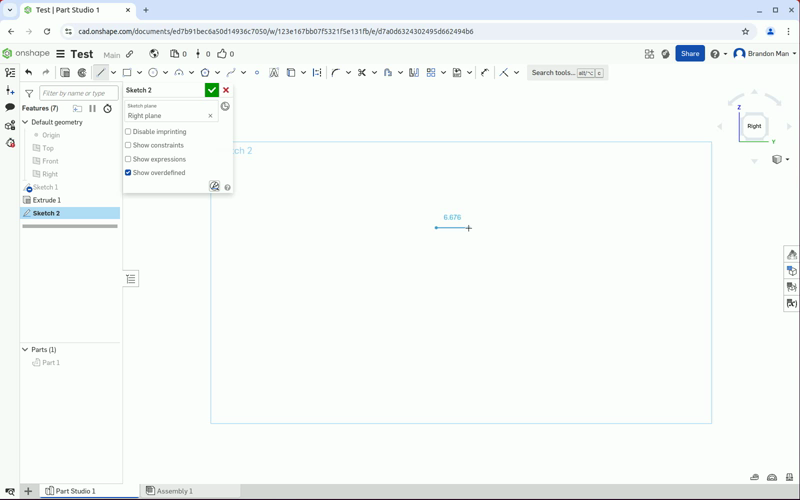
key_up(shift)
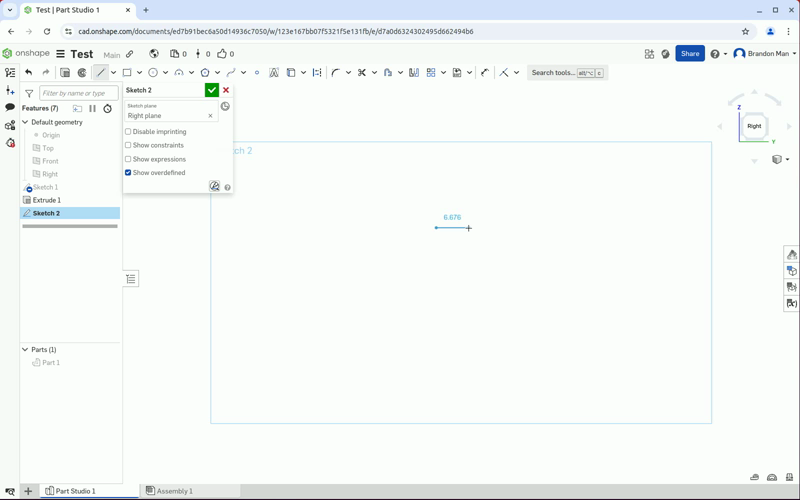
key_down(shift)
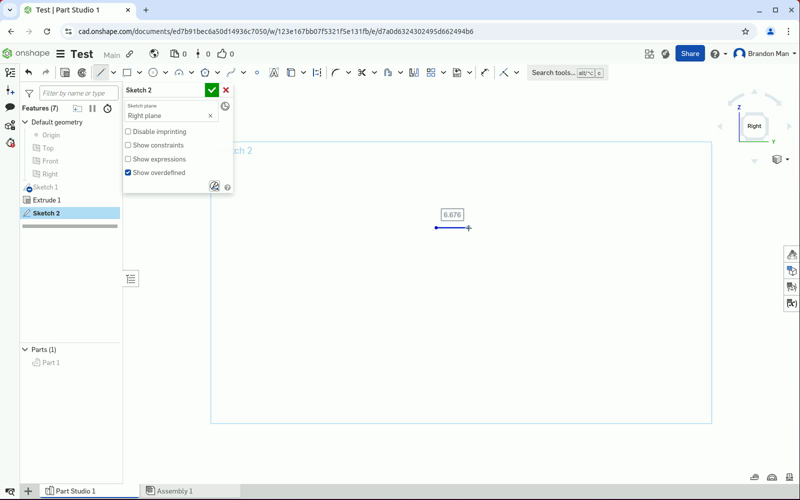
mouse_move(498, 227)
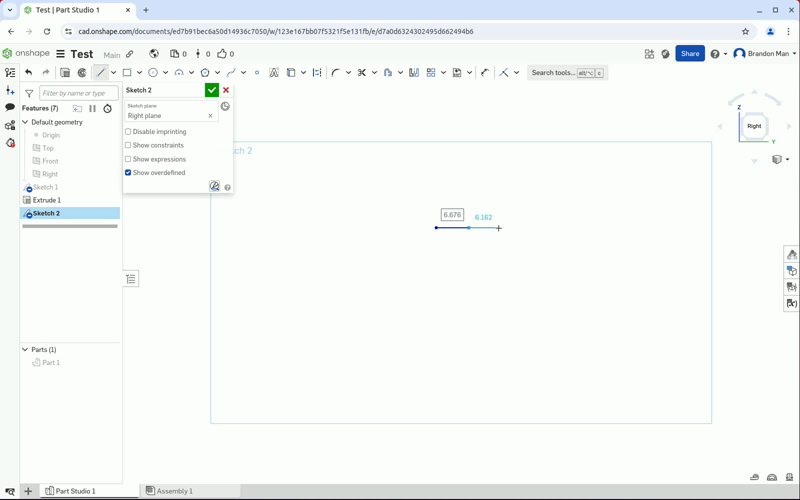
mouse_move(468, 206)
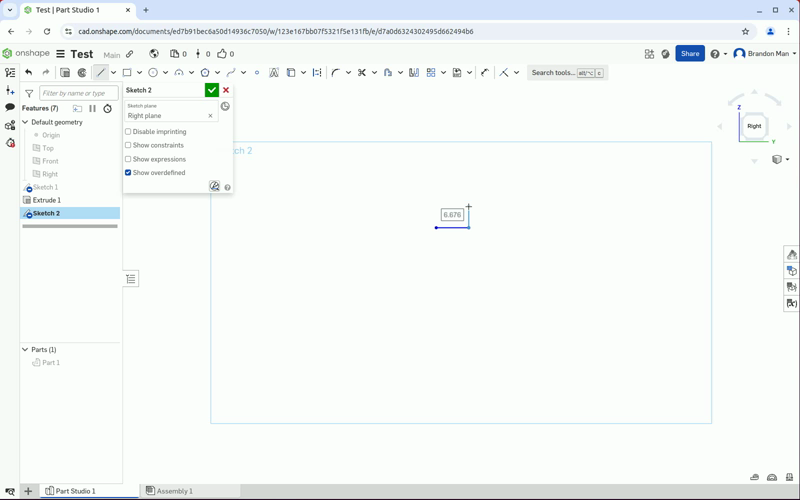
click(468, 206)
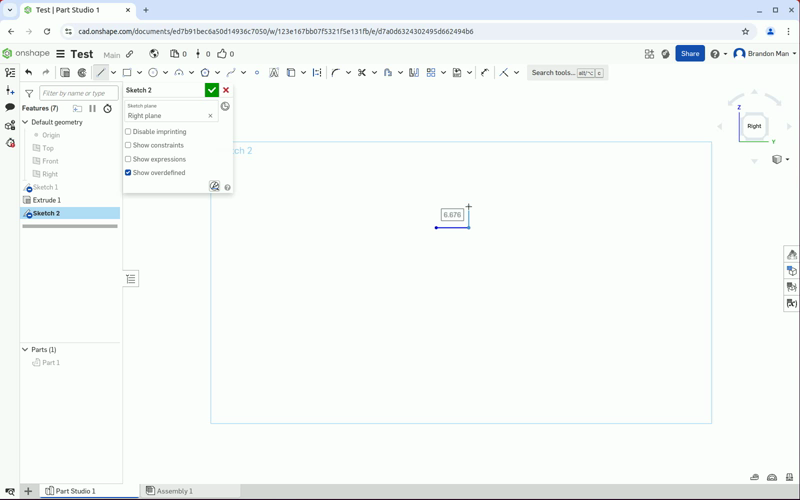
key_up(shift)
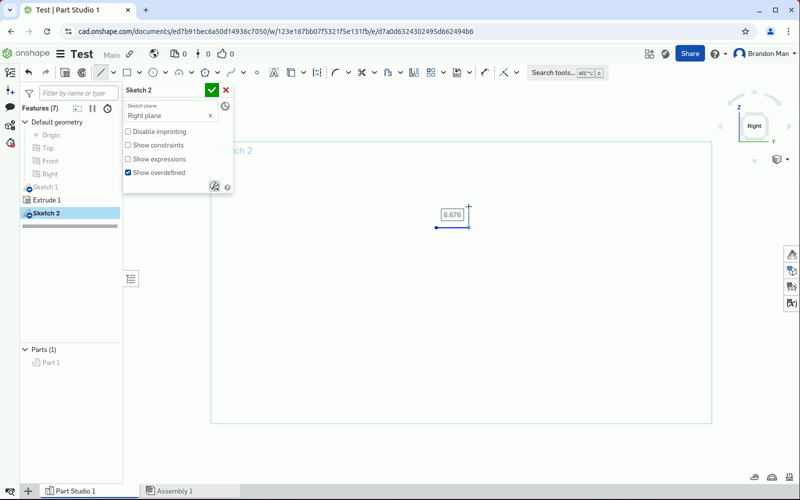
key_down(shift)
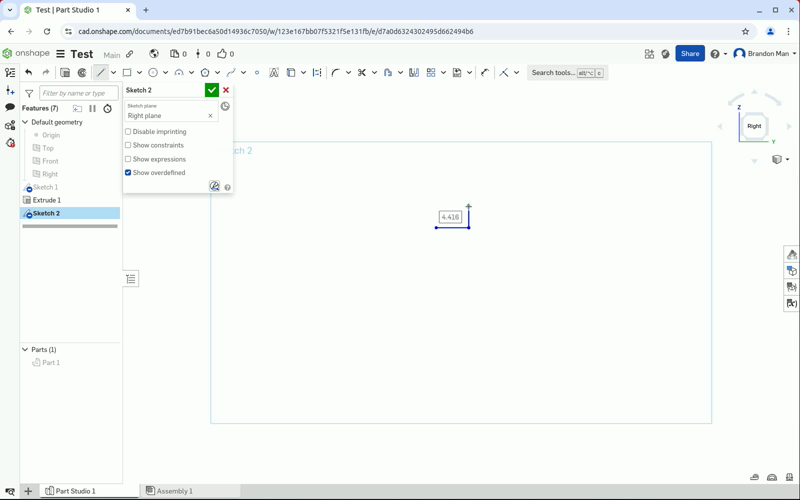
mouse_move(498, 206)
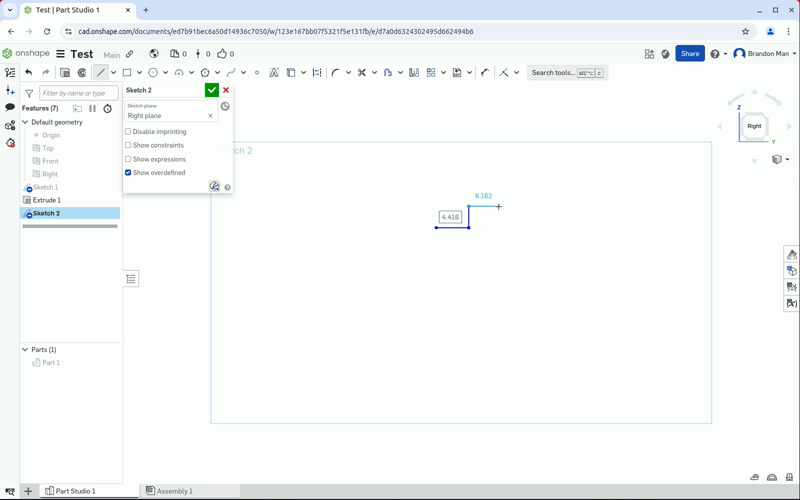
mouse_move(436, 206)
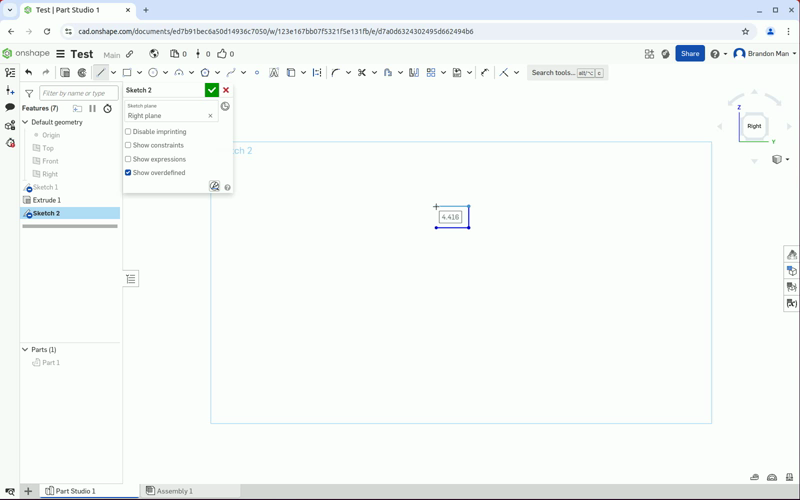
click(436, 206)
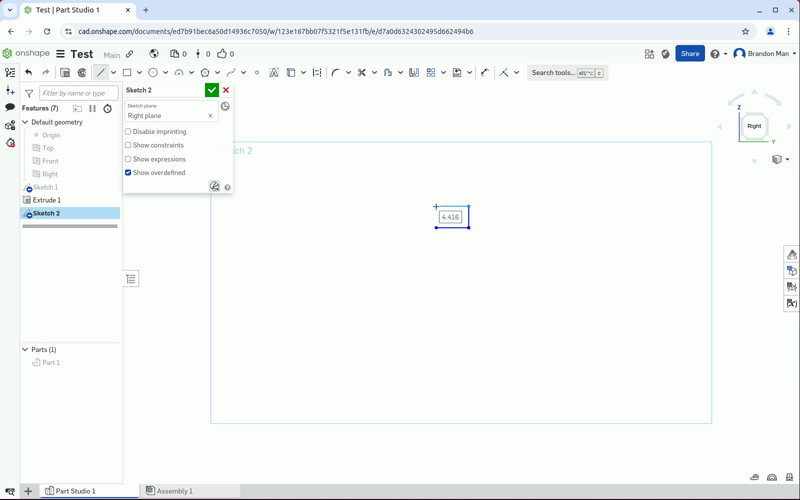
key_up(shift)
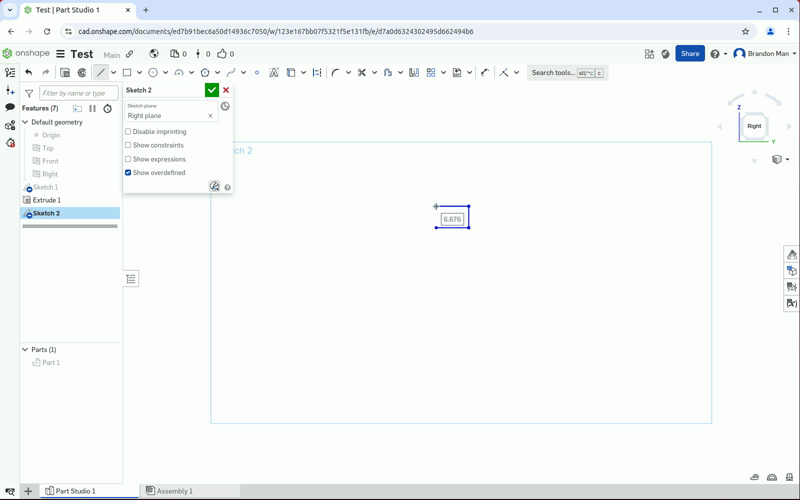
mouse_move(466, 206)
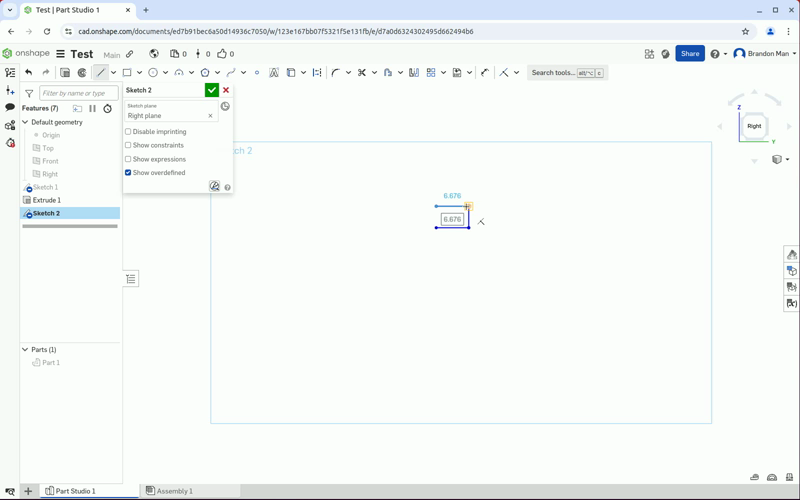
key_down(shift)
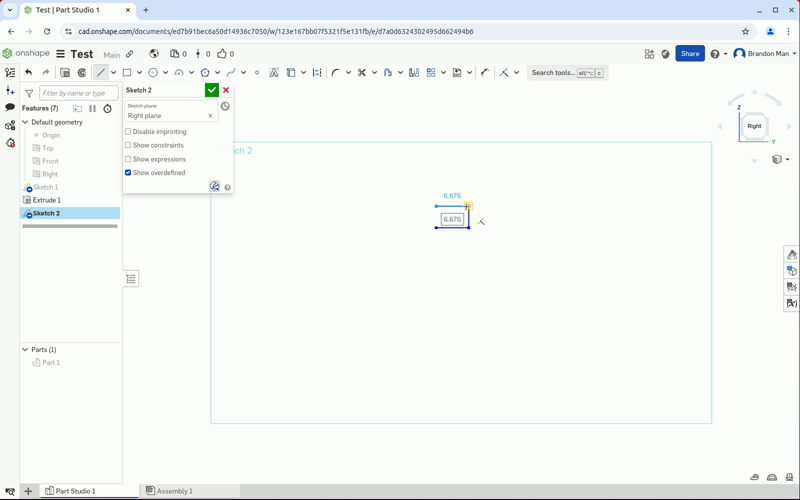
mouse_move(436, 227)
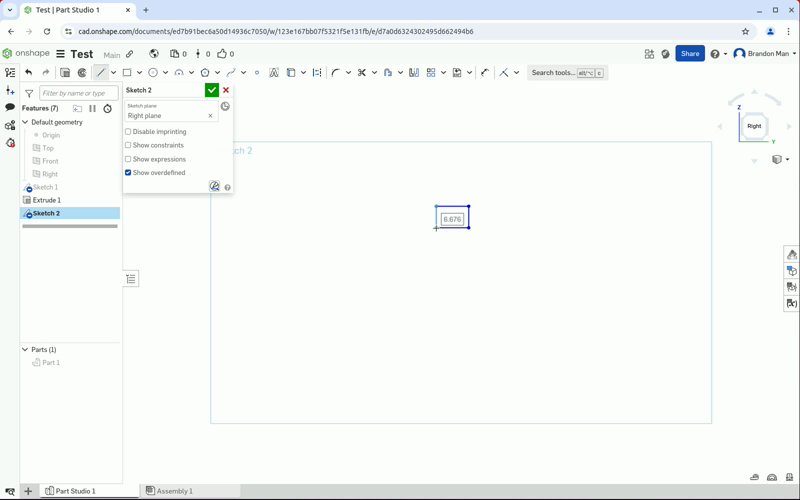
key_up(shift)
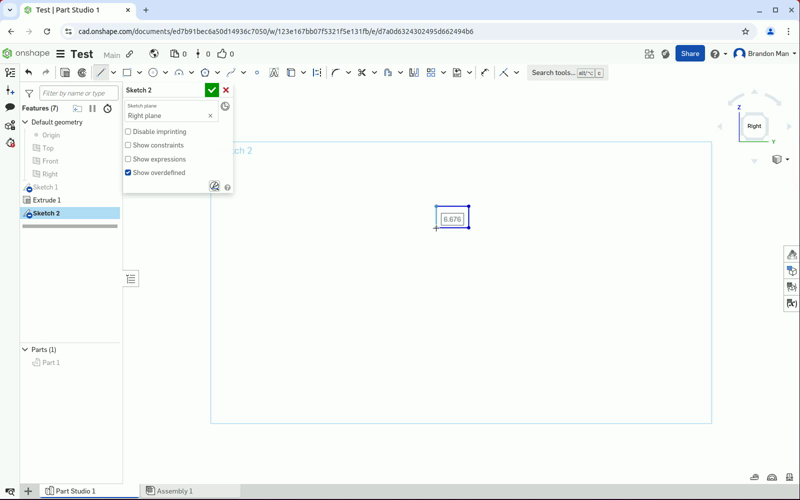
click(436, 227)
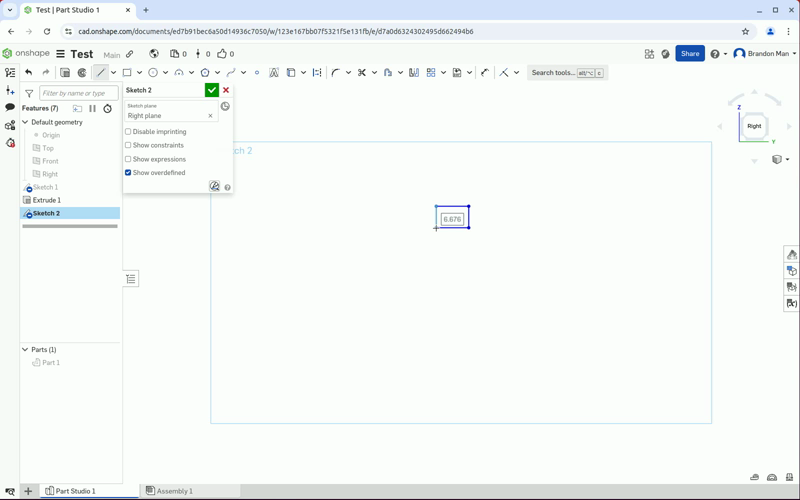
key(esc)
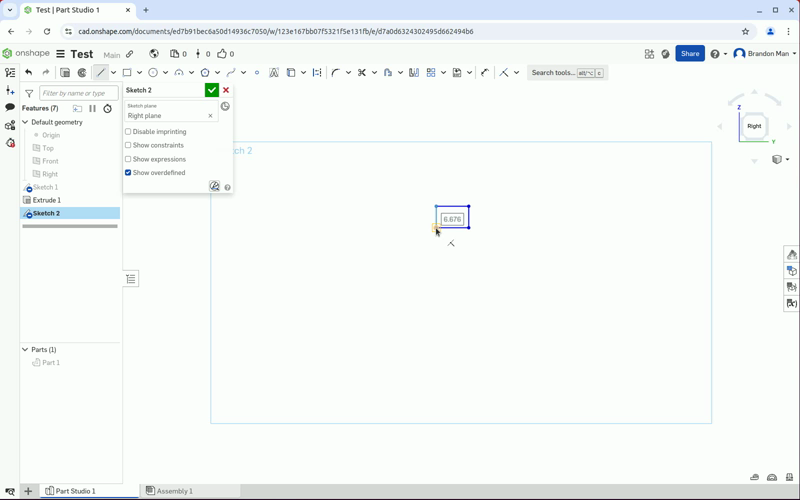
mouse_move(465, 218)
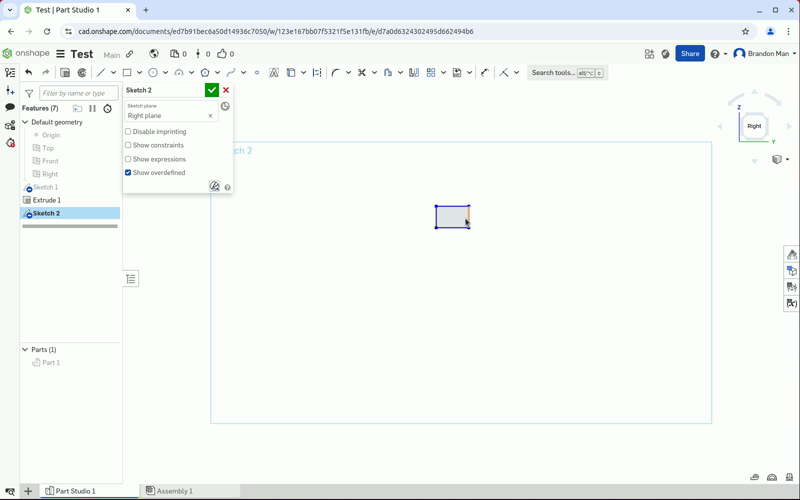
scroll(6)
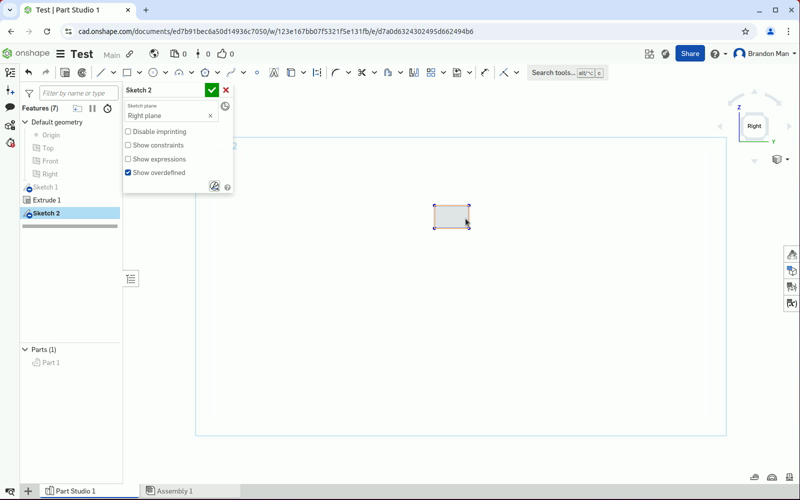
scroll(6)
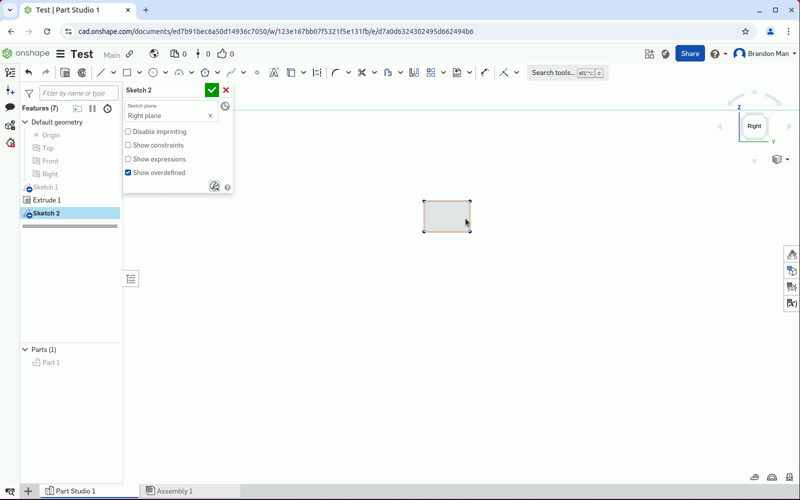
scroll(6)
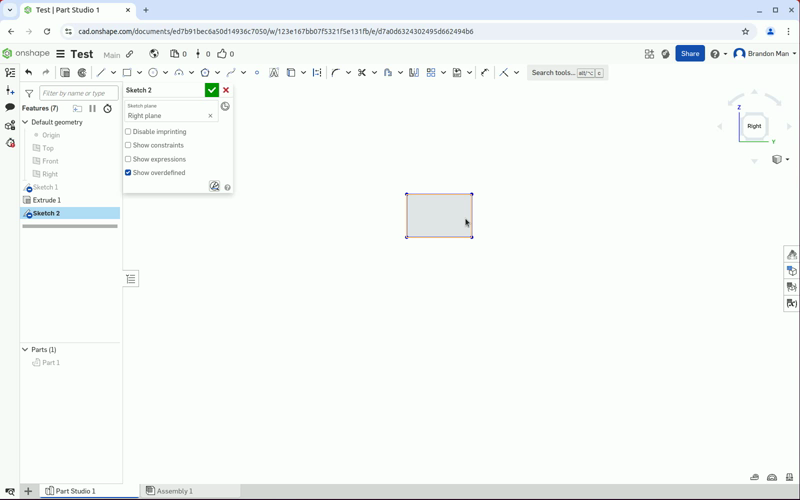
scroll(6)
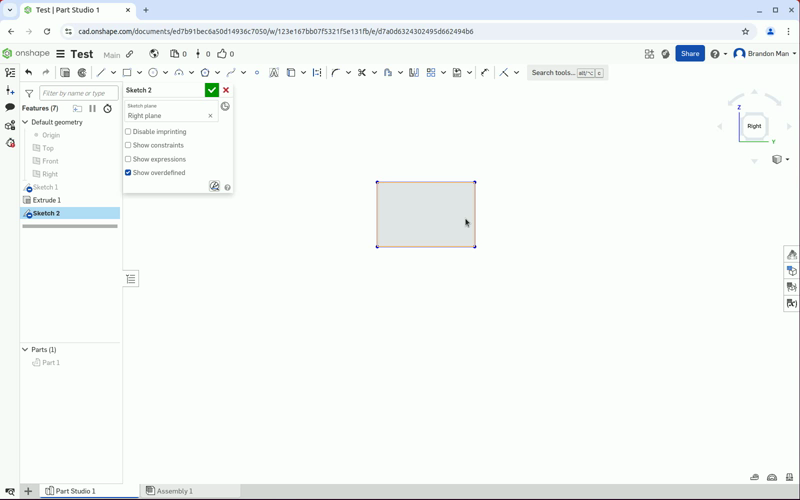
scroll(6)
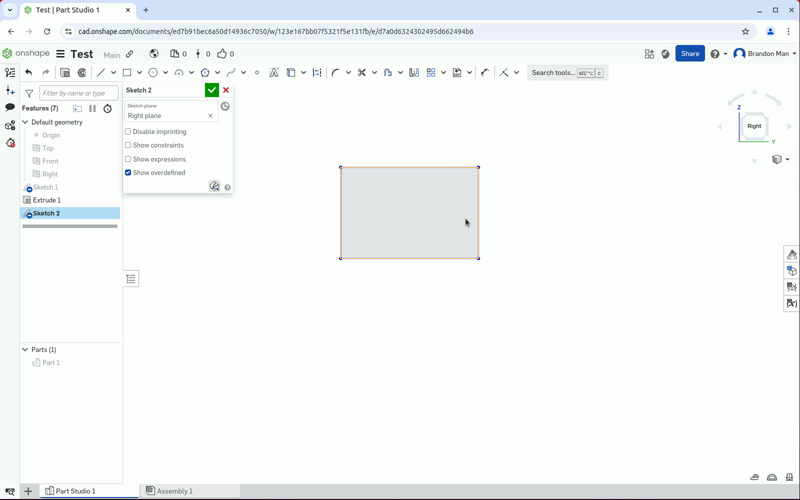
scroll(6)
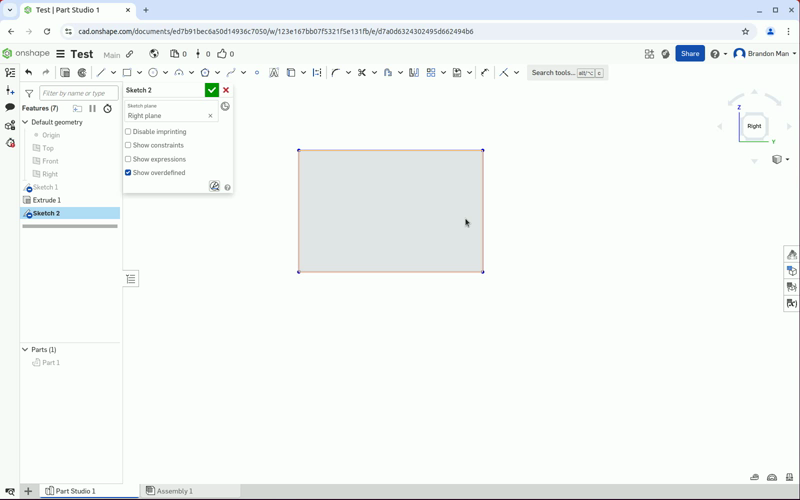
scroll(6)
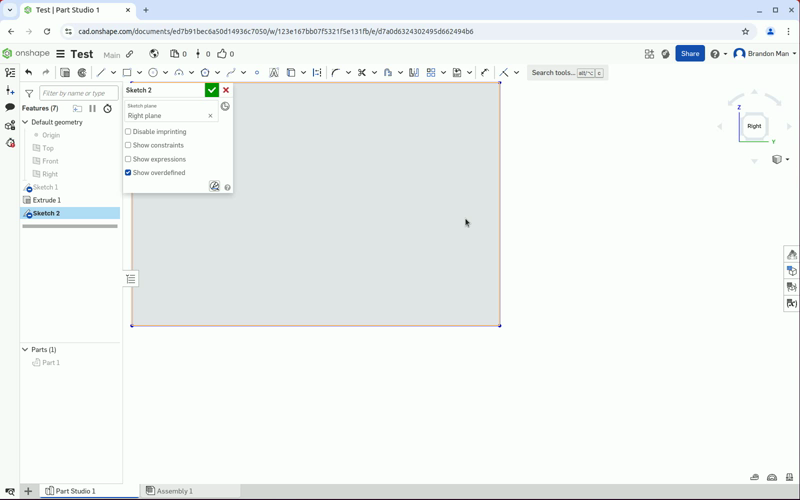
click(465, 218)
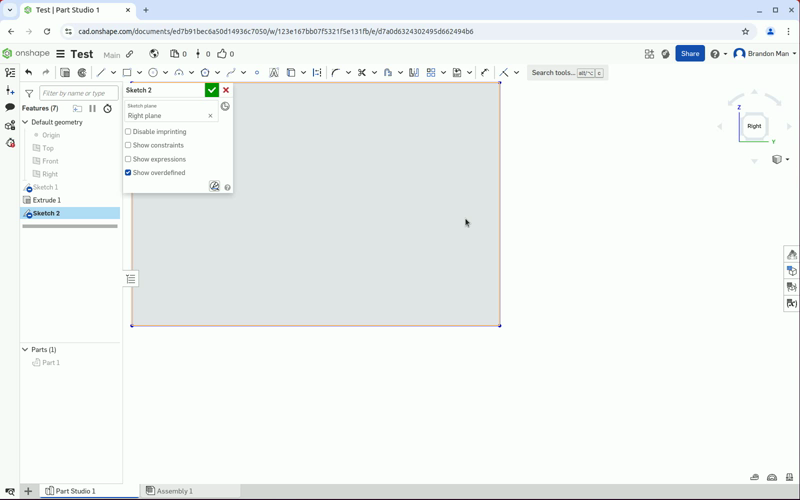
scroll(-6)
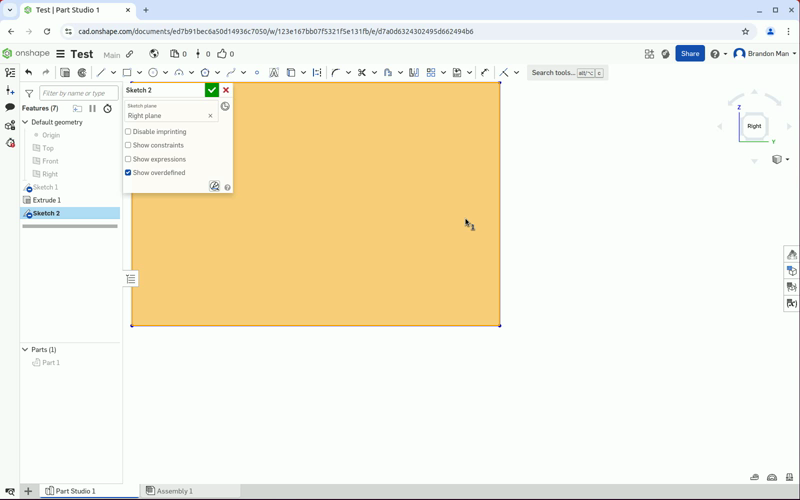
scroll(-6)
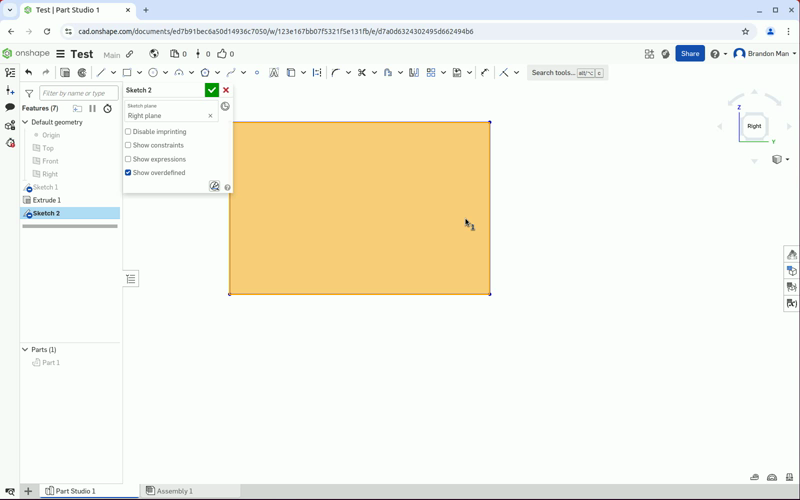
scroll(-6)
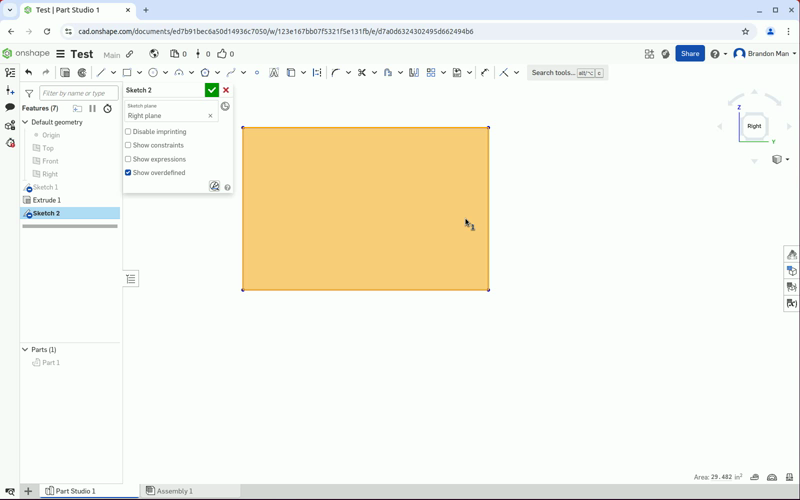
scroll(-6)
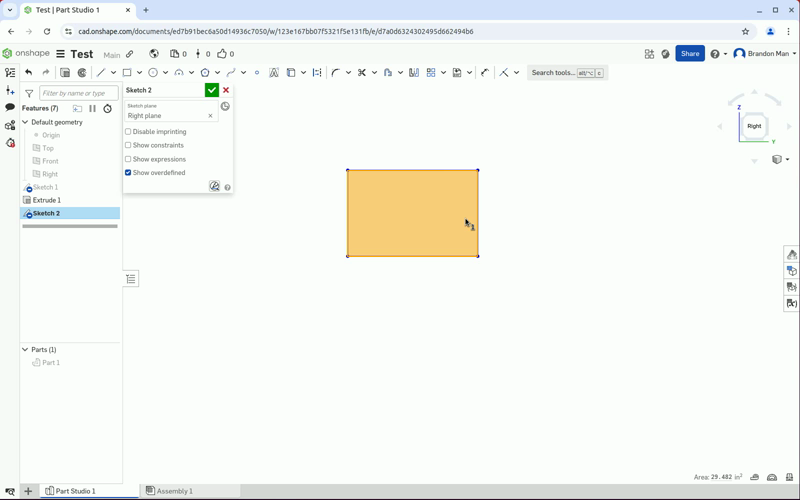
scroll(-6)
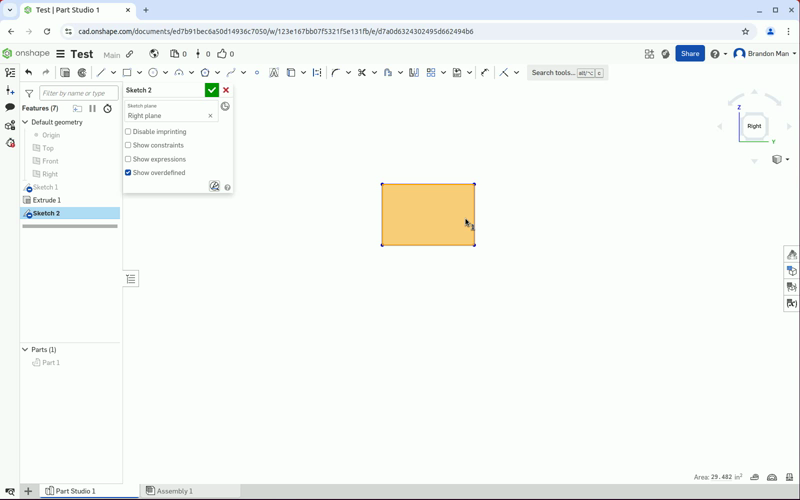
scroll(-6)
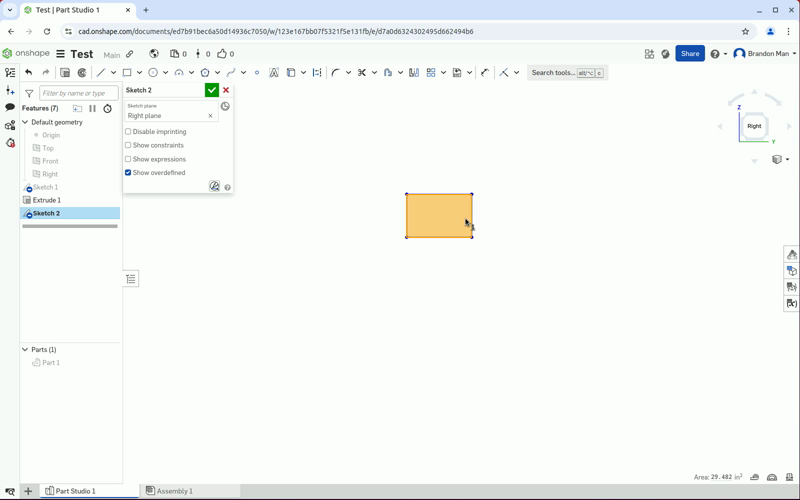
scroll(-6)
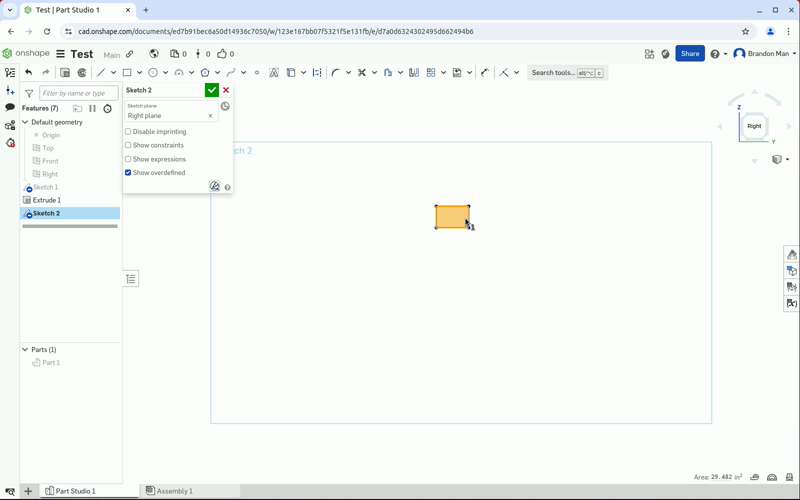
mouse_move(73, 352)
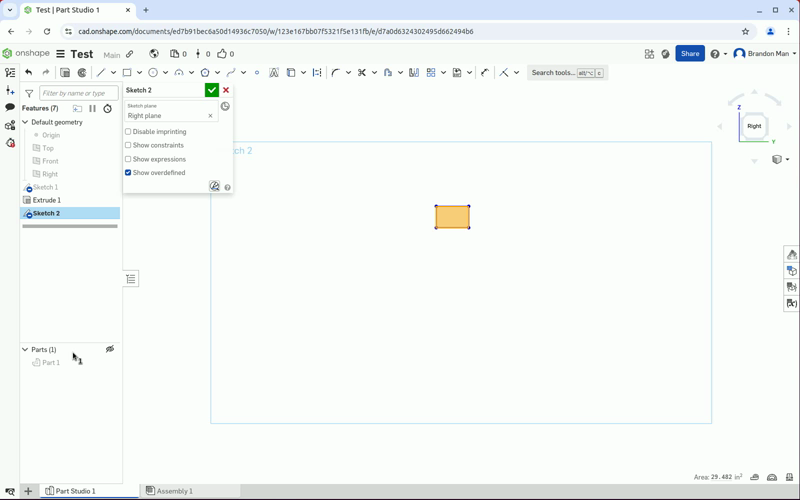
key(shift+y)
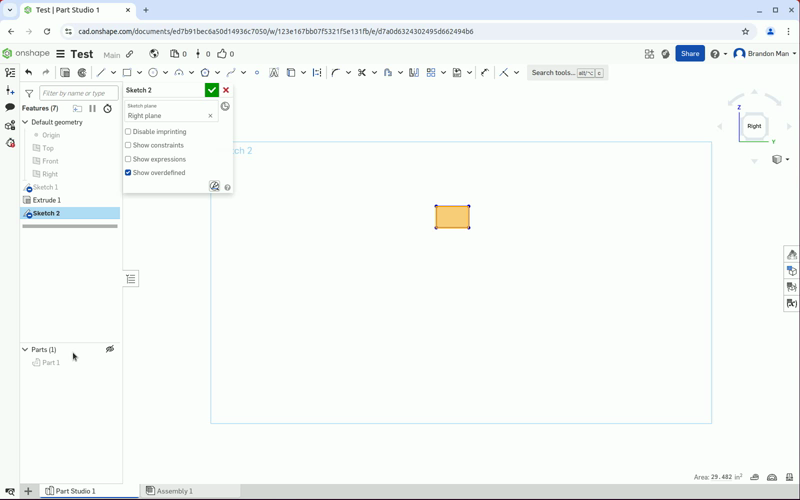
key(shift+e)
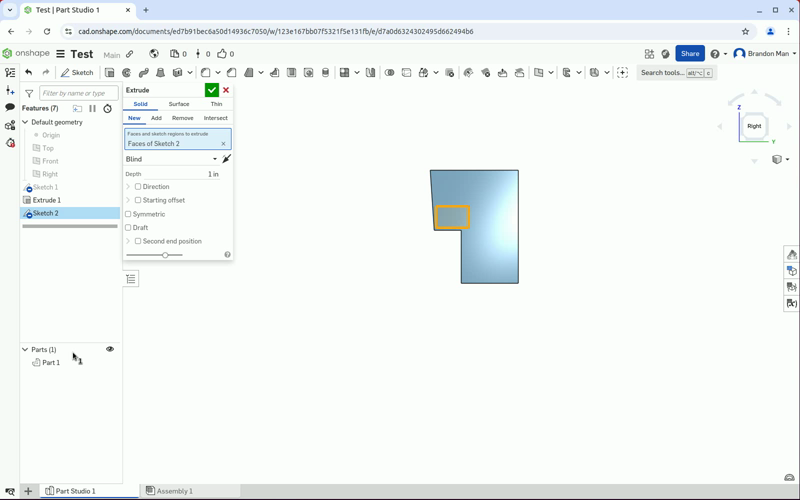
mouse_move(143, 106)
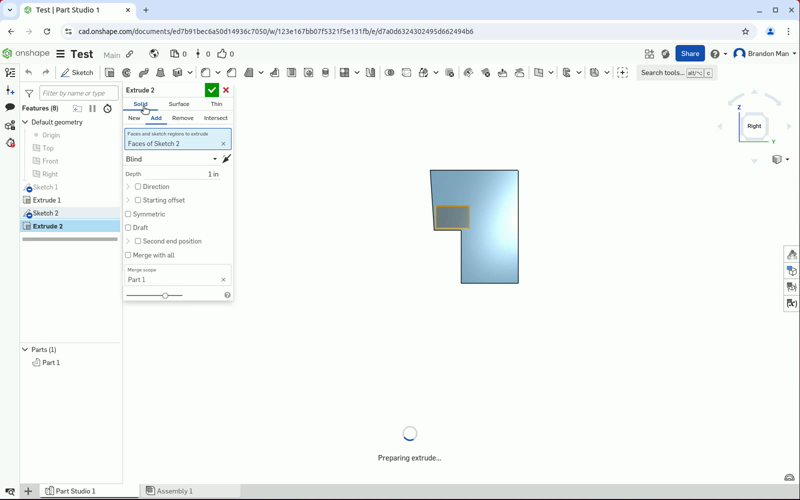
click(143, 106)
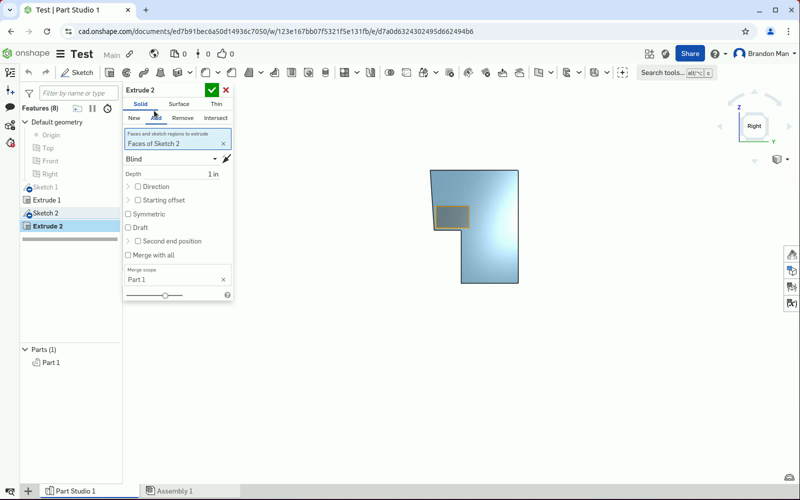
mouse_move(186, 120)
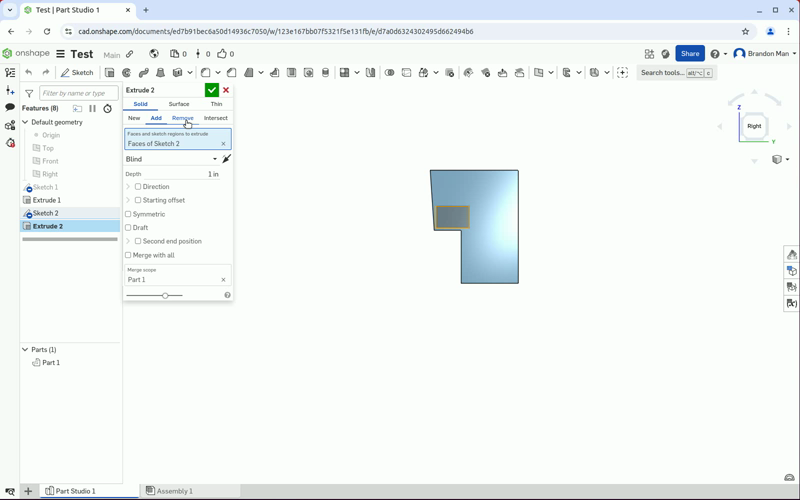
click(186, 120)
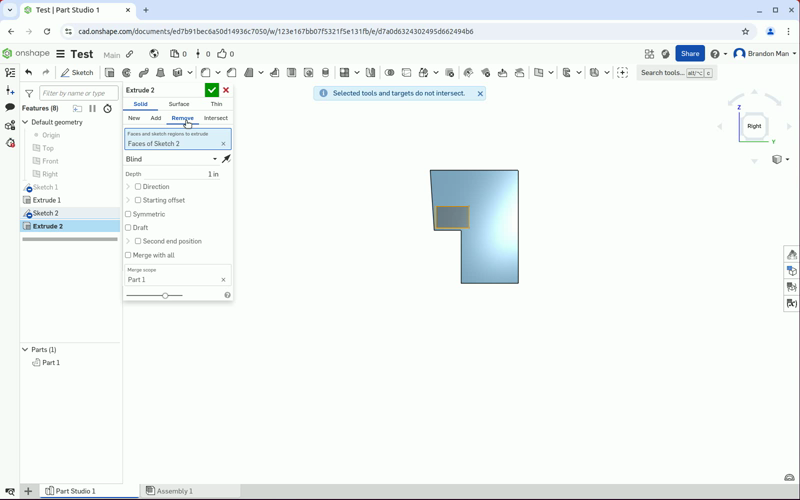
key(tab, 4)
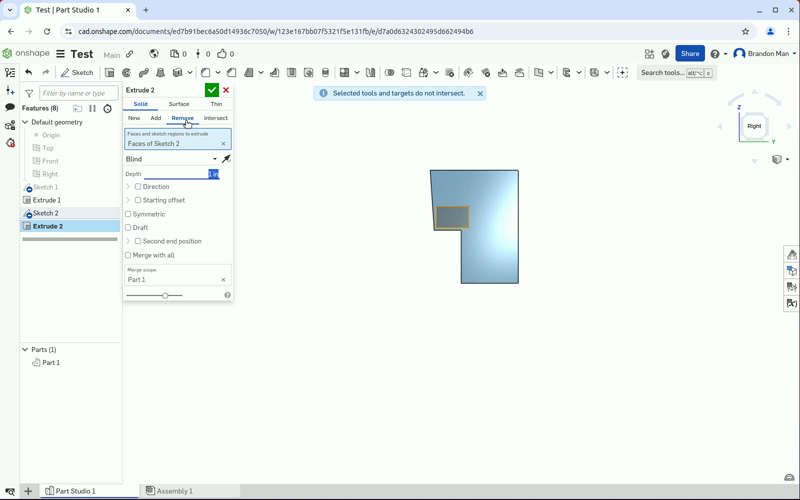
text(0.963)
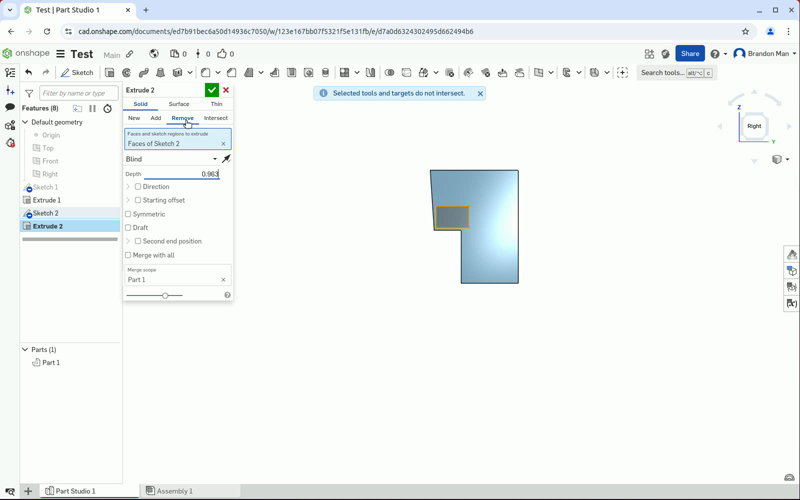
key(tab, 6)
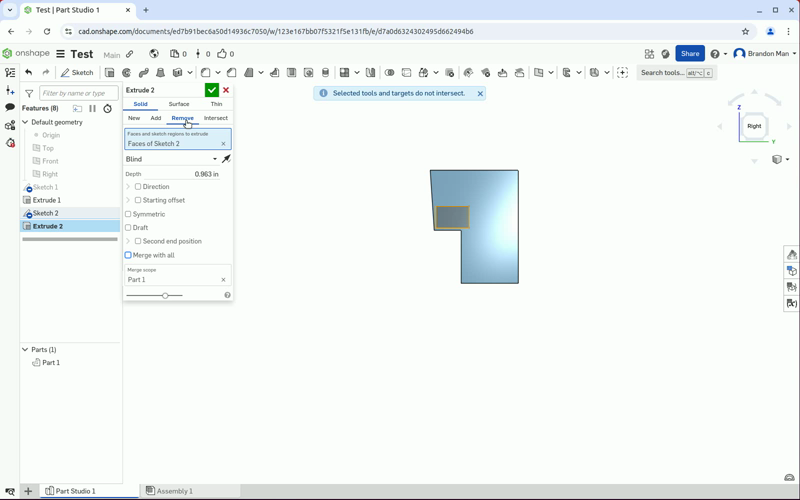
key(space)
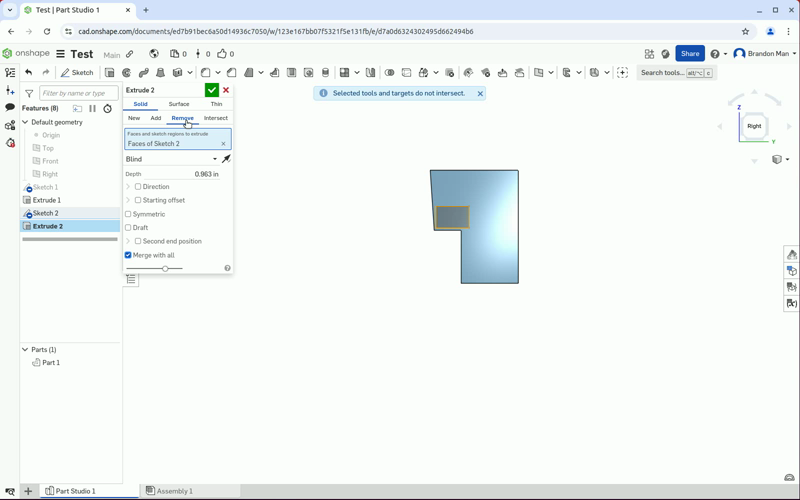
key(enter)
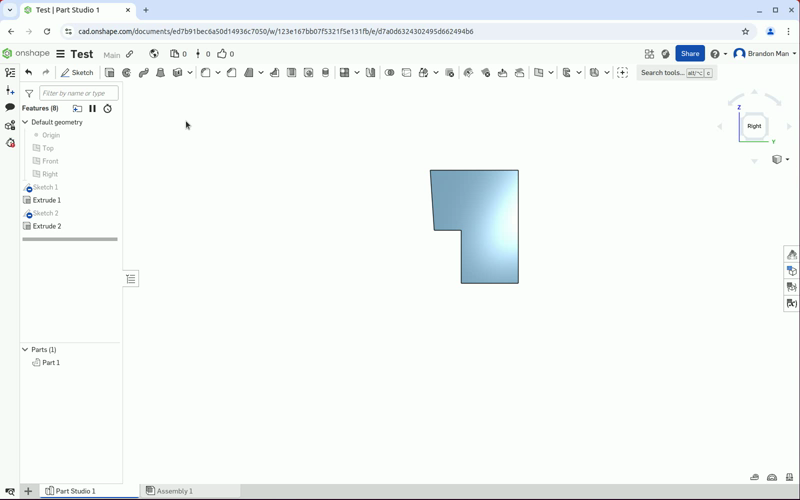
key(shift+h)
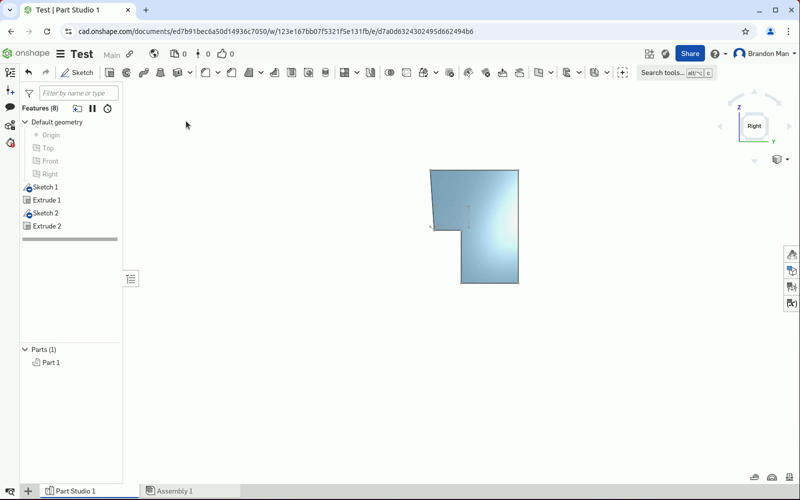
key(shift+h)
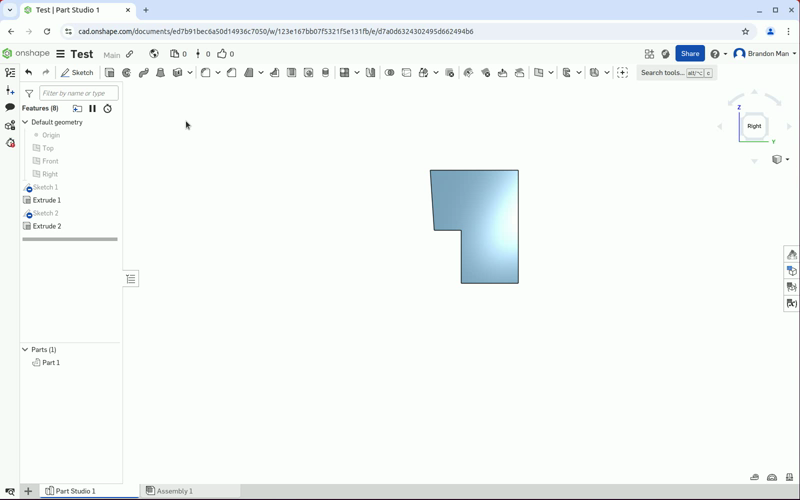
mouse_move(73, 189)
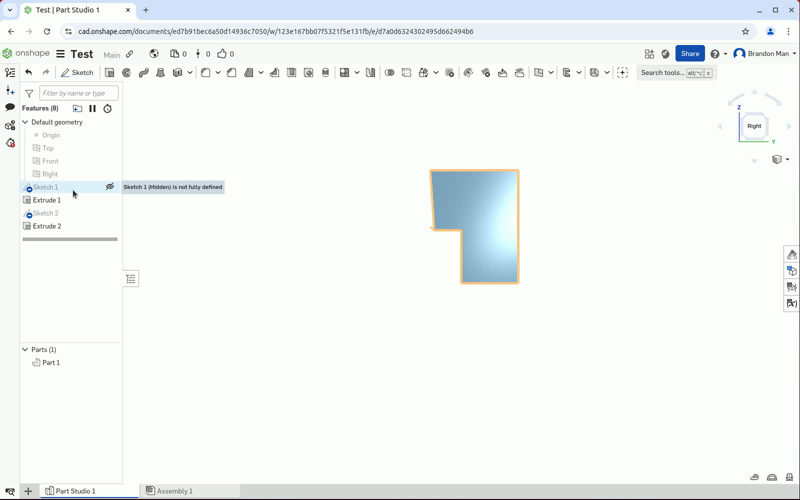
click(73, 189)
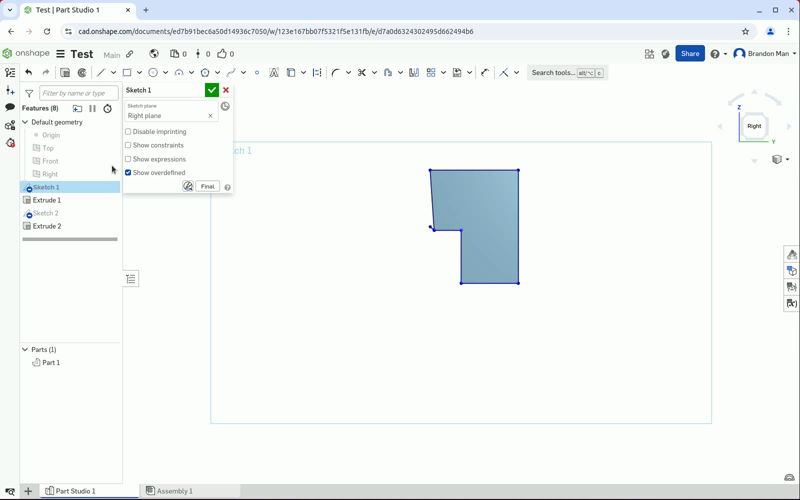
mouse_move(229, 92)
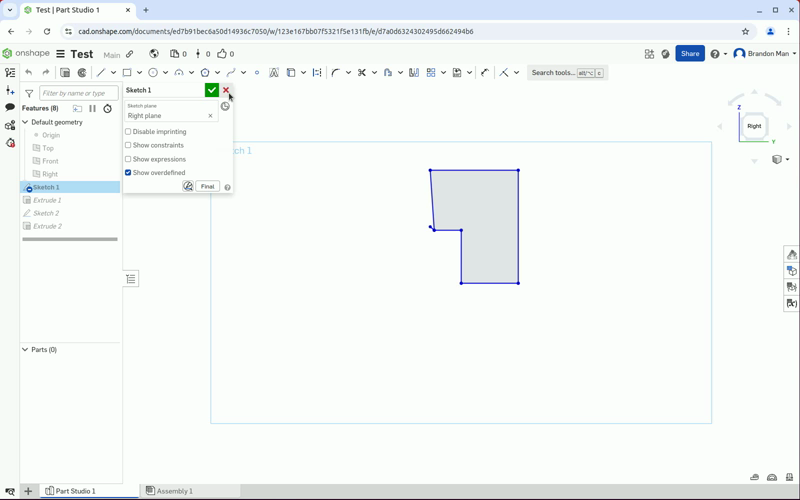
click(229, 92)
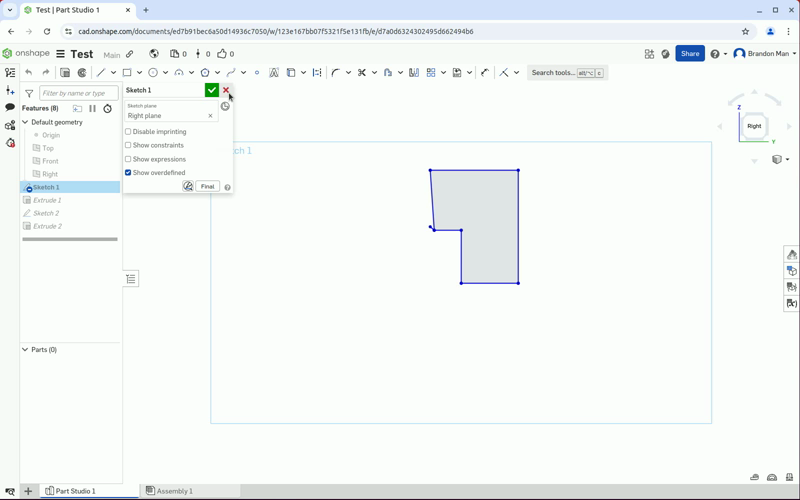
key(shift+s)
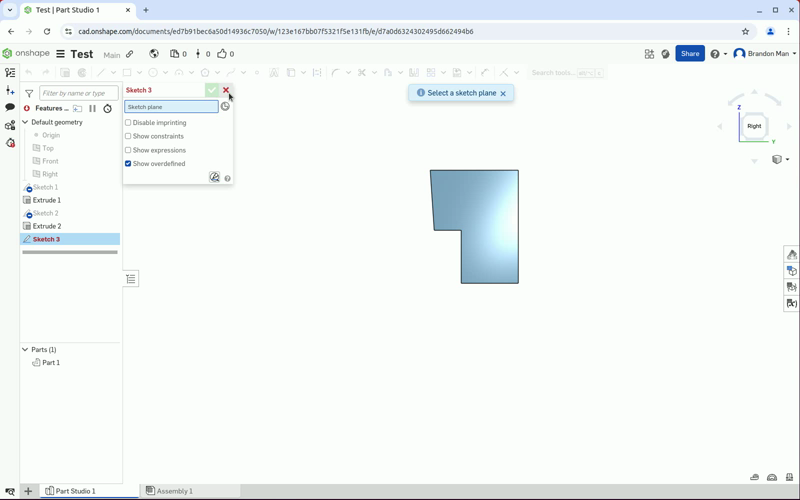
mouse_move(73, 176)
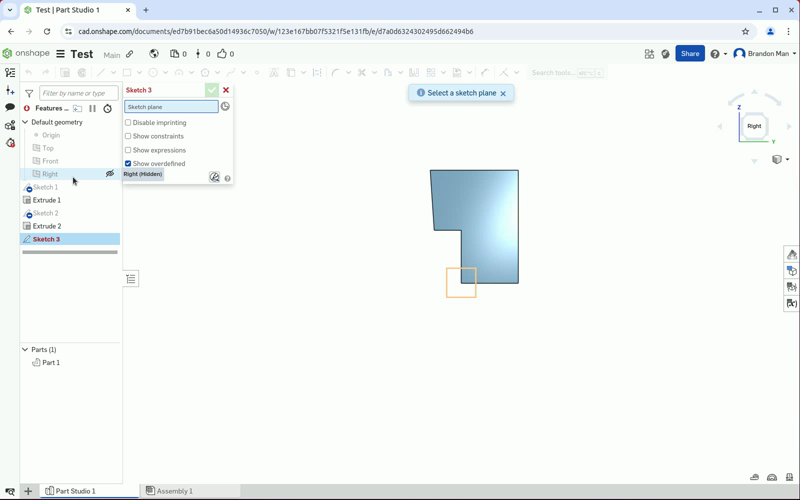
click(73, 176)
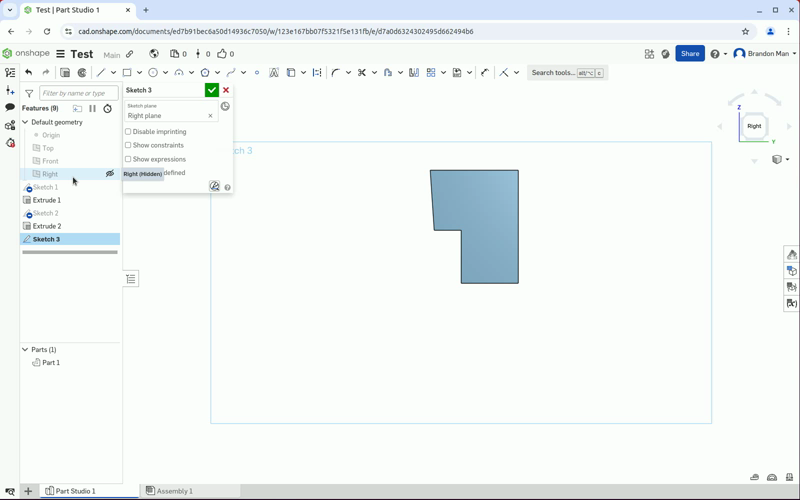
mouse_move(73, 352)
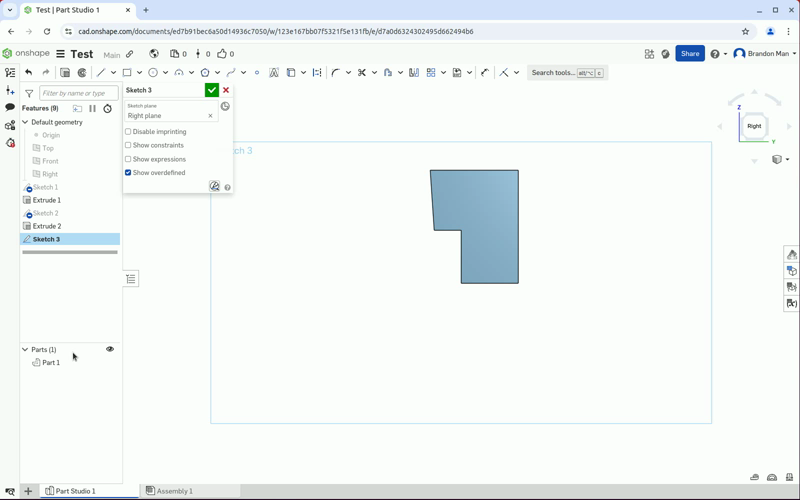
key(y)
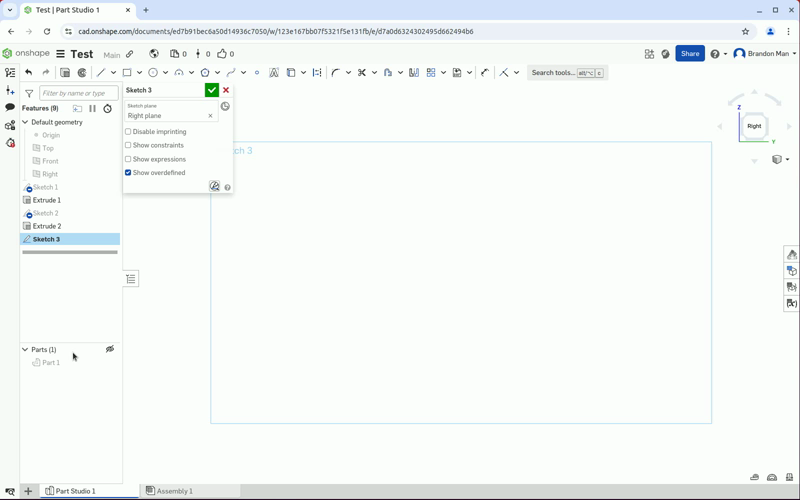
key(l)
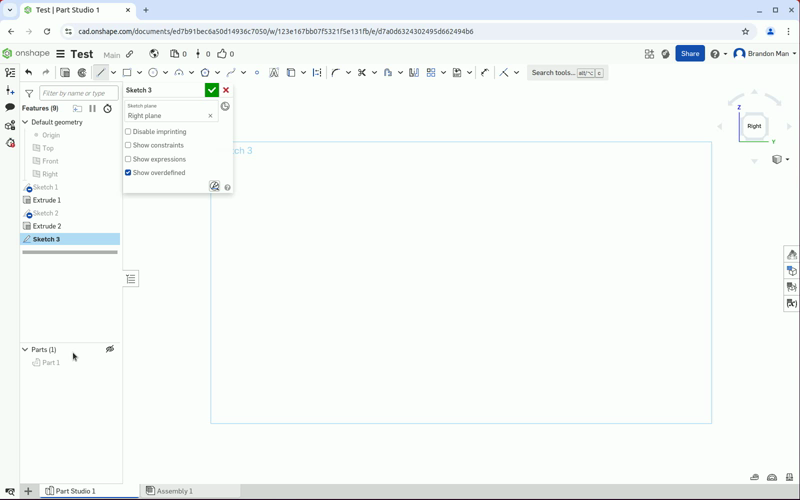
key_down(shift)
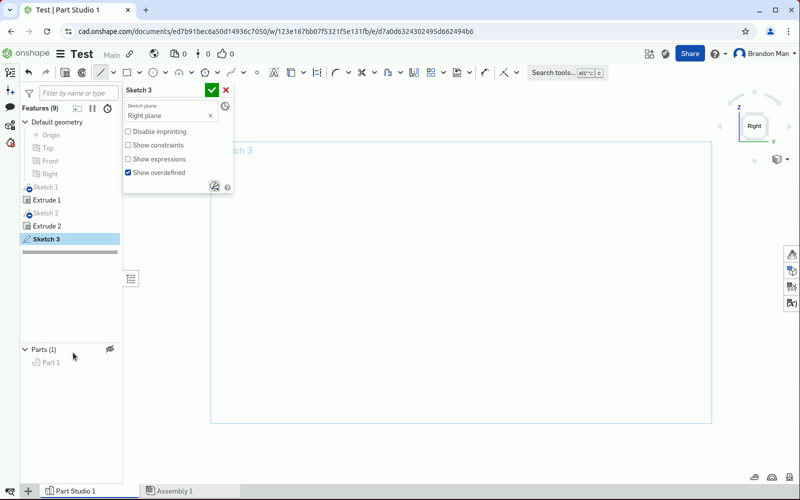
mouse_move(436, 276)
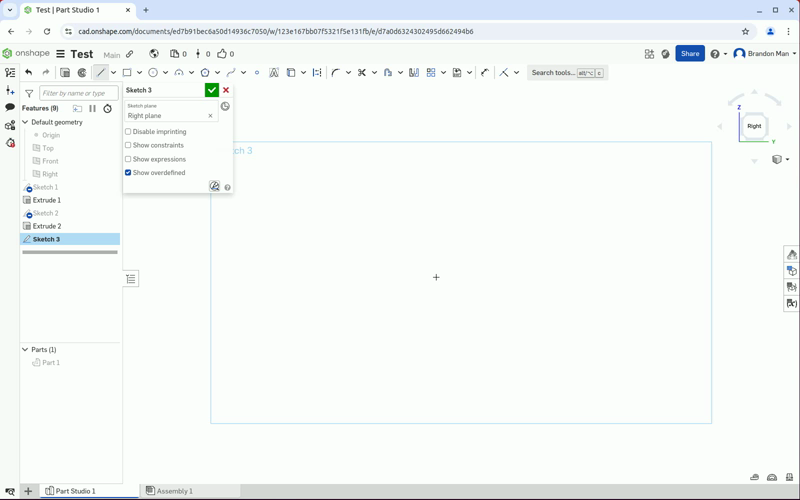
click(436, 276)
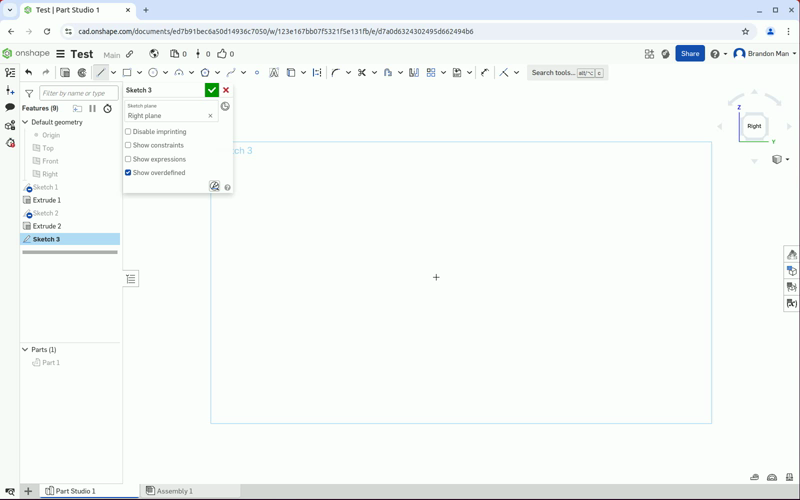
key_up(shift)
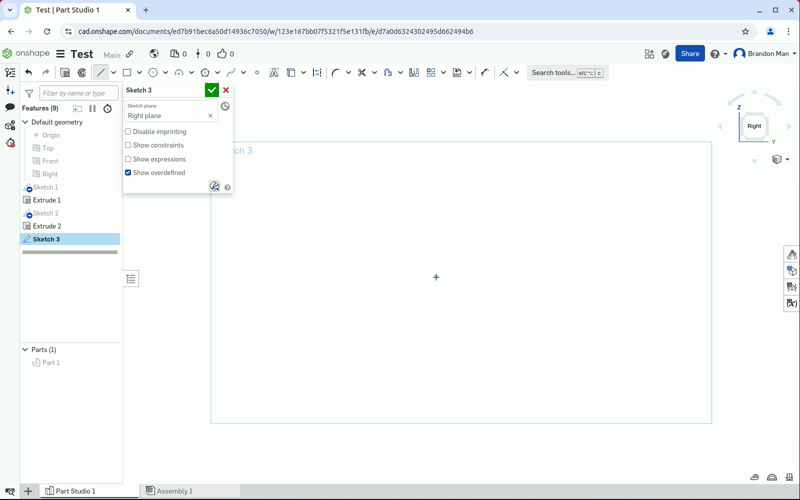
key_down(shift)
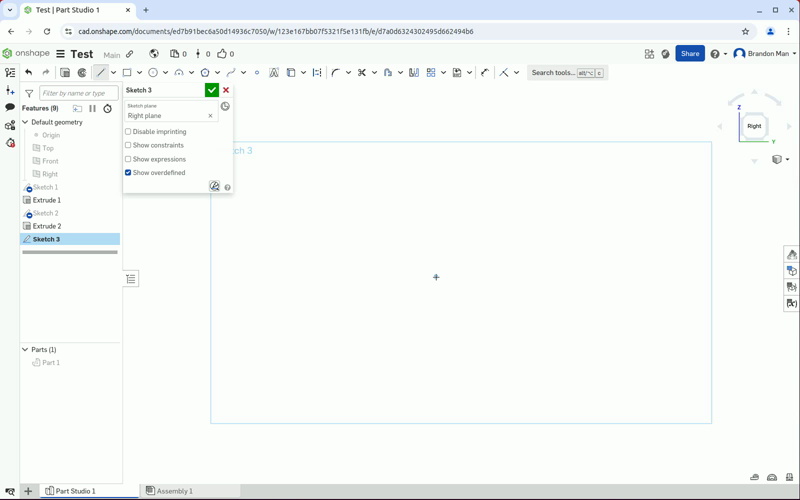
mouse_move(466, 276)
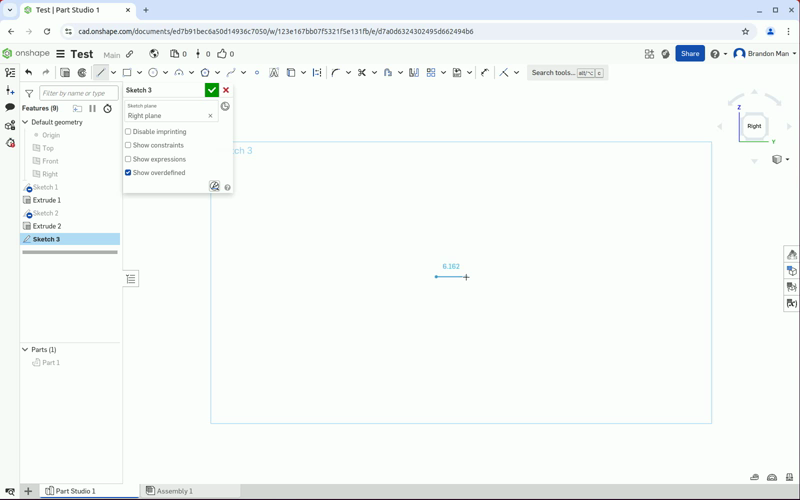
mouse_move(465, 276)
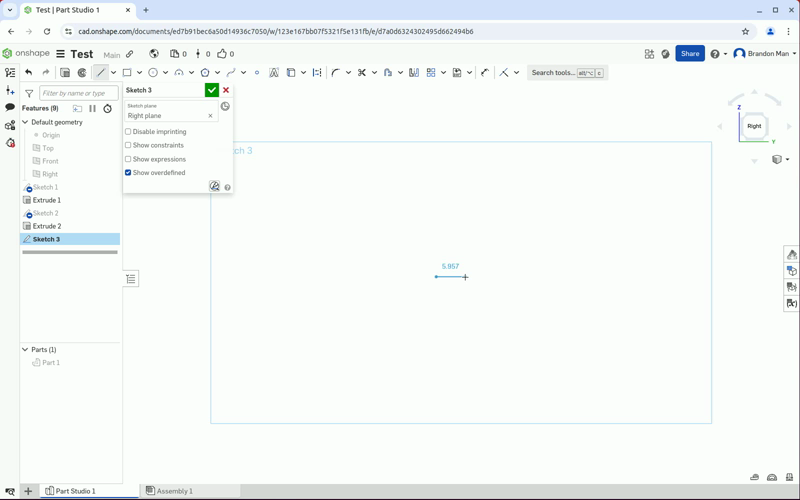
click(465, 276)
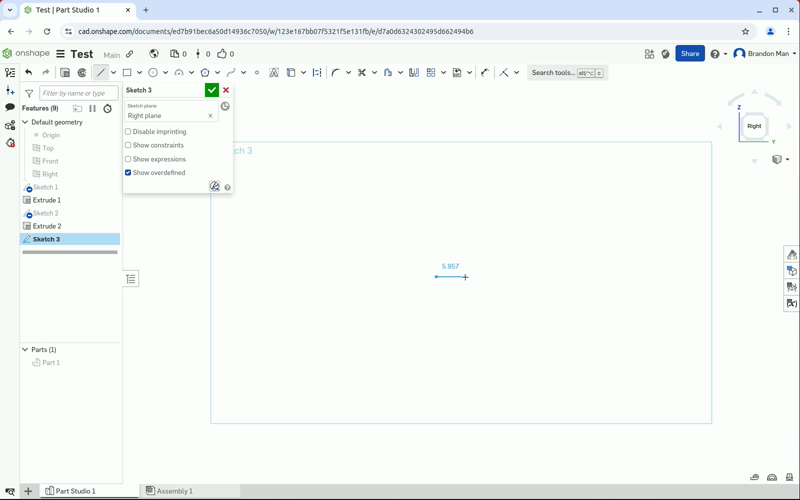
key_up(shift)
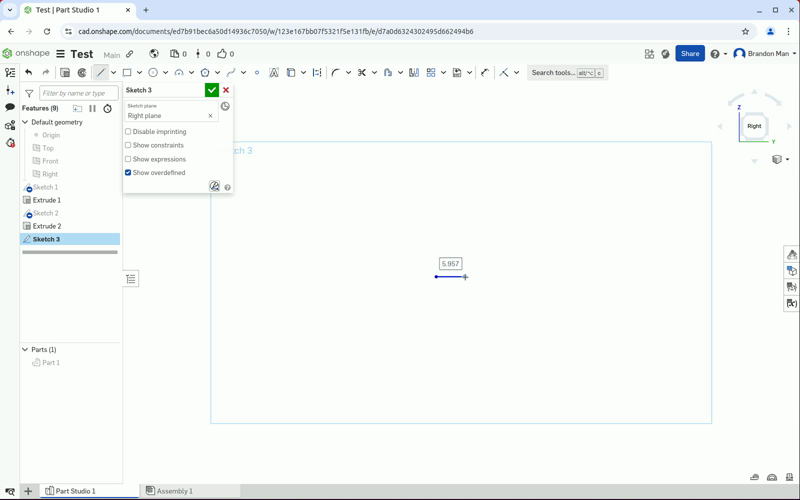
key_down(shift)
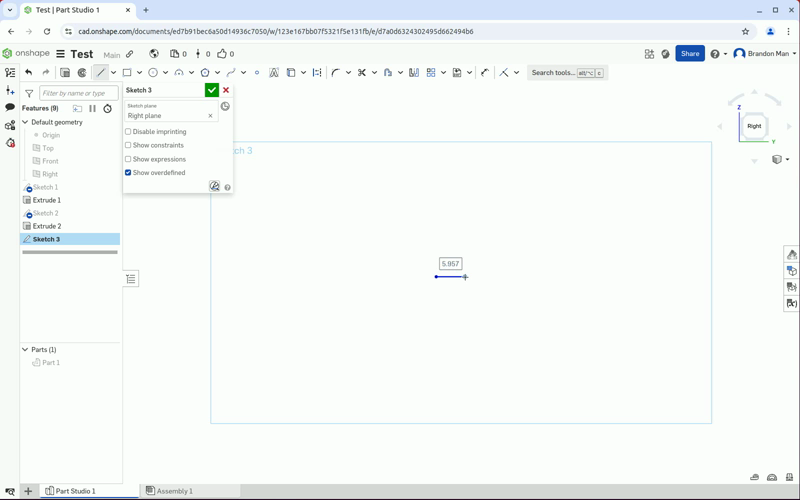
mouse_move(495, 276)
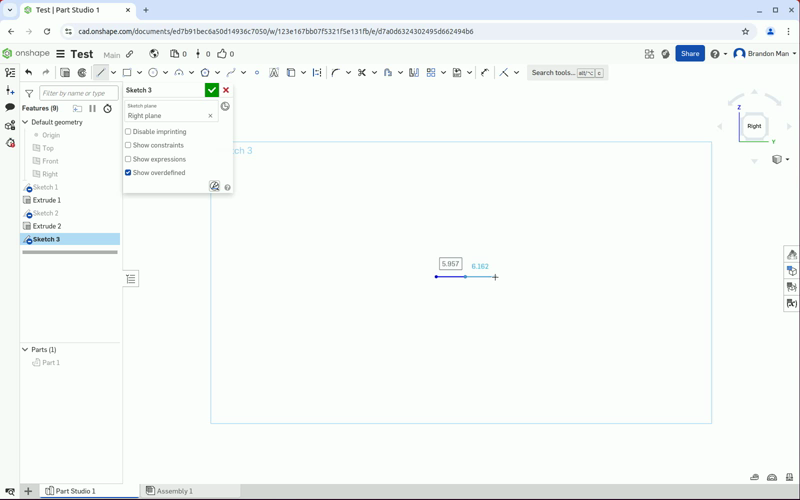
mouse_move(465, 255)
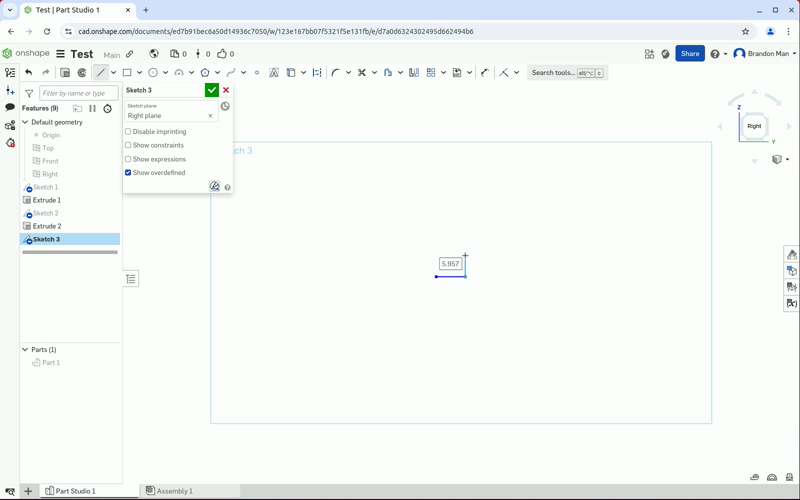
click(465, 255)
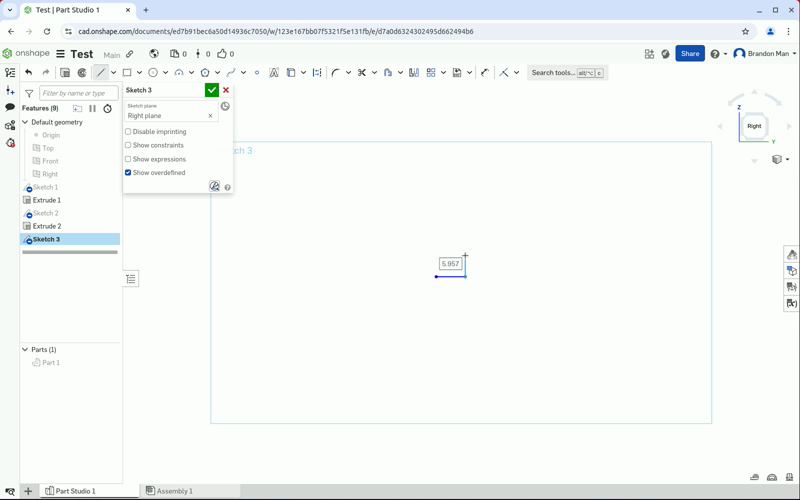
key_up(shift)
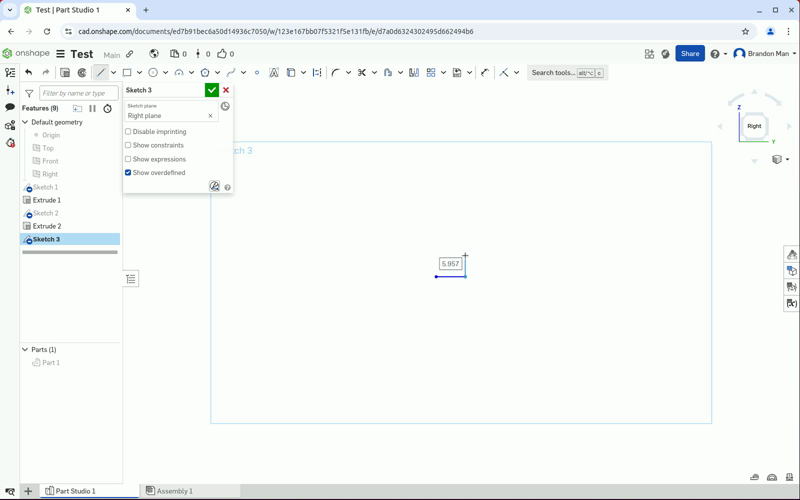
key_down(shift)
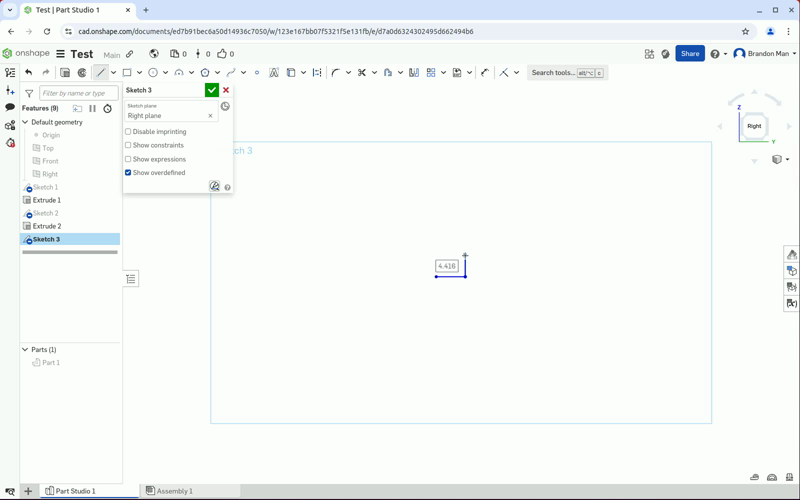
mouse_move(495, 255)
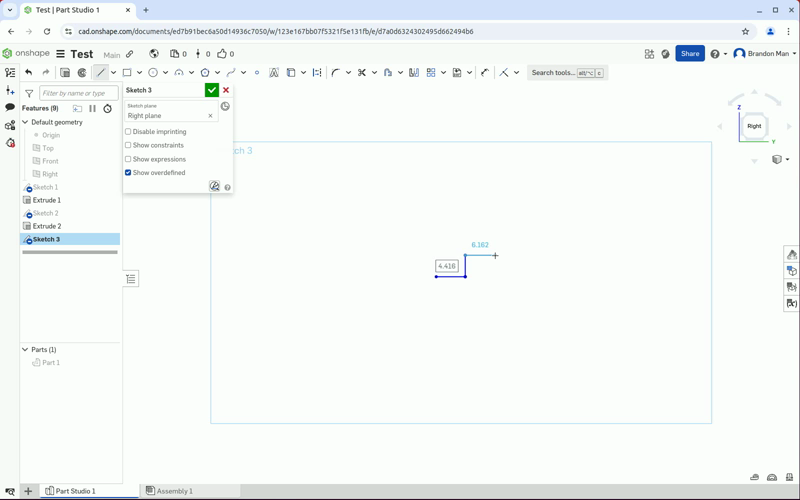
mouse_move(436, 255)
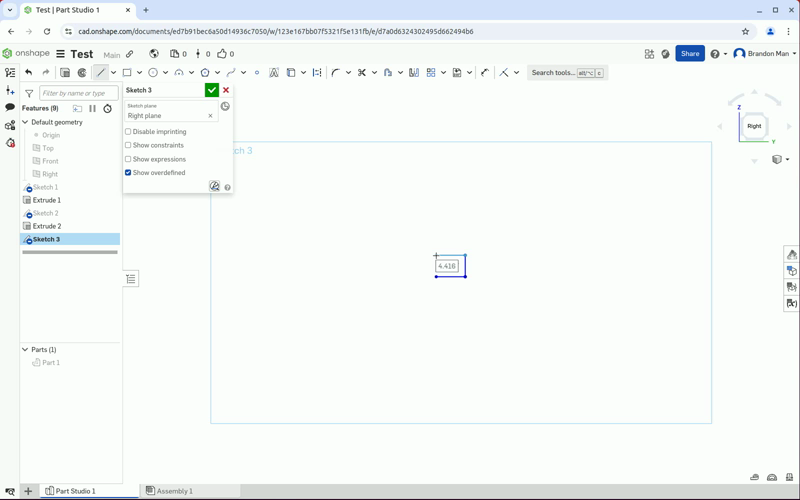
click(436, 255)
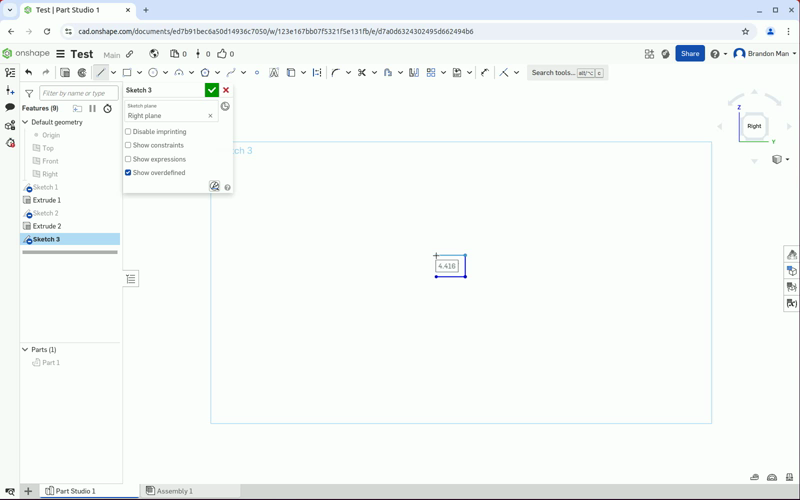
key_up(shift)
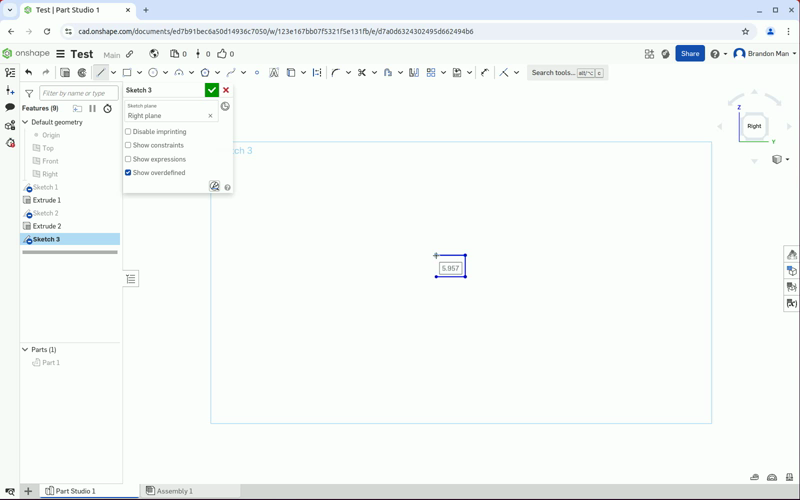
mouse_move(466, 255)
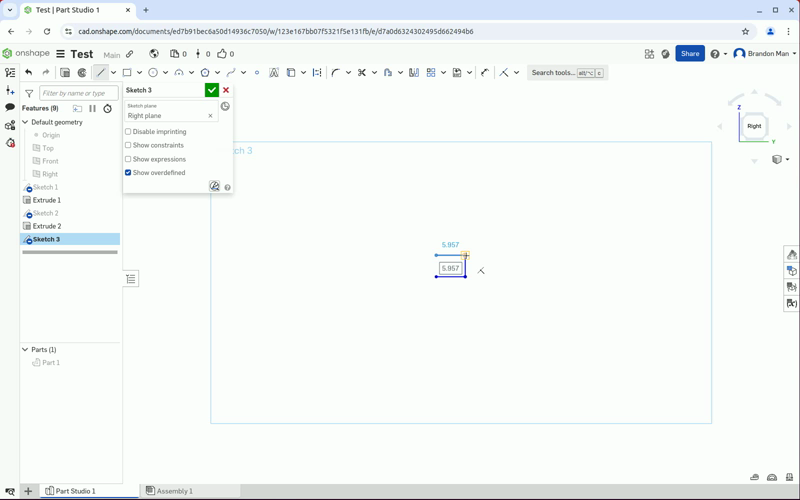
key_down(shift)
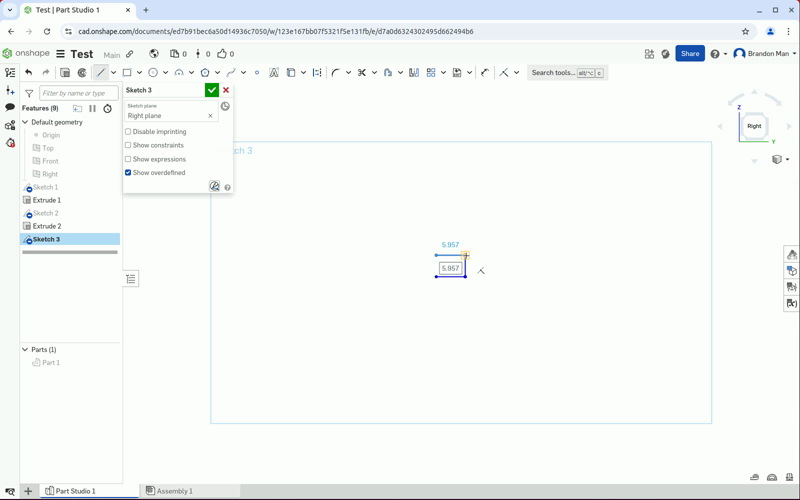
mouse_move(436, 276)
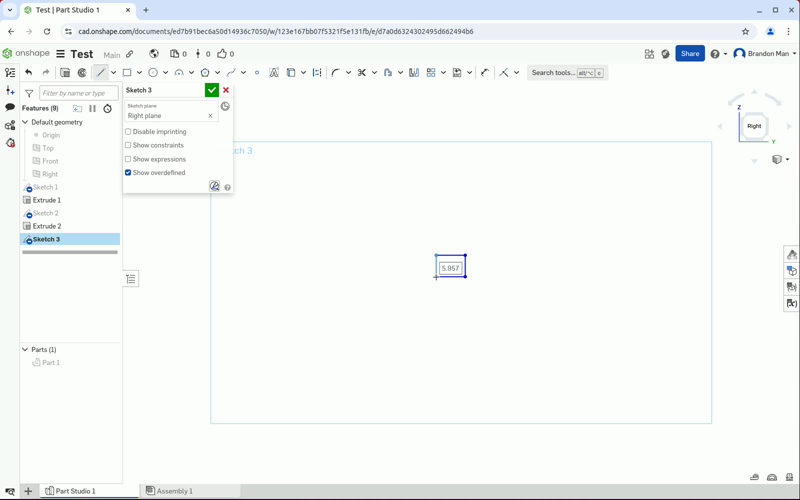
key_up(shift)
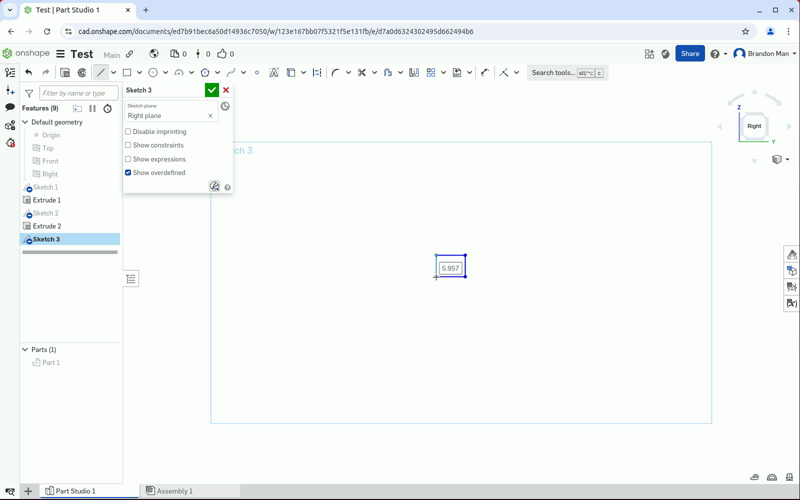
click(436, 276)
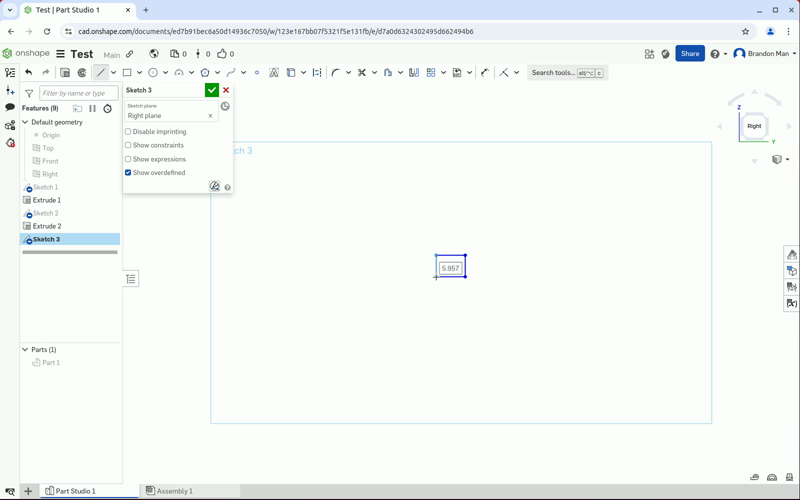
key(esc)
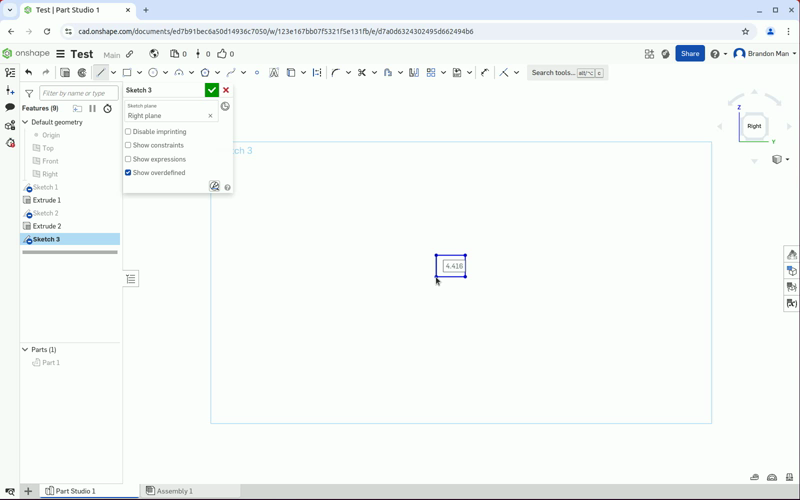
mouse_move(460, 264)
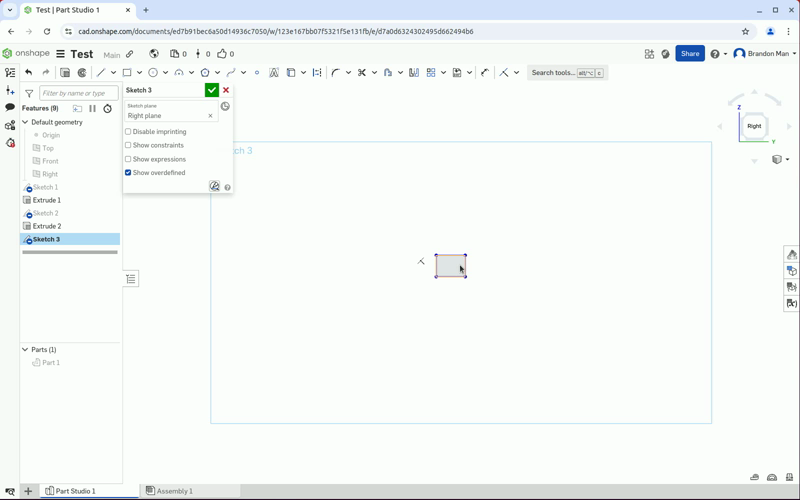
scroll(6)
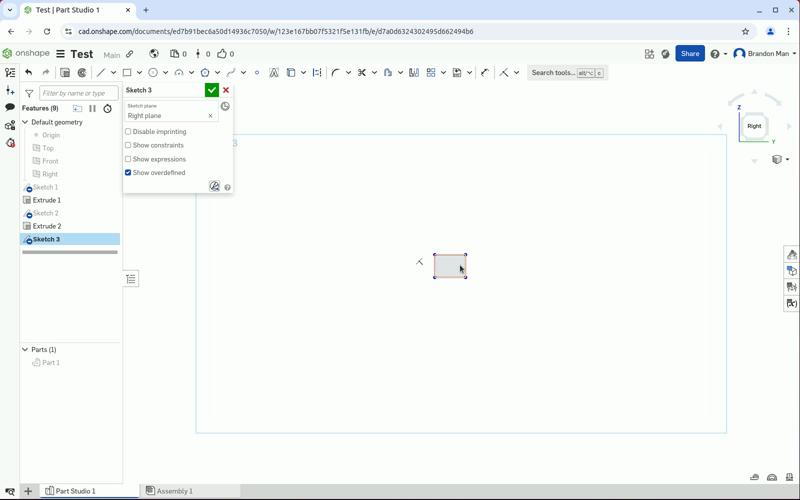
scroll(6)
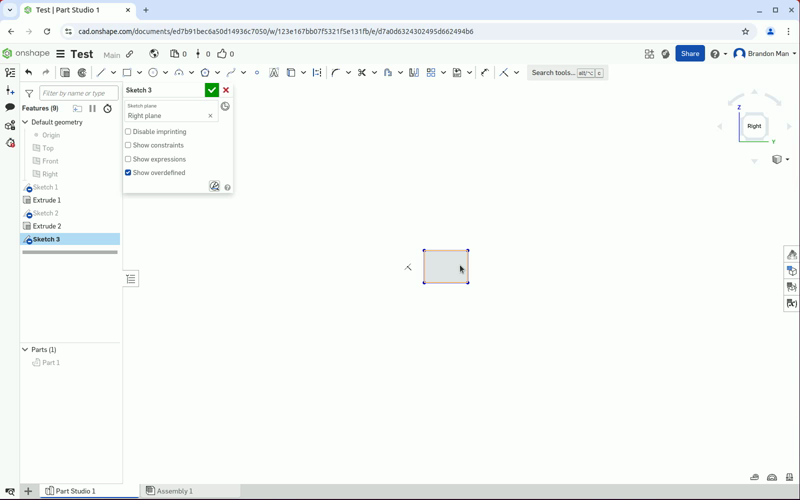
scroll(6)
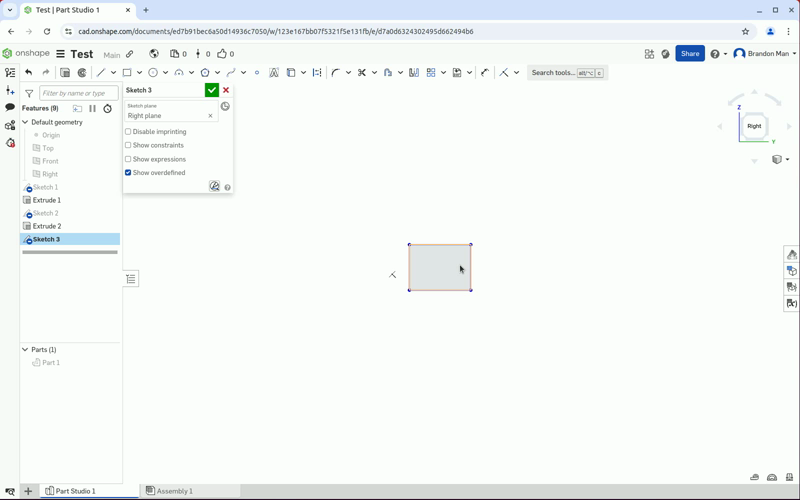
scroll(6)
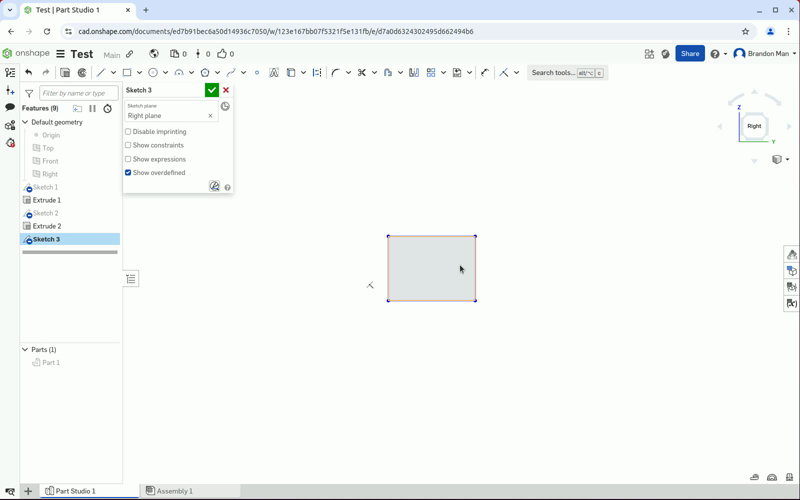
scroll(6)
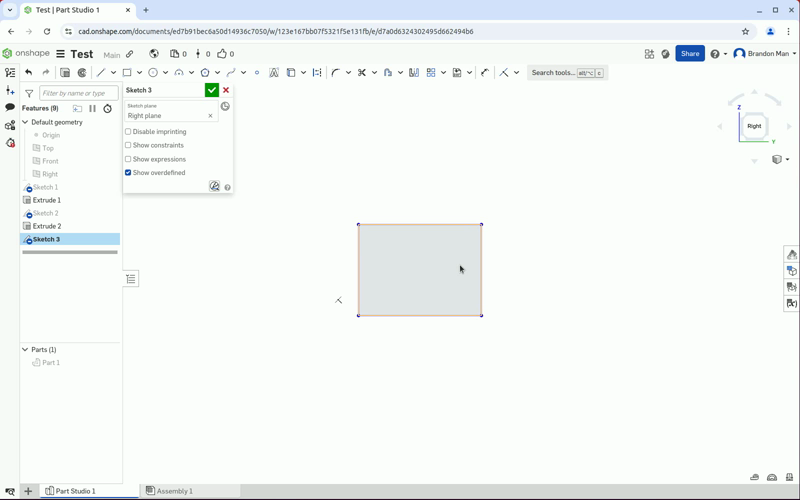
scroll(6)
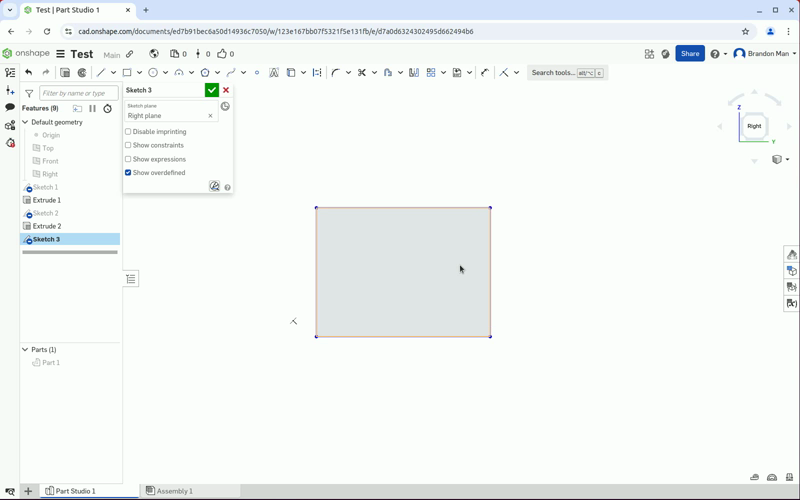
scroll(6)
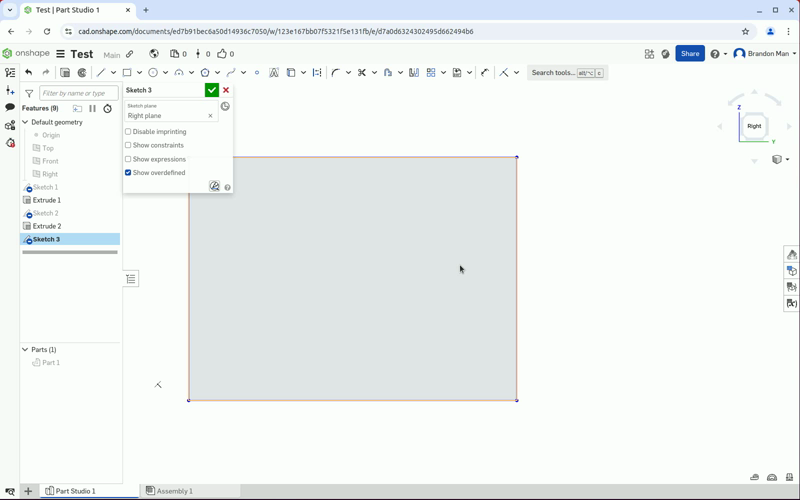
click(460, 264)
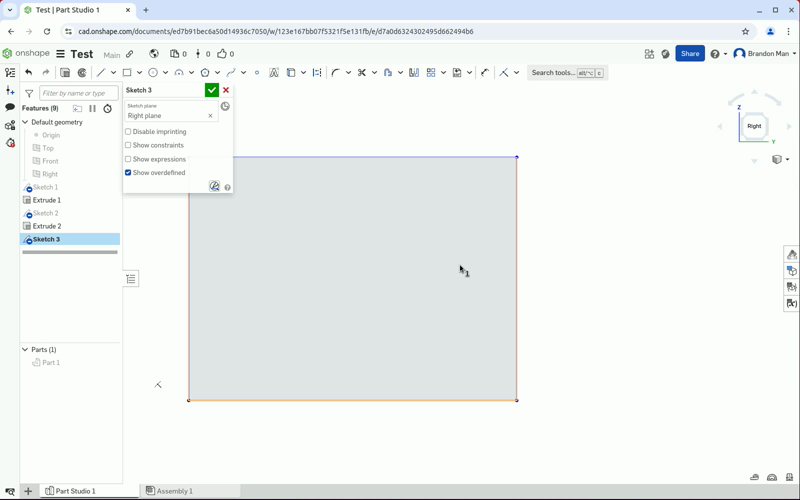
scroll(-6)
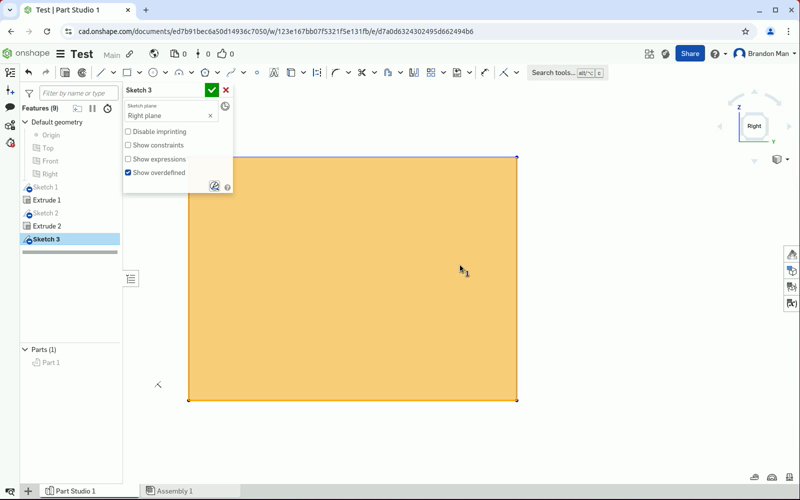
scroll(-6)
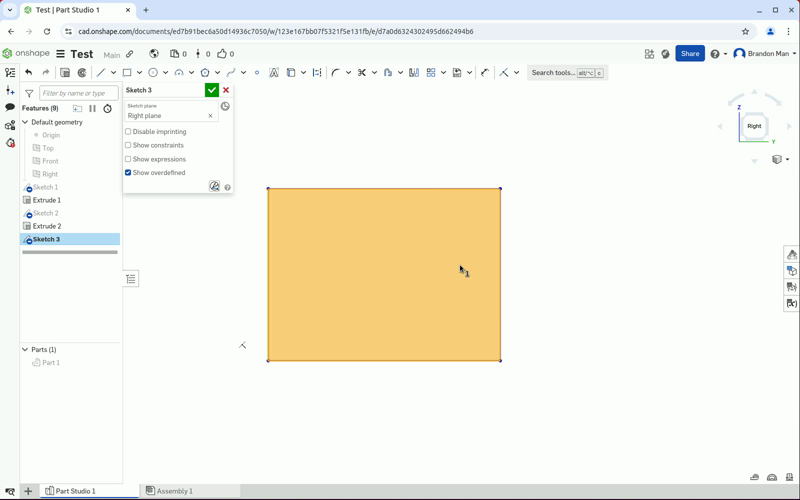
scroll(-6)
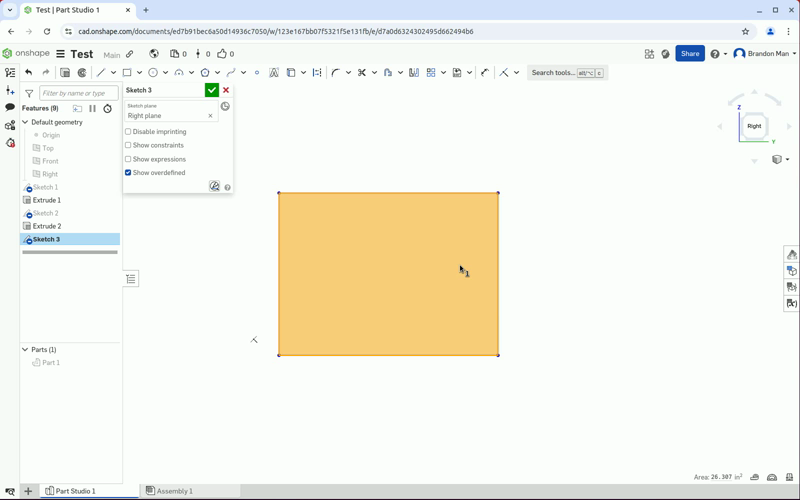
scroll(-6)
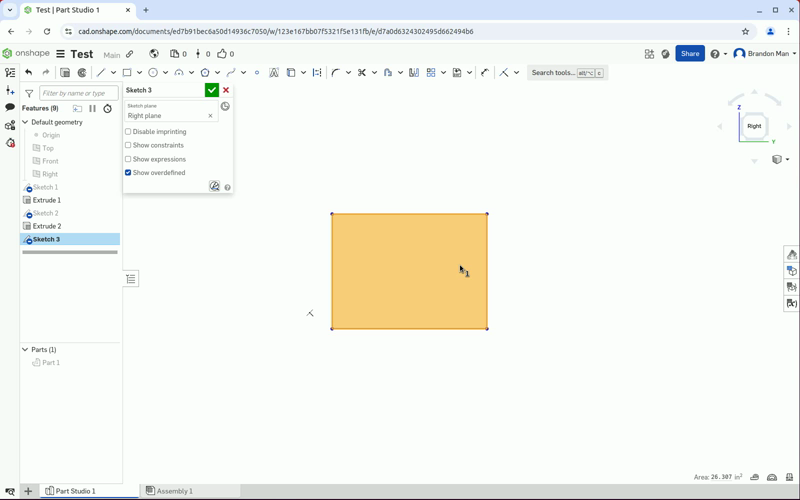
scroll(-6)
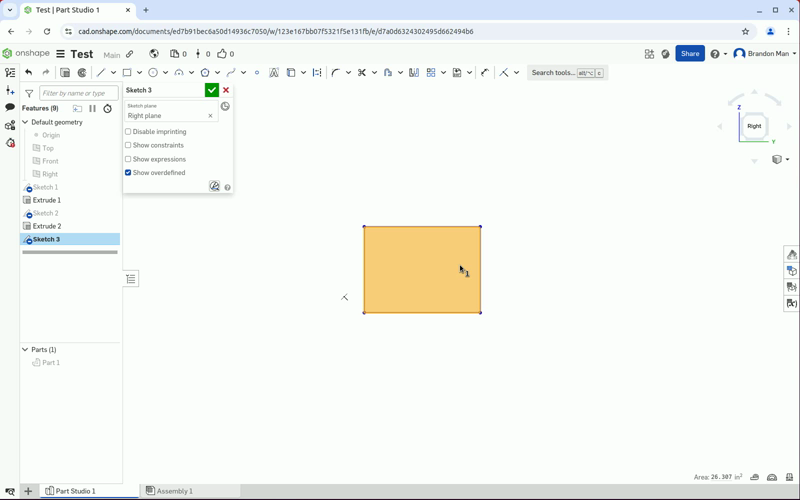
scroll(-6)
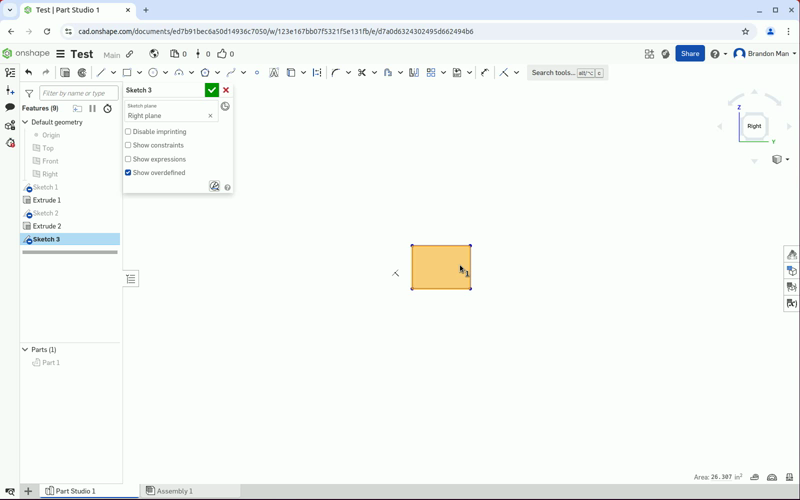
scroll(-6)
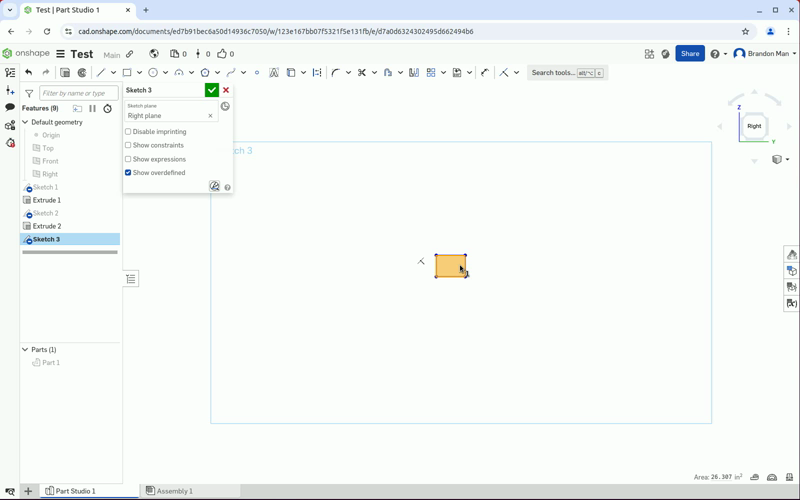
mouse_move(73, 352)
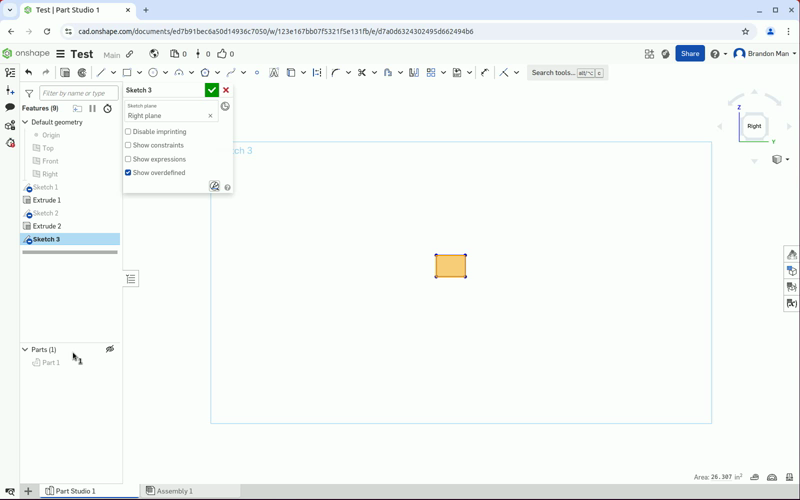
key(shift+y)
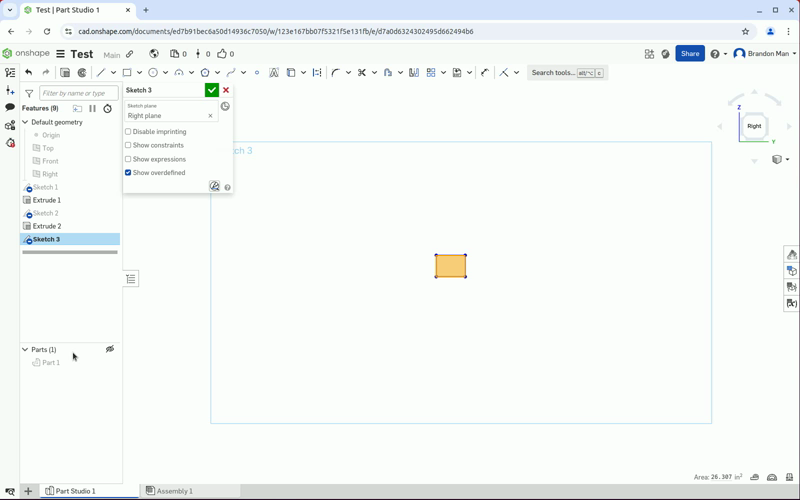
key(shift+e)
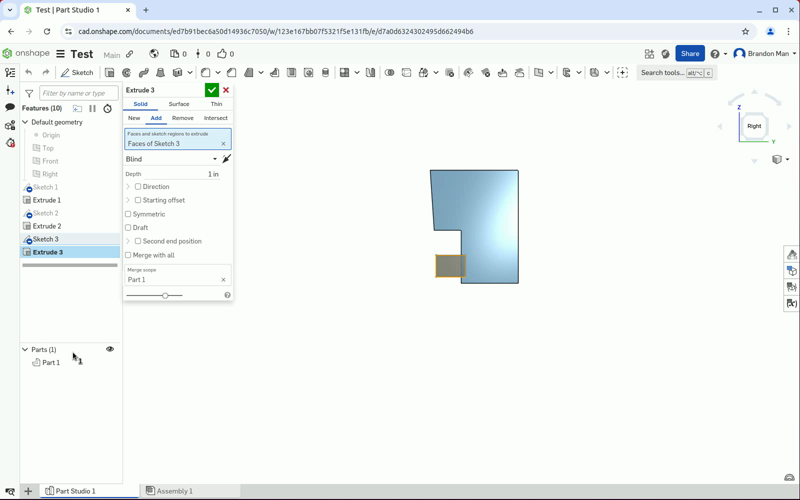
mouse_move(143, 106)
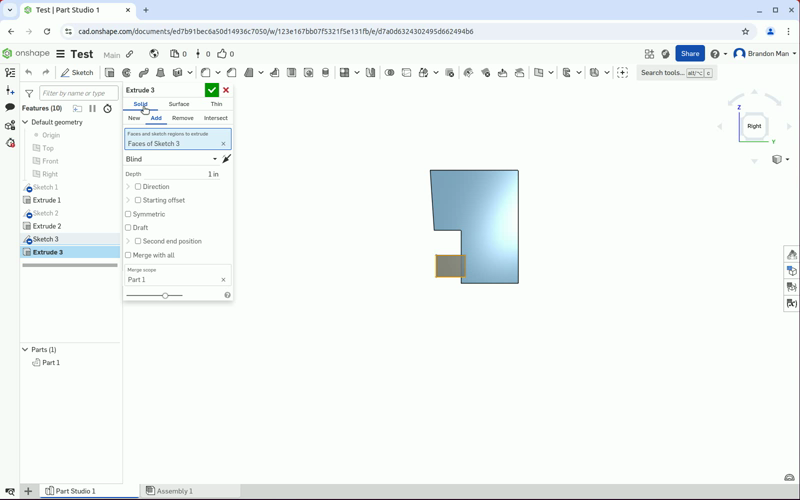
click(143, 106)
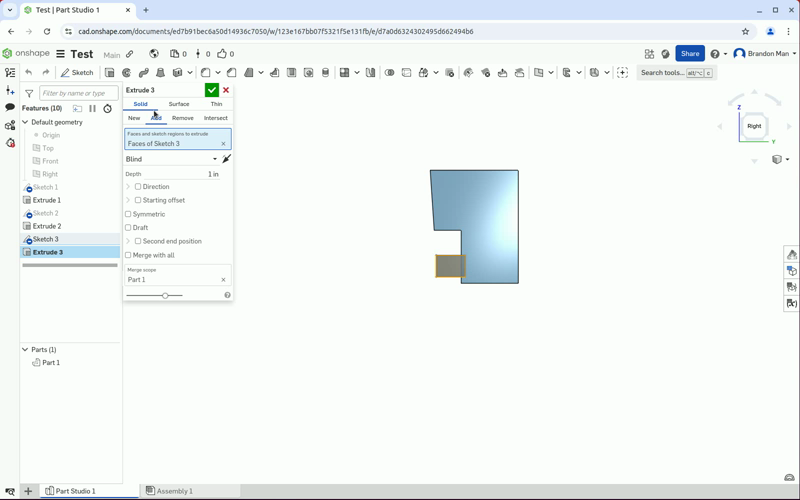
mouse_move(186, 120)
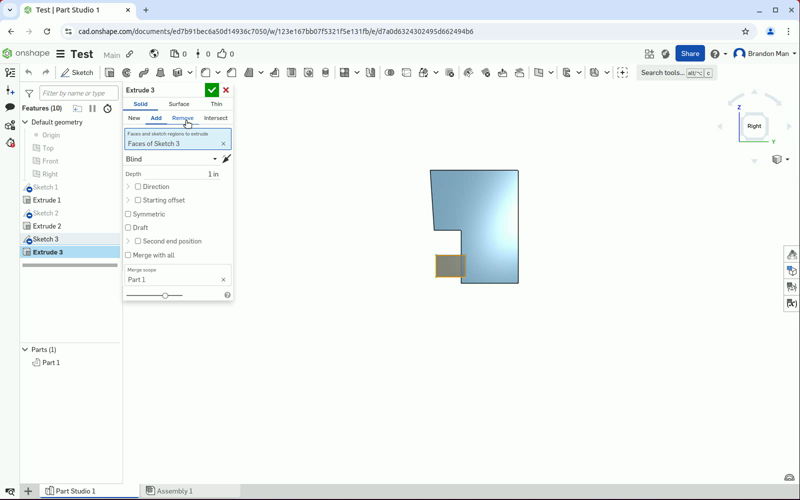
click(186, 120)
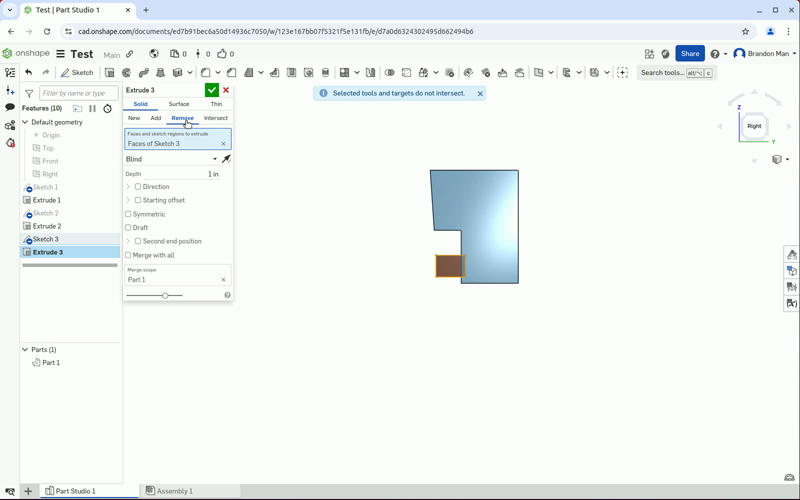
key(tab, 4)
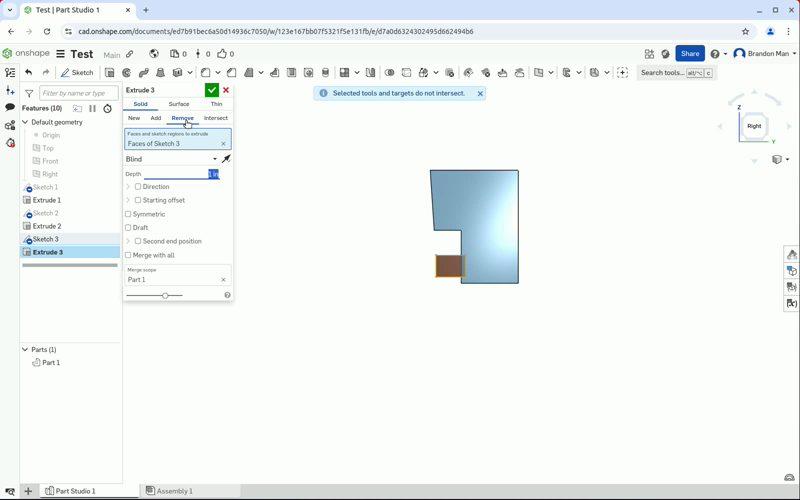
text(0.963)
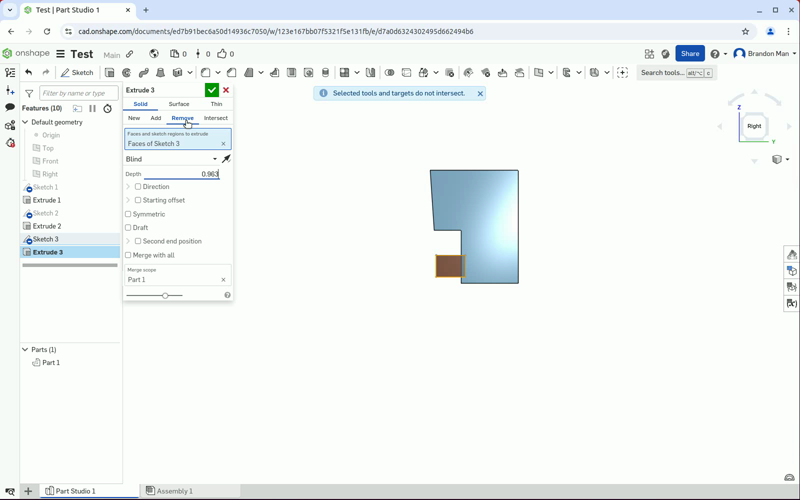
key(tab, 6)
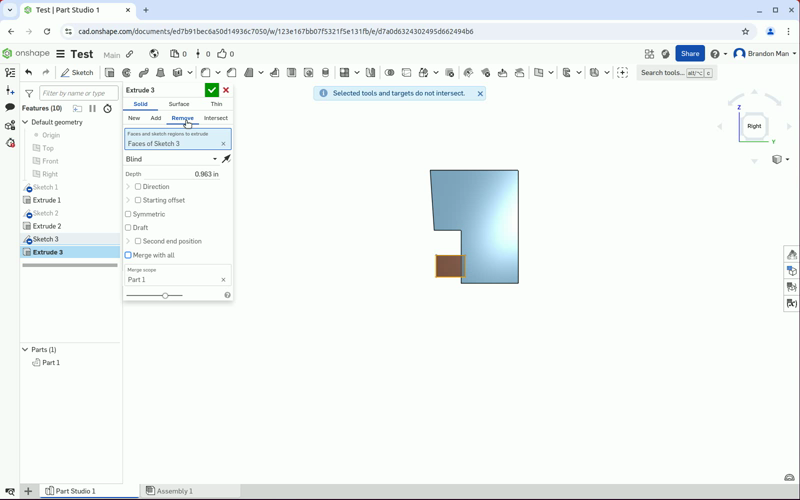
key(space)
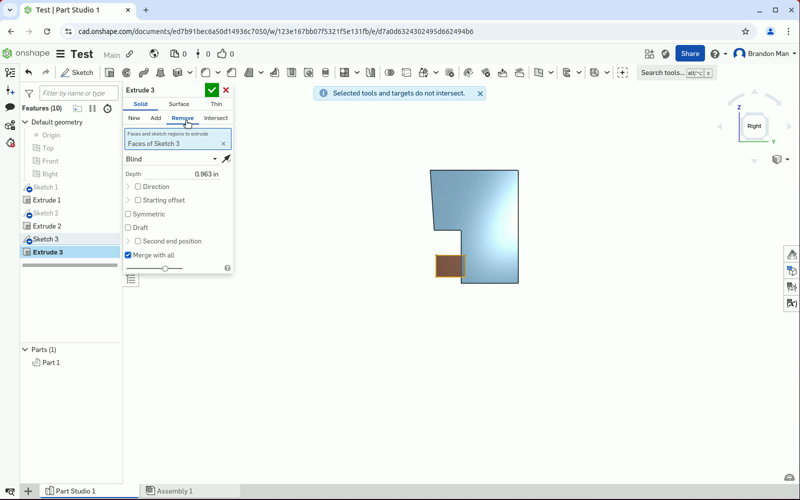
key(enter)
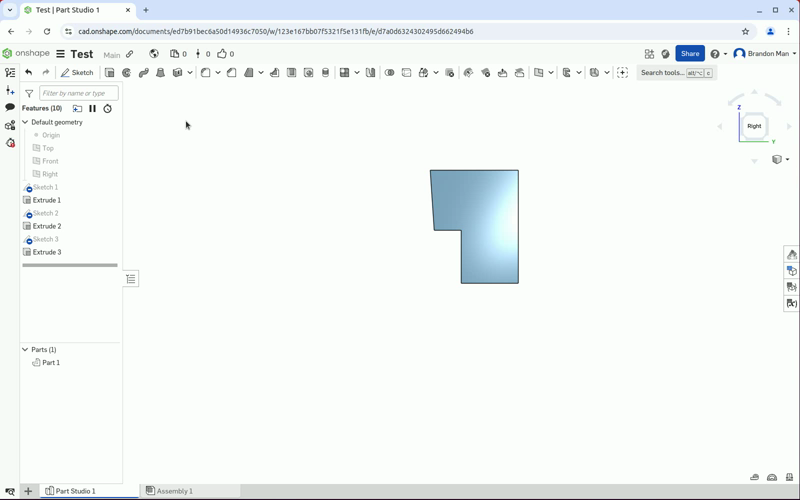
key(shift+h)
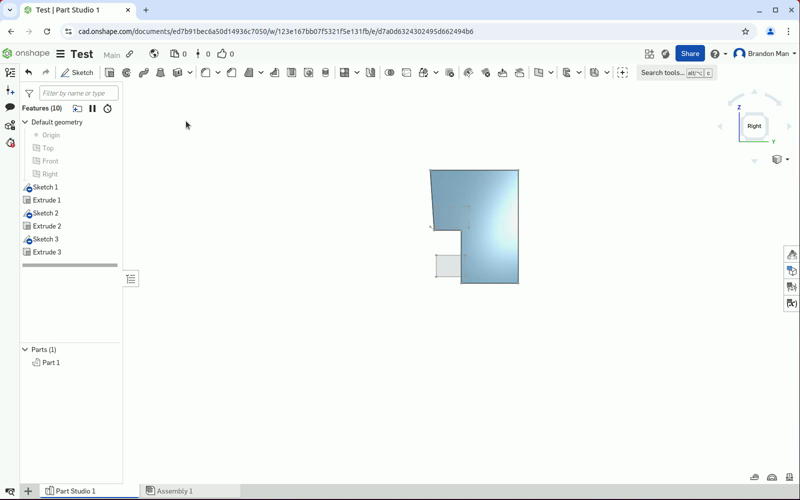
key(shift+h)
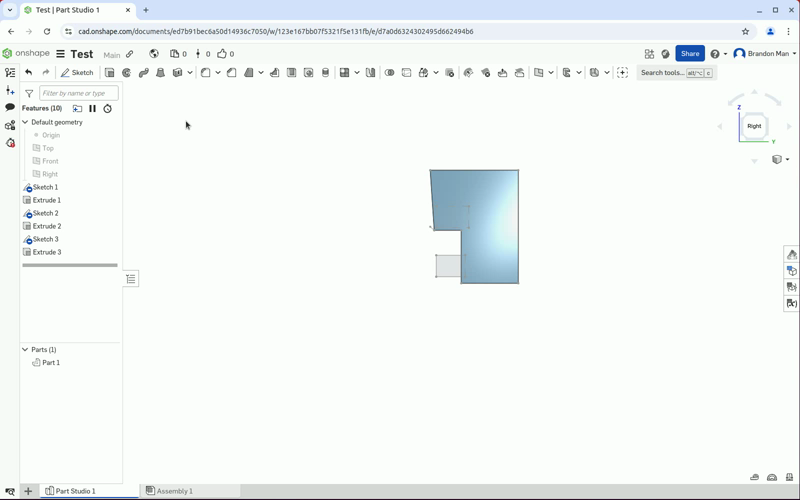
key(shift+7)
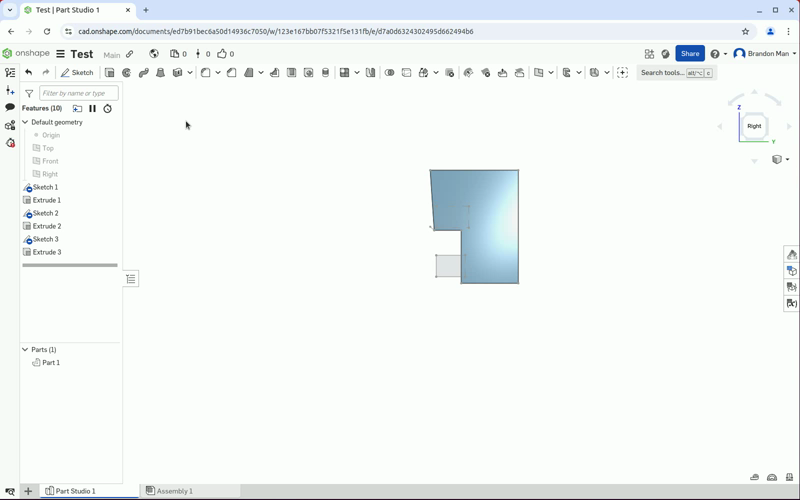
key(right, 2)
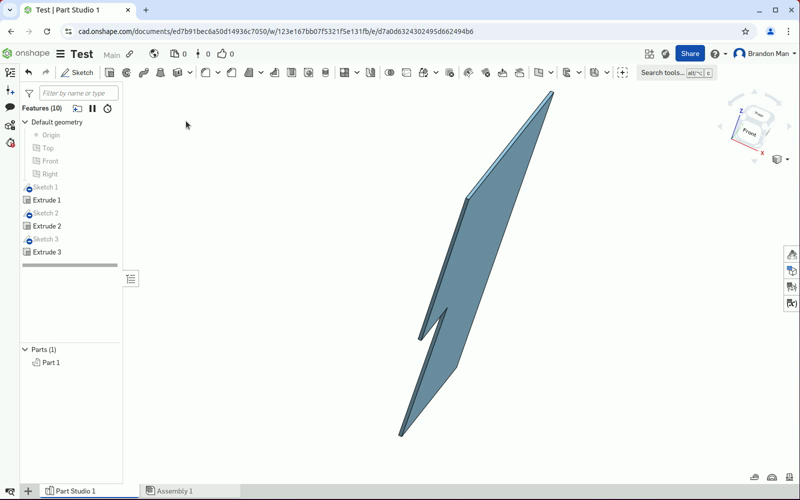
key(down, 2)
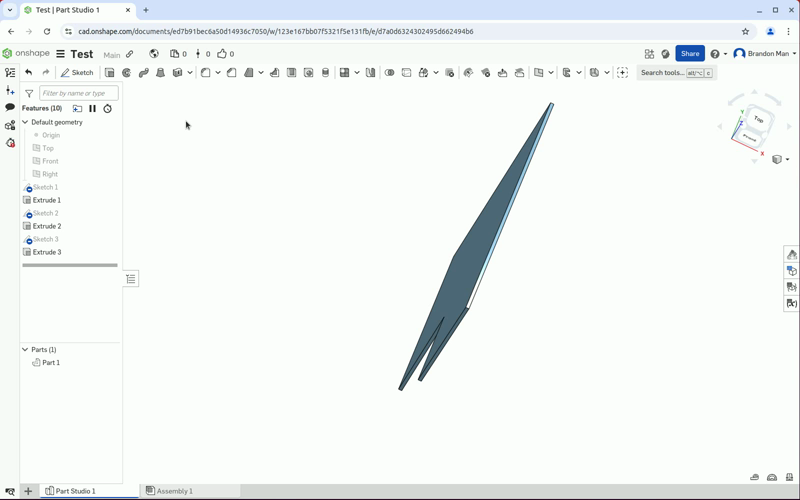
key(up, 2)
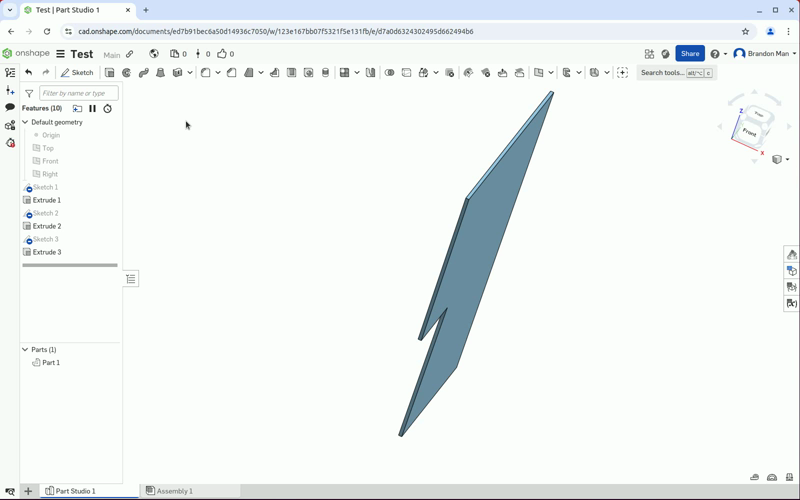
key(left, 2)
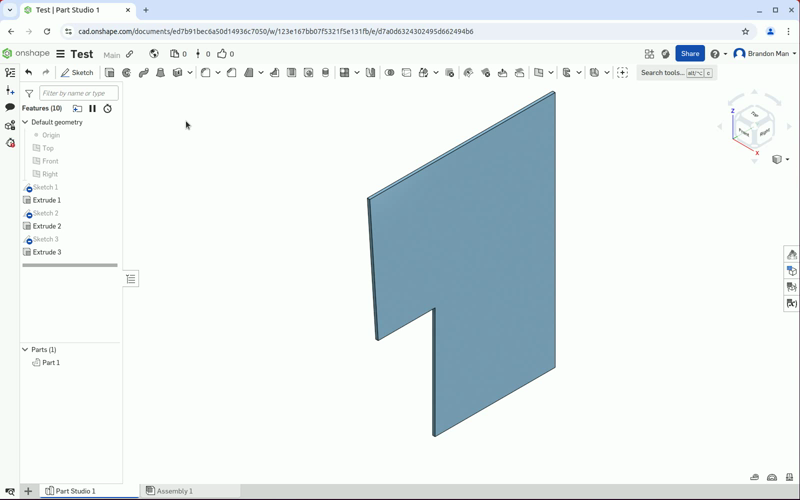
mouse_move(73, 189)
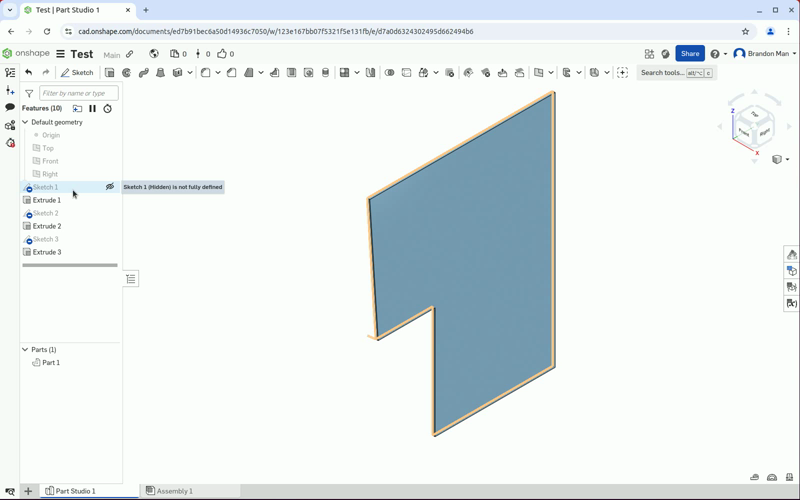
click(73, 189)